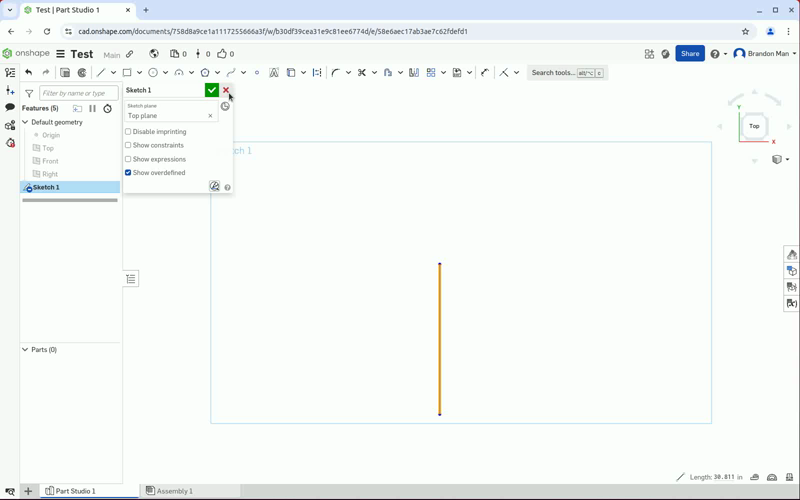
key(shift+h)
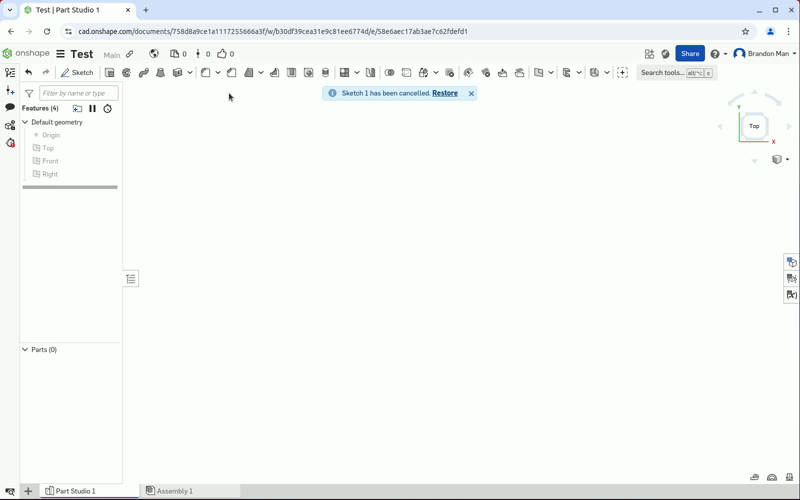
mouse_move(73, 352)
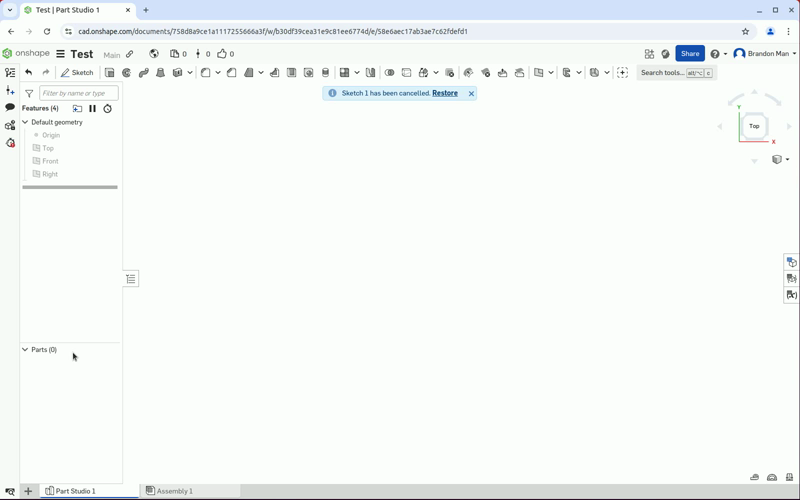
key(y)
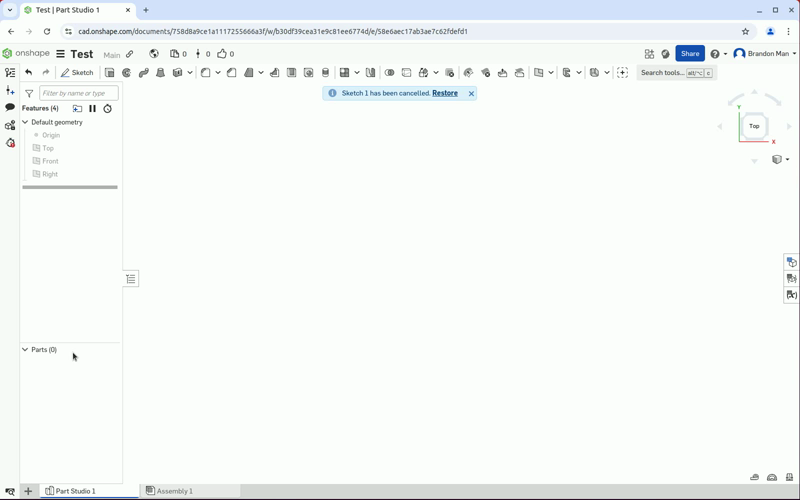
key(shift+p)
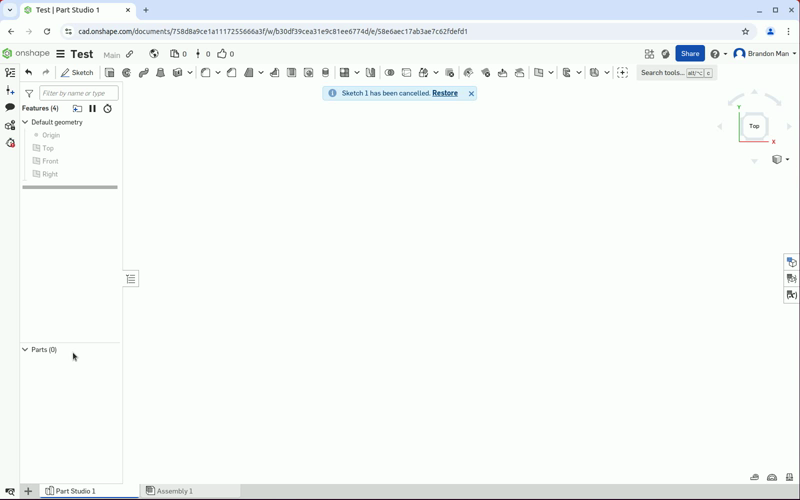
key(space)
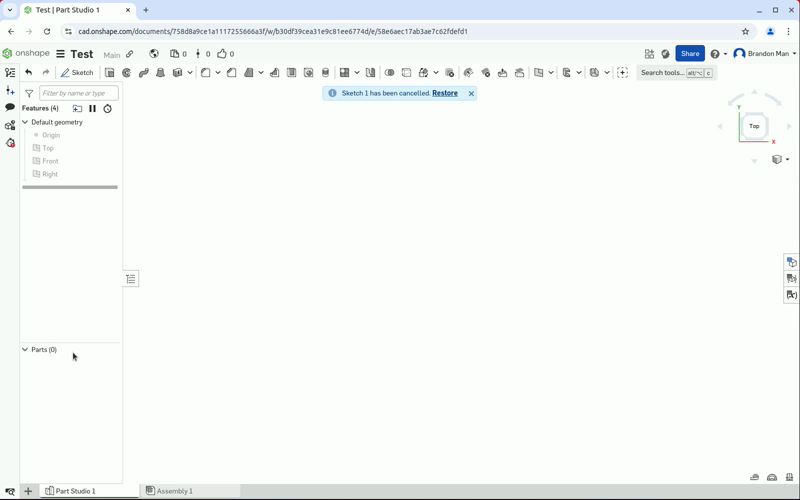
key_down(shift)
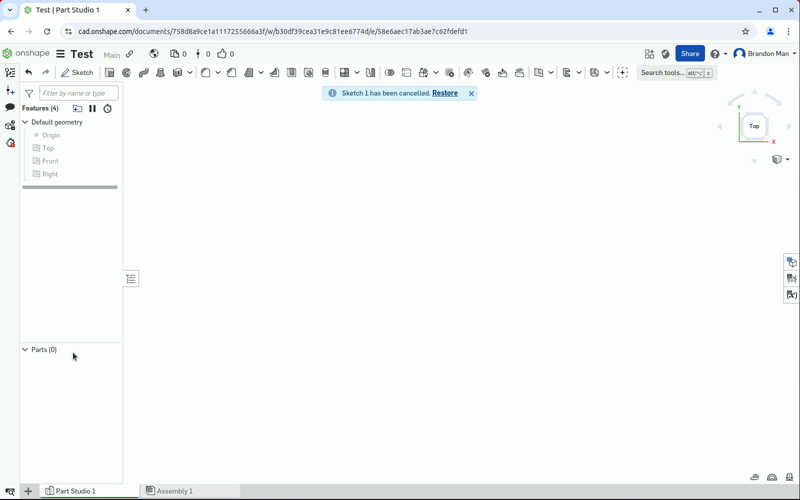
key(up)
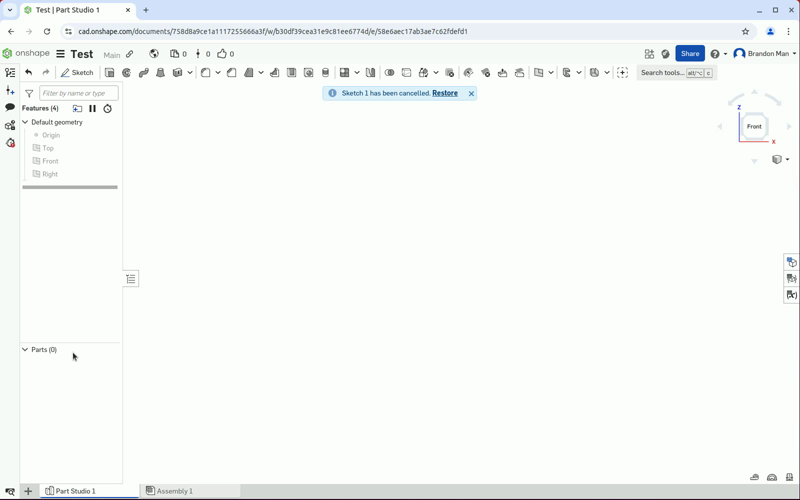
key_up(shift)
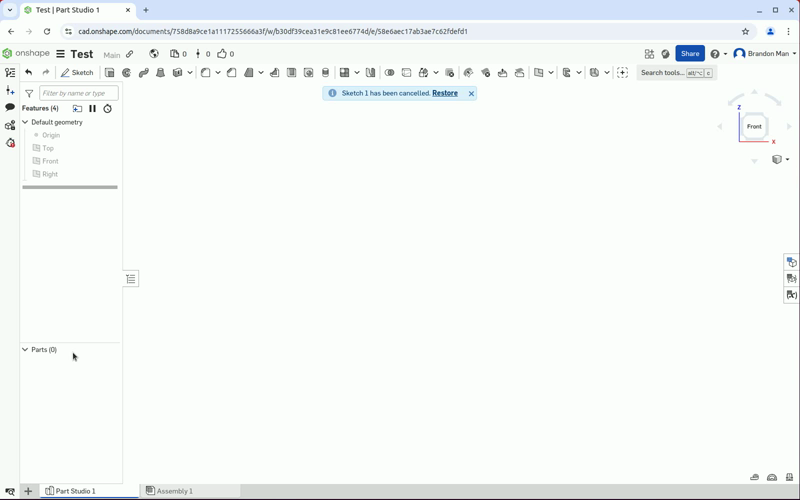
mouse_move(73, 352)
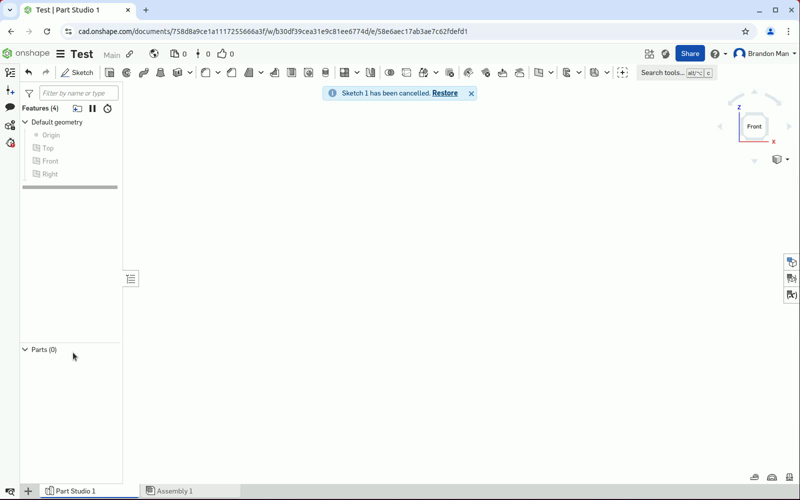
key(shift+y)
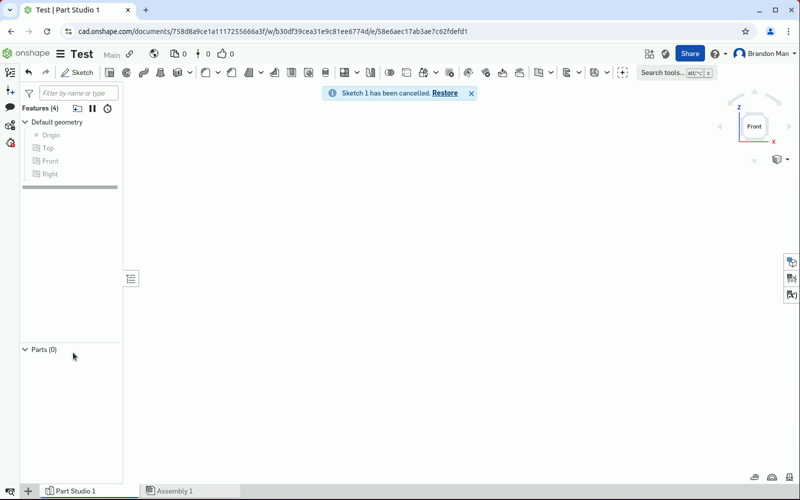
key(shift+s)
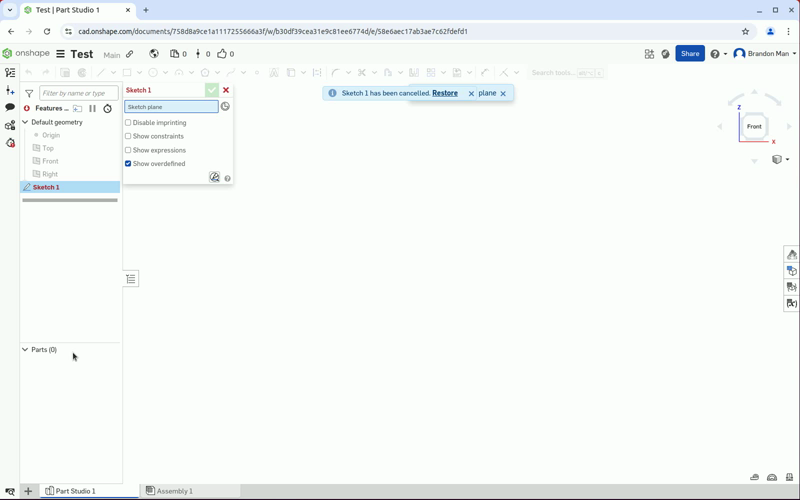
mouse_move(73, 163)
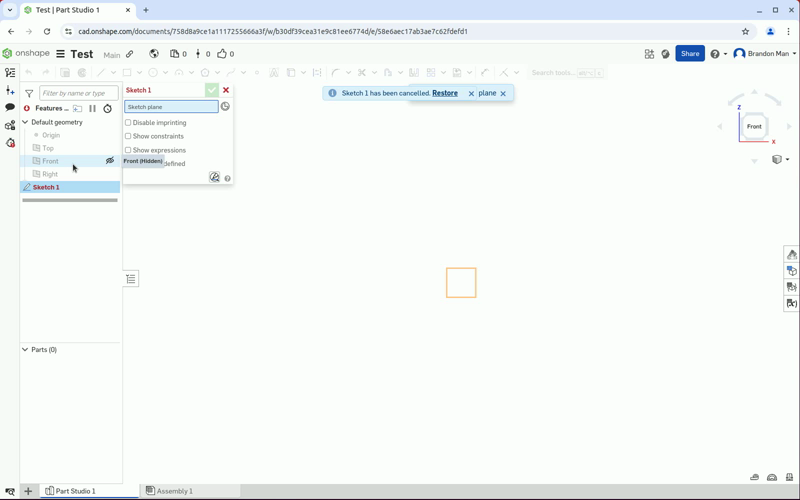
click(73, 163)
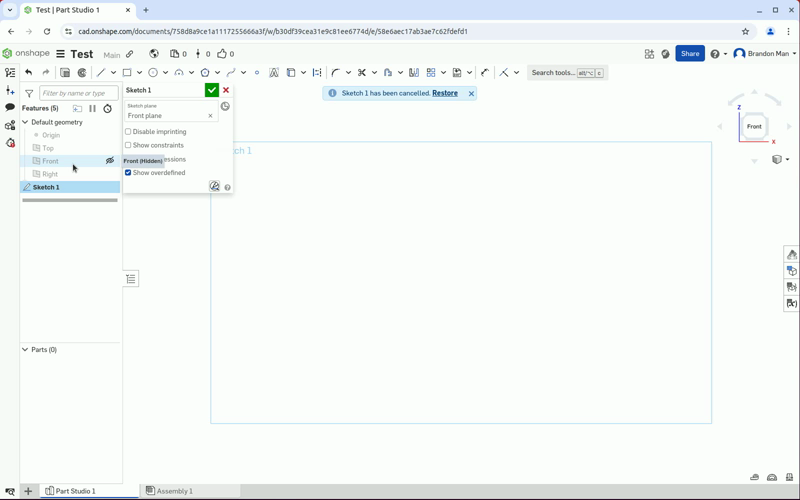
mouse_move(73, 352)
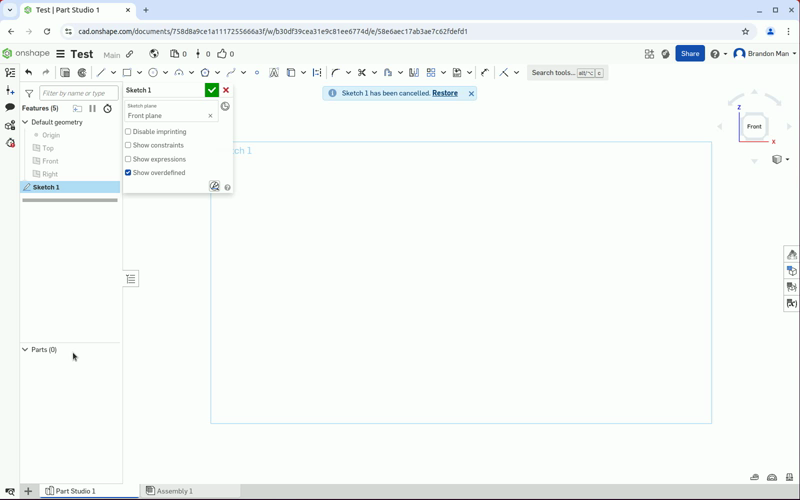
key(y)
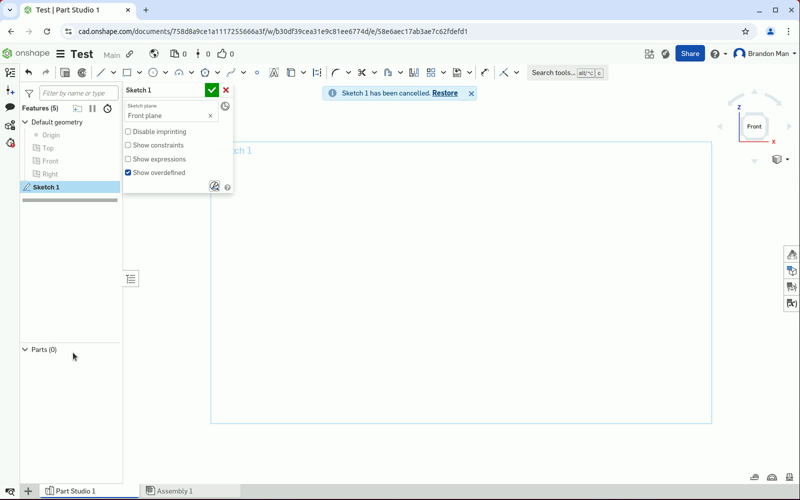
key(c)
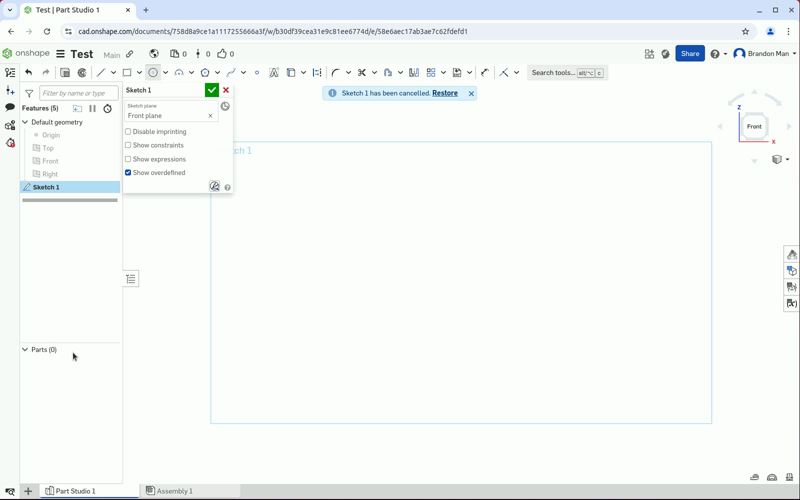
key_down(shift)
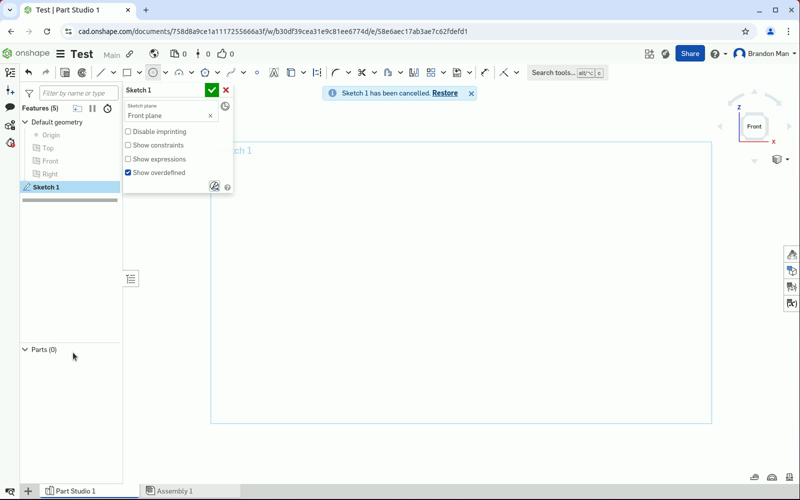
mouse_move(461, 282)
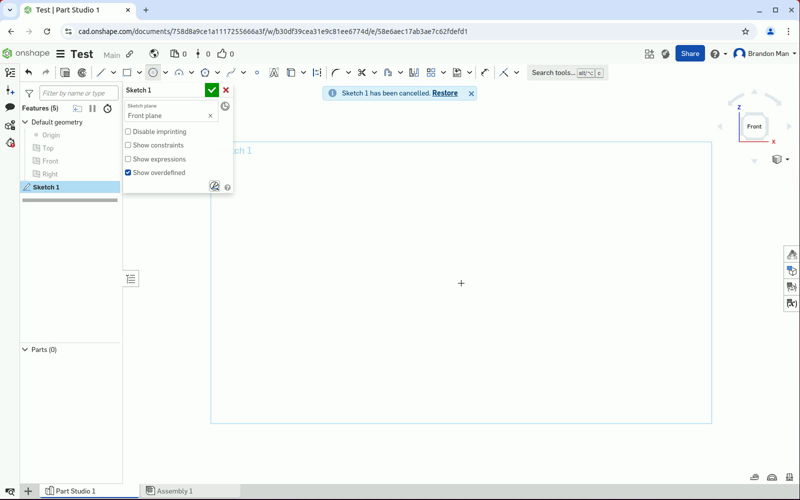
click(461, 282)
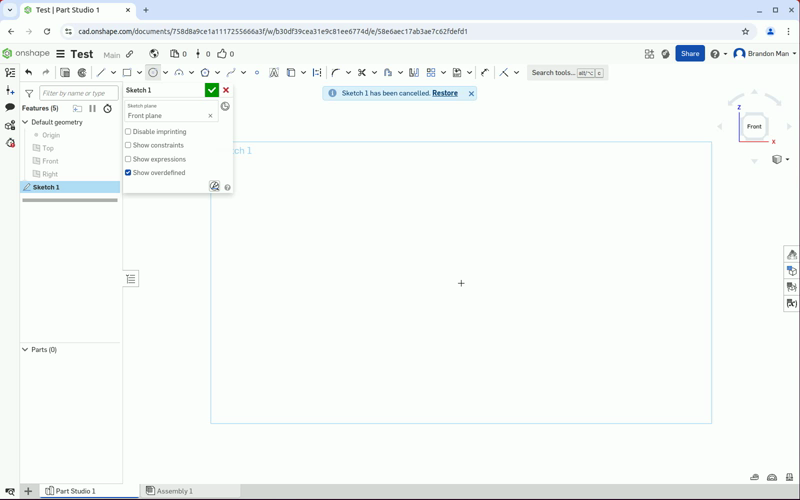
key_up(shift)
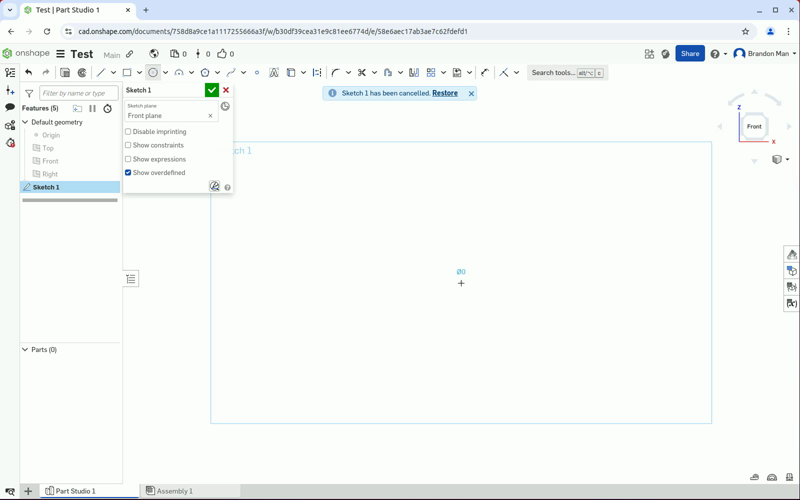
mouse_move(574, 282)
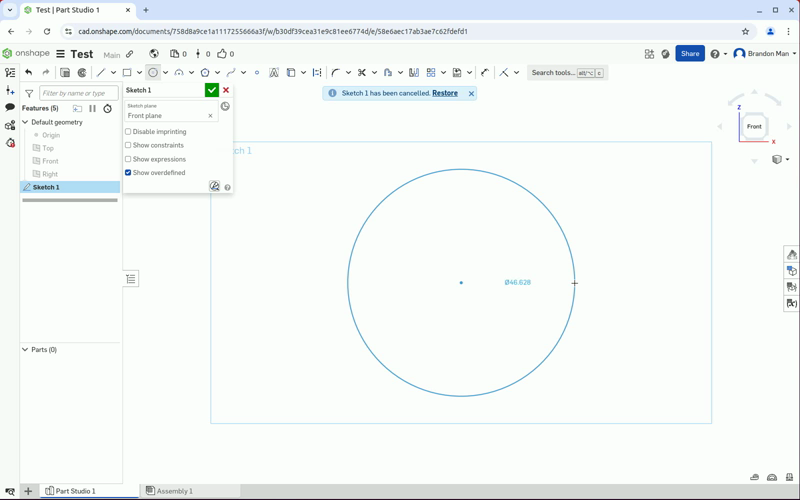
click(574, 282)
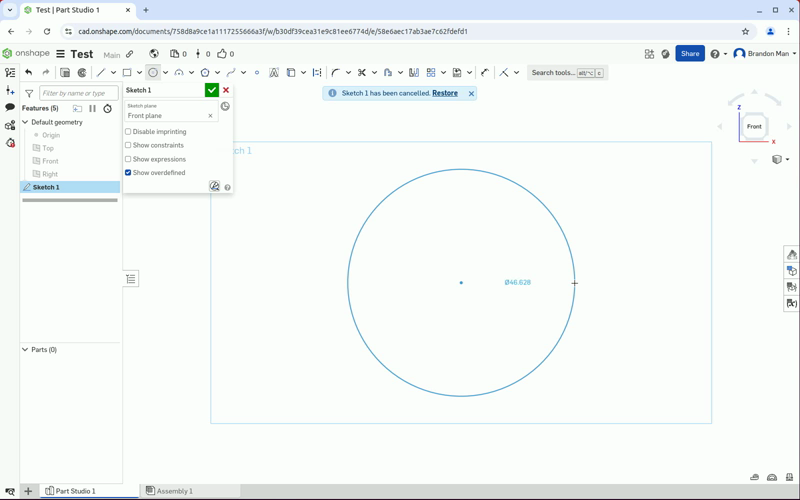
key(esc)
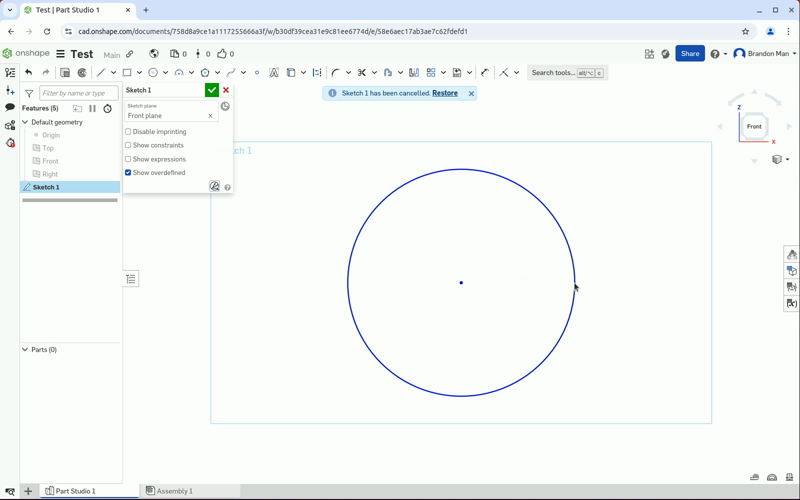
key(c)
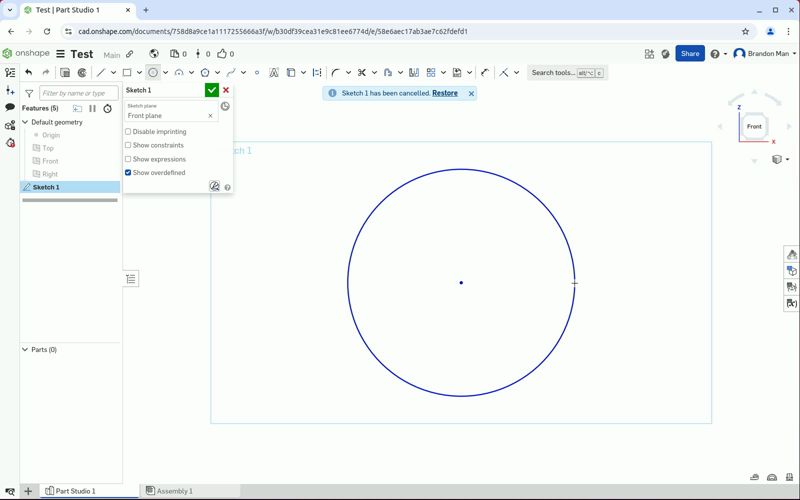
key_down(shift)
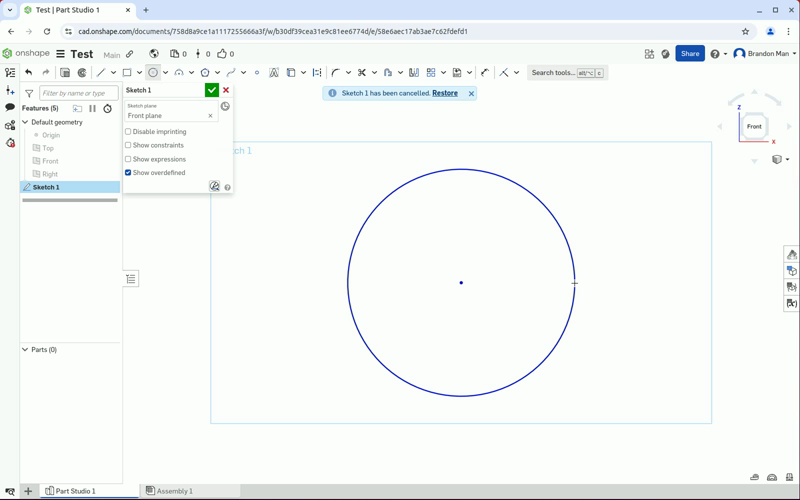
mouse_move(461, 282)
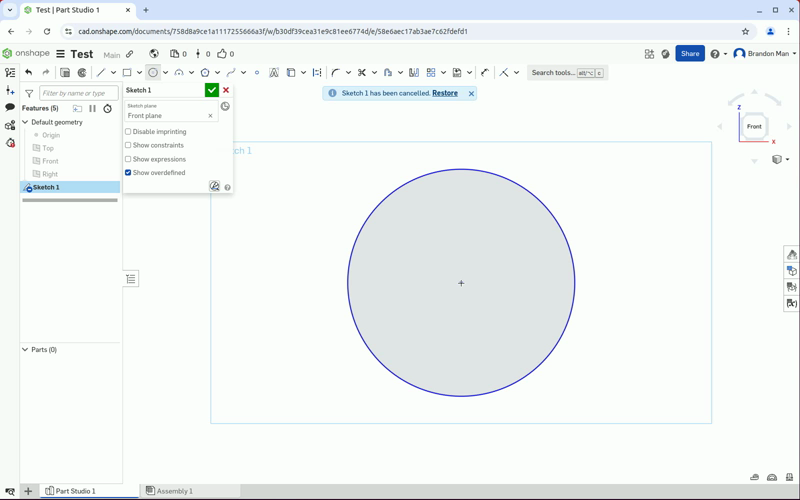
click(461, 282)
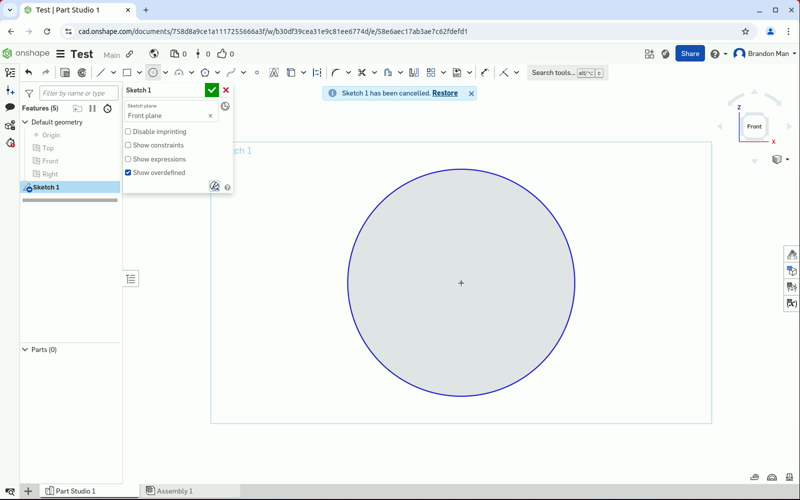
key_up(shift)
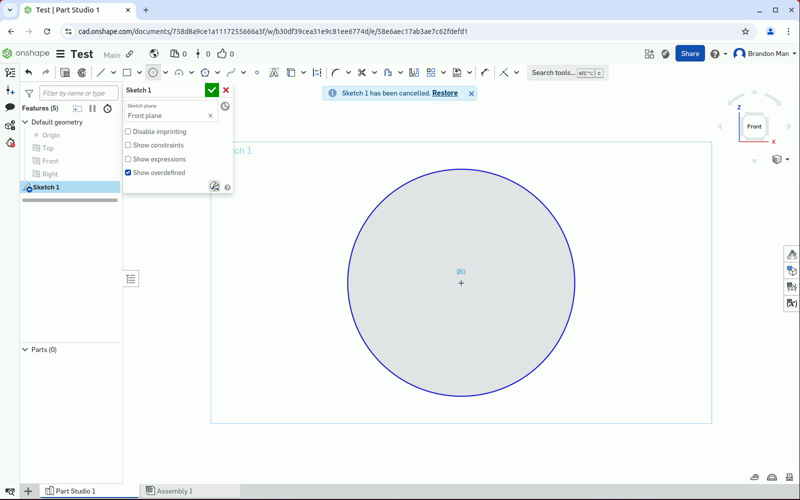
mouse_move(475, 282)
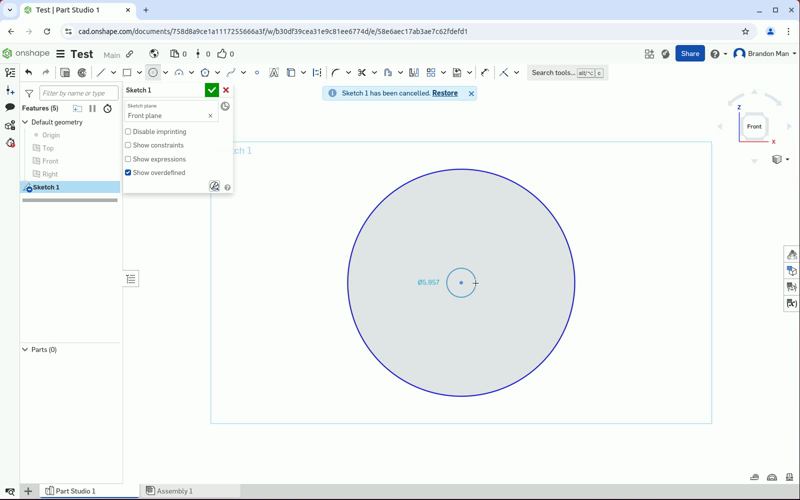
click(475, 282)
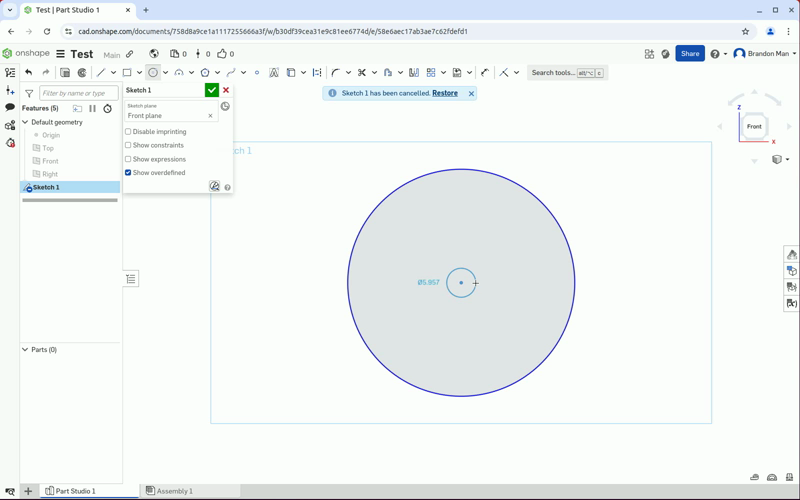
key(esc)
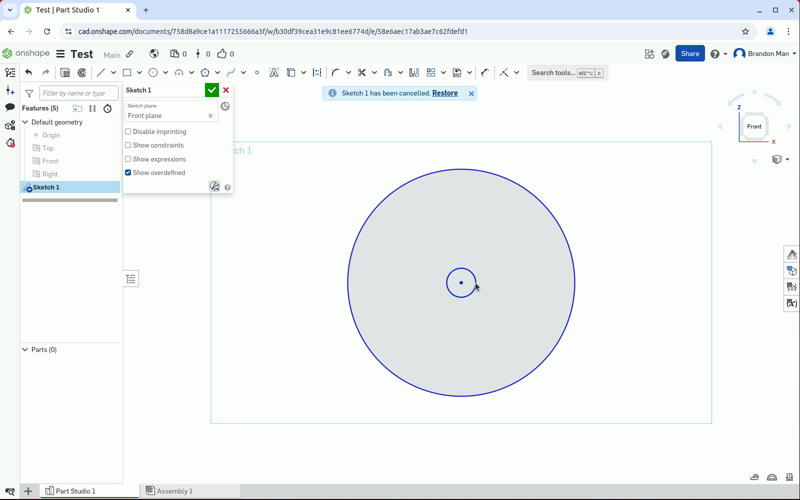
mouse_move(421, 226)
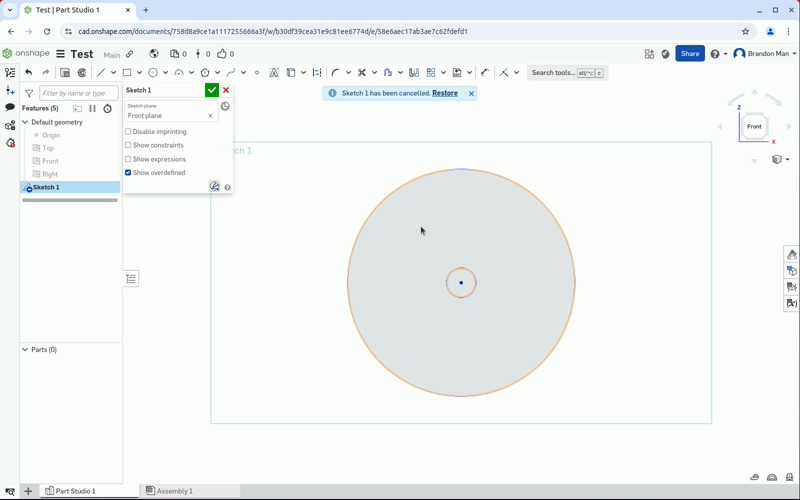
click(421, 226)
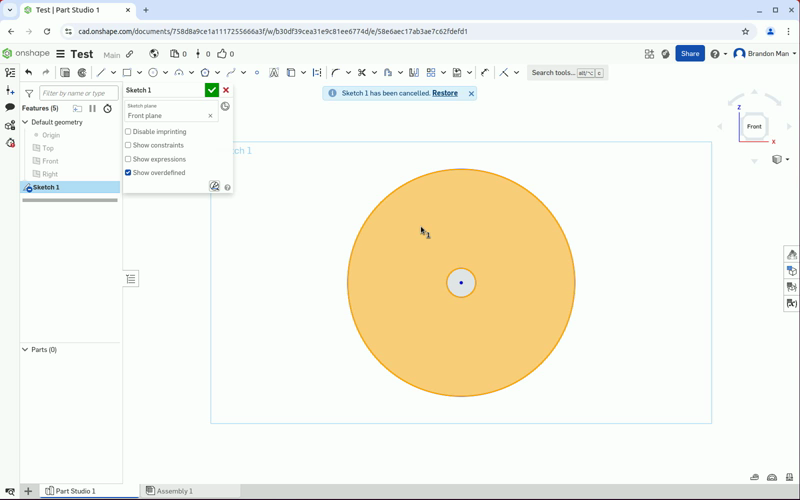
mouse_move(73, 352)
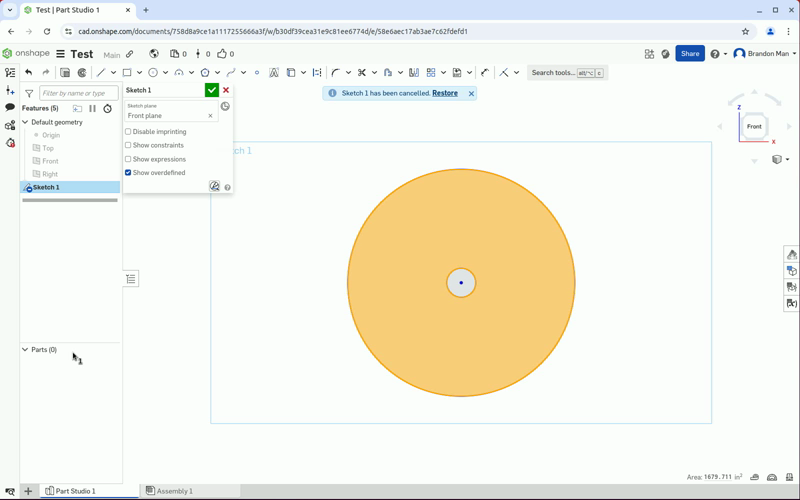
key(shift+y)
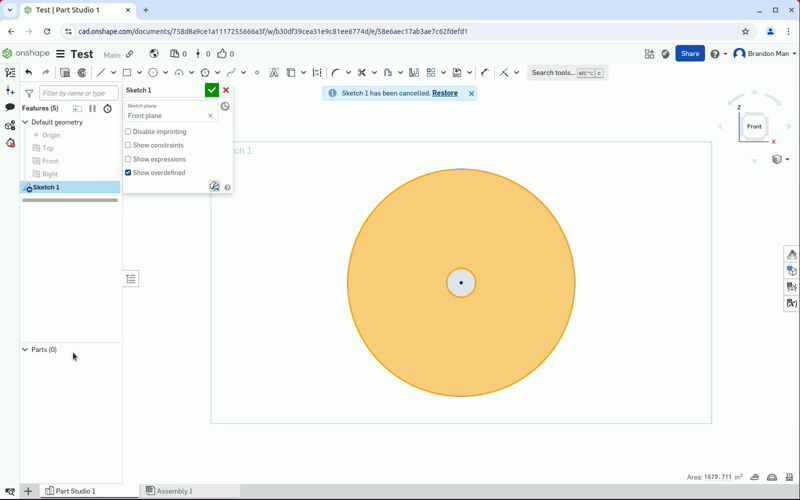
key(shift+e)
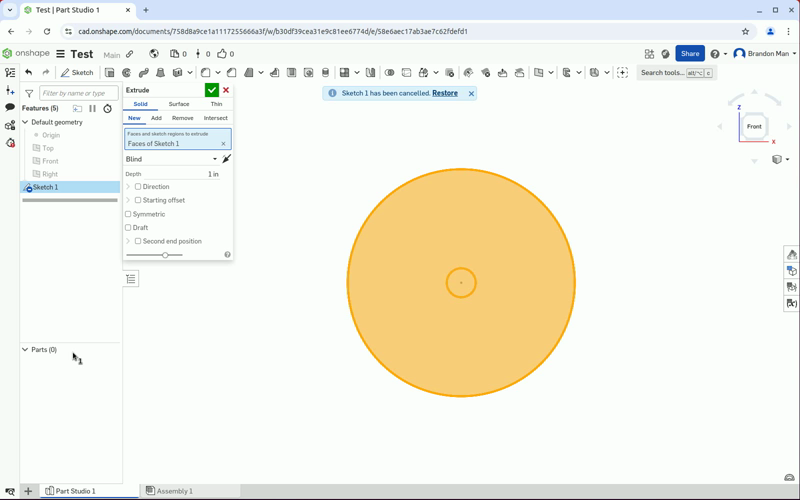
mouse_move(143, 106)
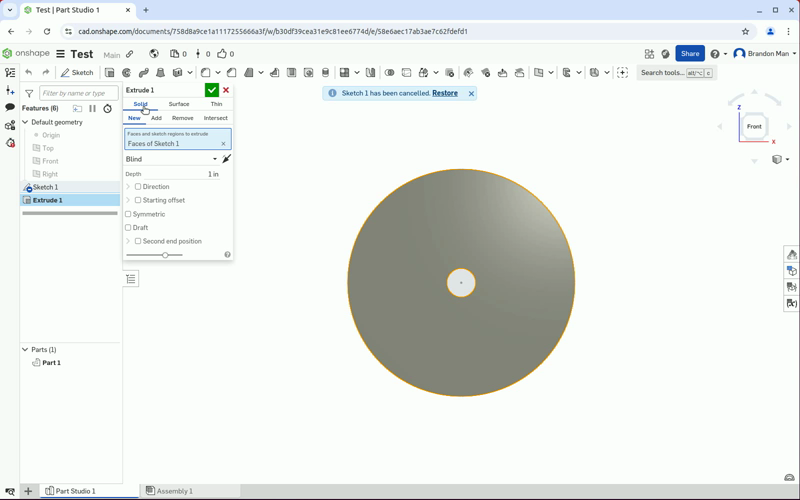
click(143, 106)
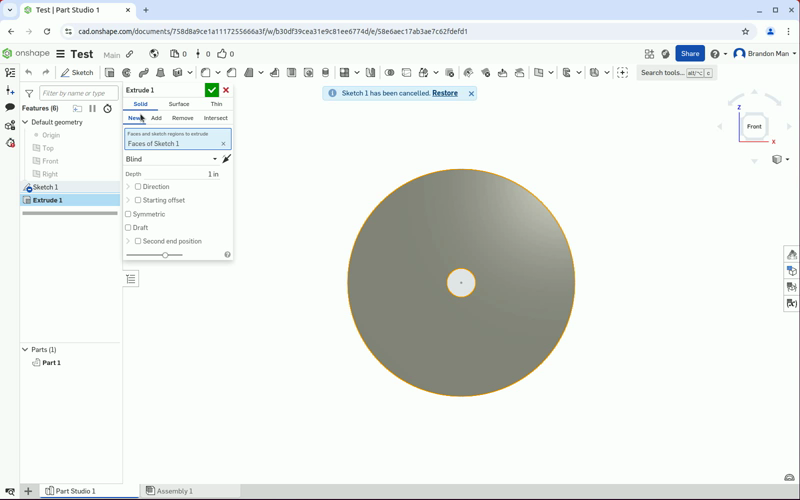
mouse_move(137, 120)
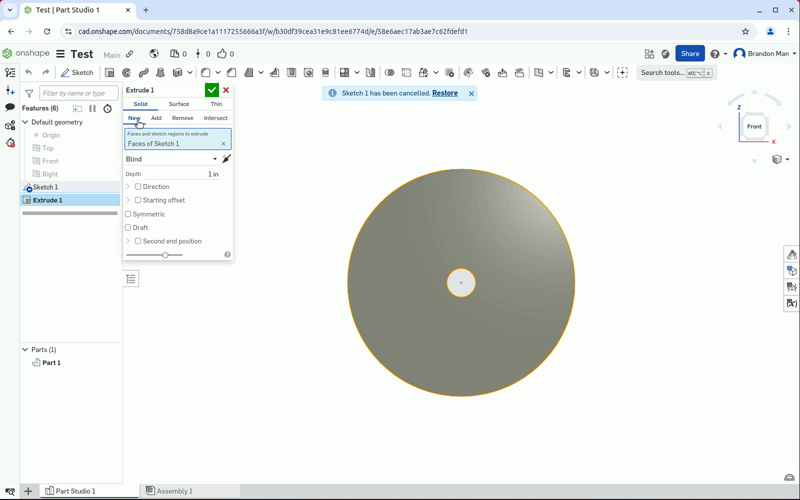
click(137, 120)
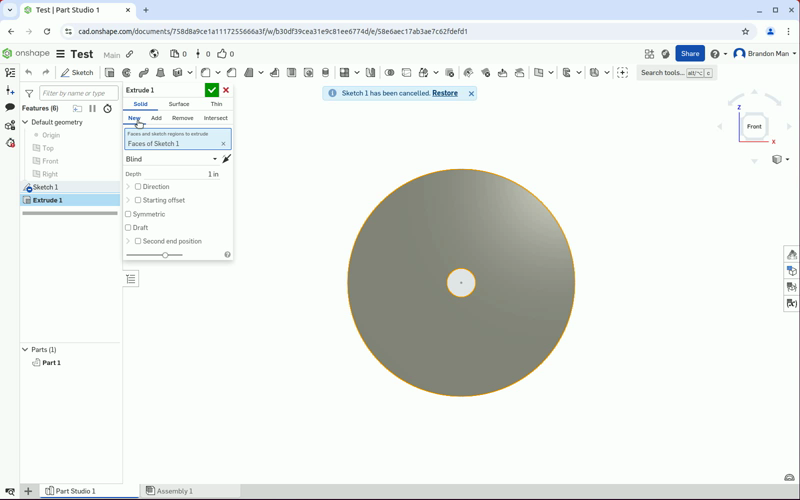
key(tab, 4)
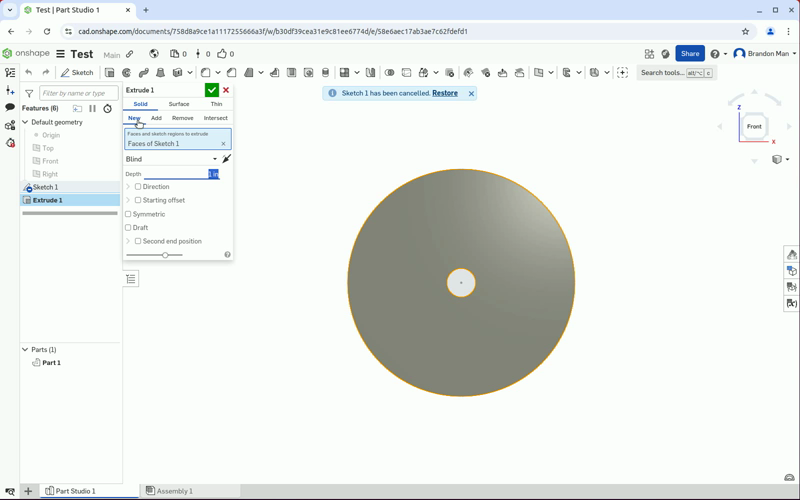
text(0.481)
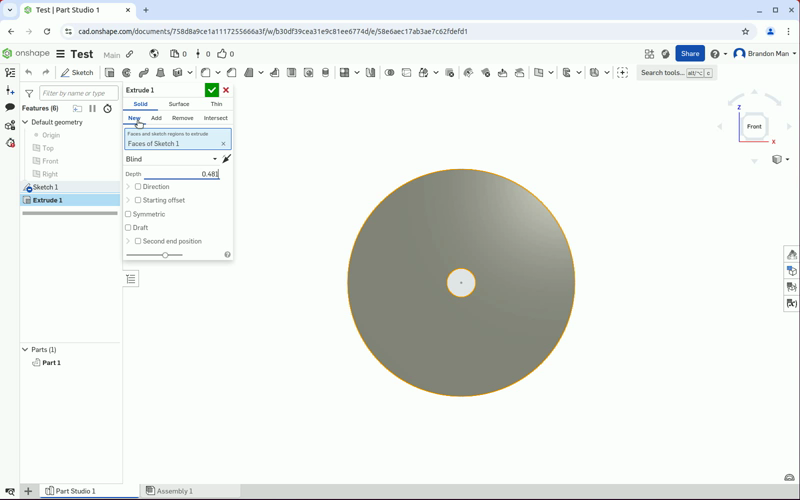
key(enter)
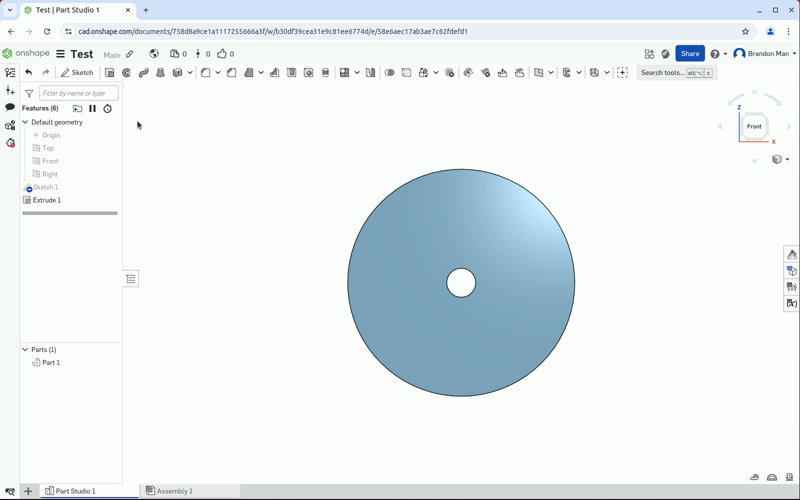
key(shift+h)
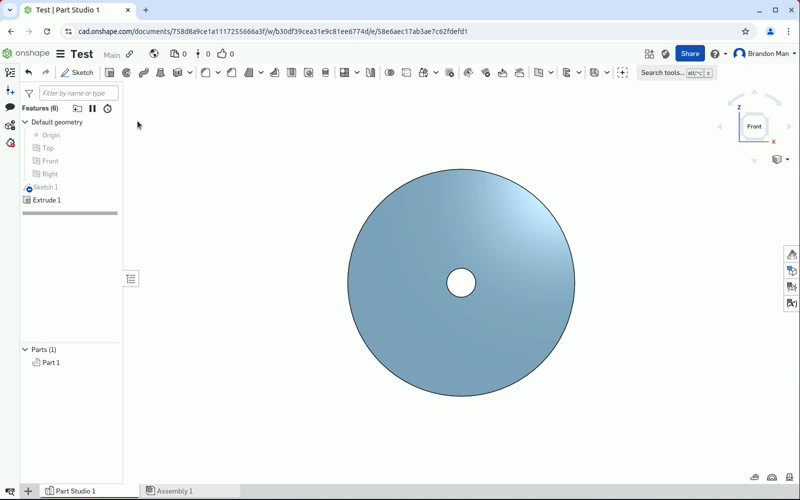
key(shift+h)
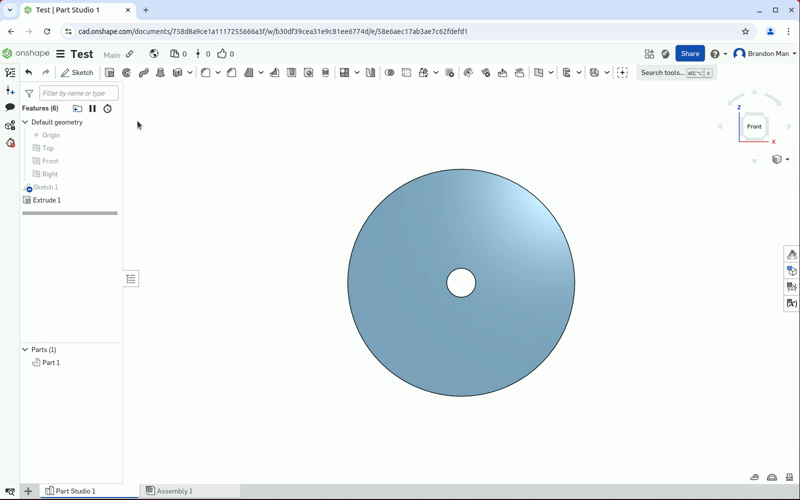
mouse_move(73, 189)
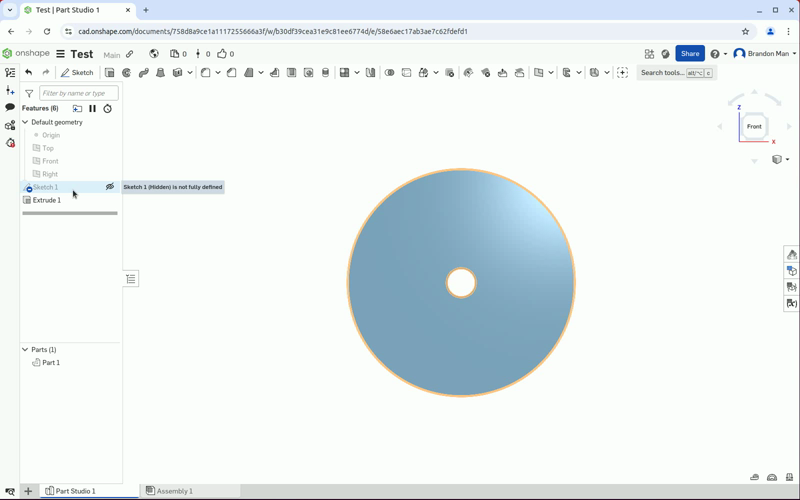
click(73, 189)
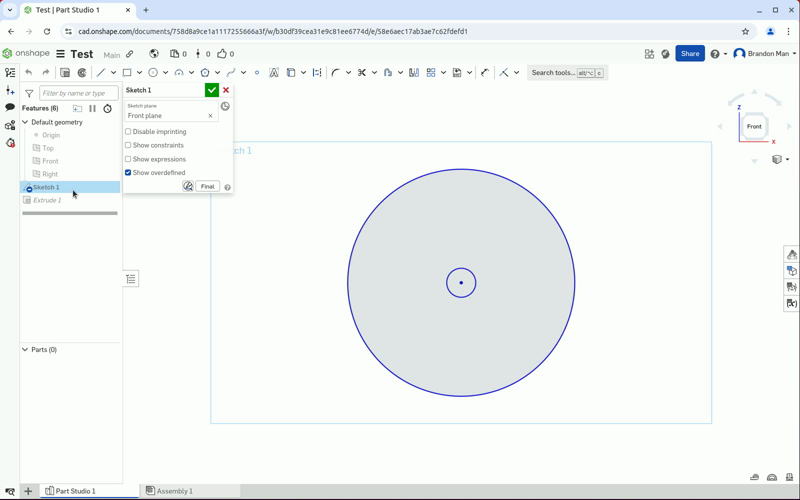
mouse_move(229, 92)
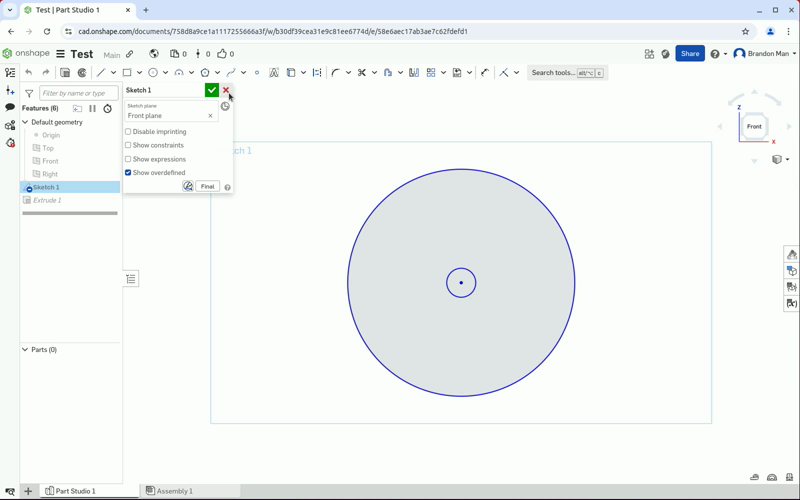
click(229, 92)
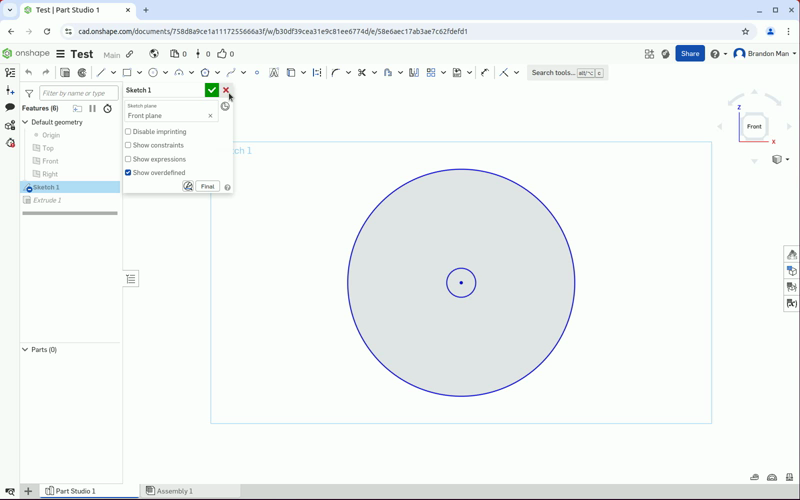
key(shift+s)
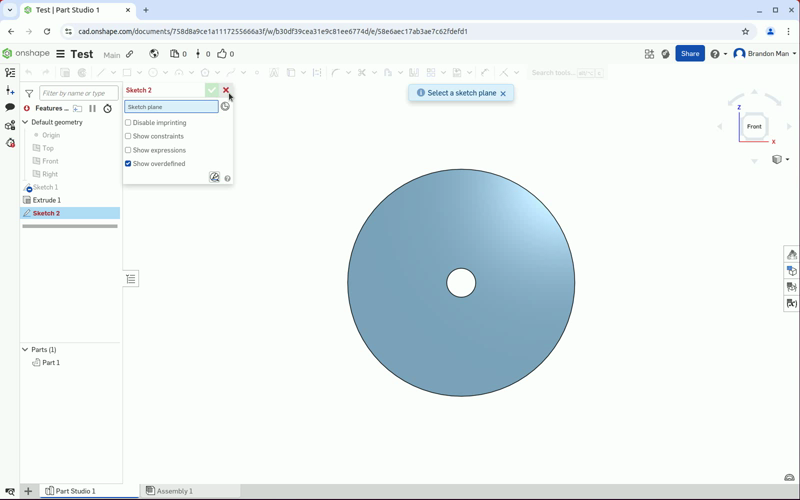
mouse_move(73, 163)
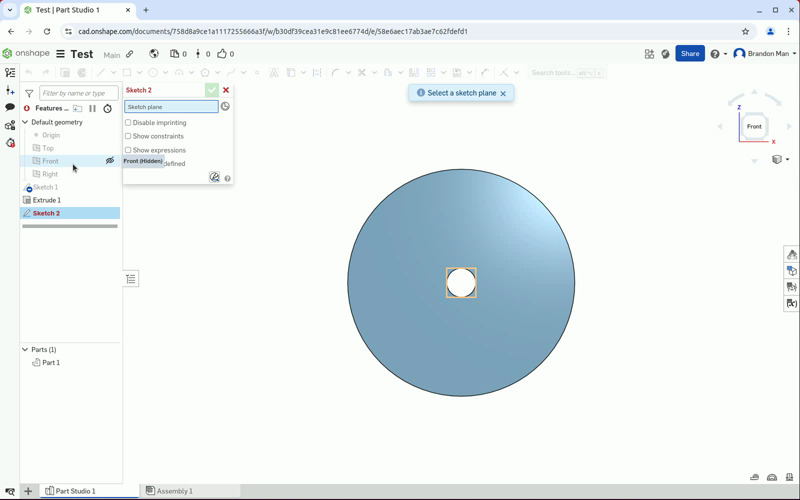
click(73, 163)
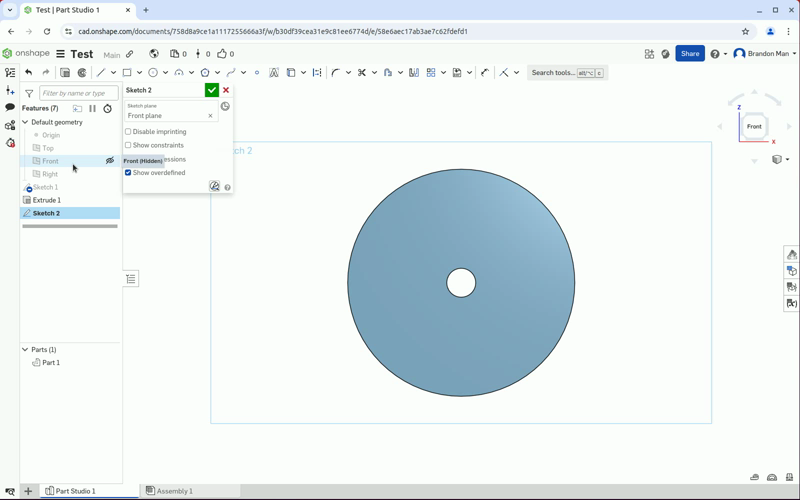
mouse_move(73, 352)
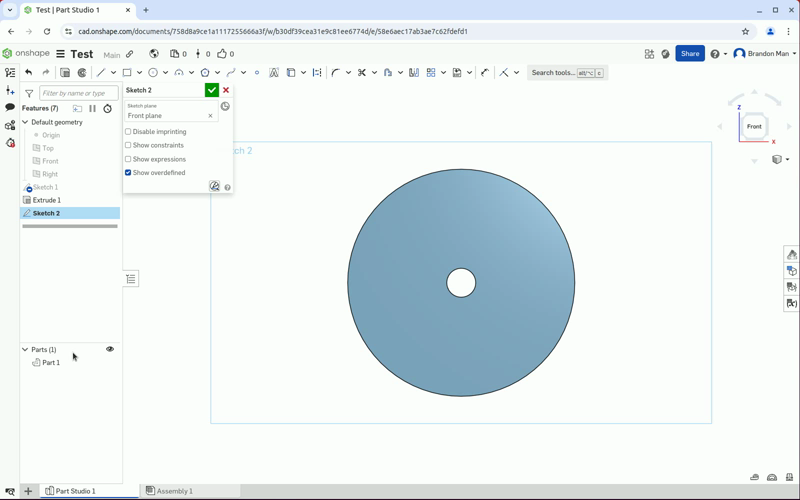
key(y)
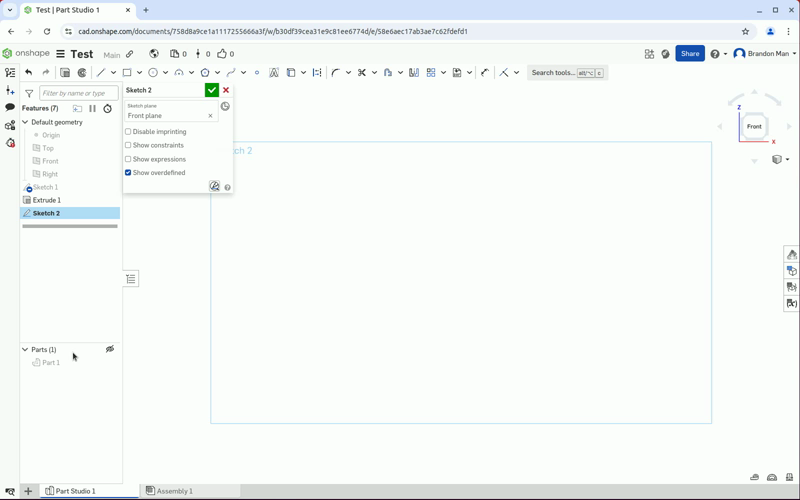
key(c)
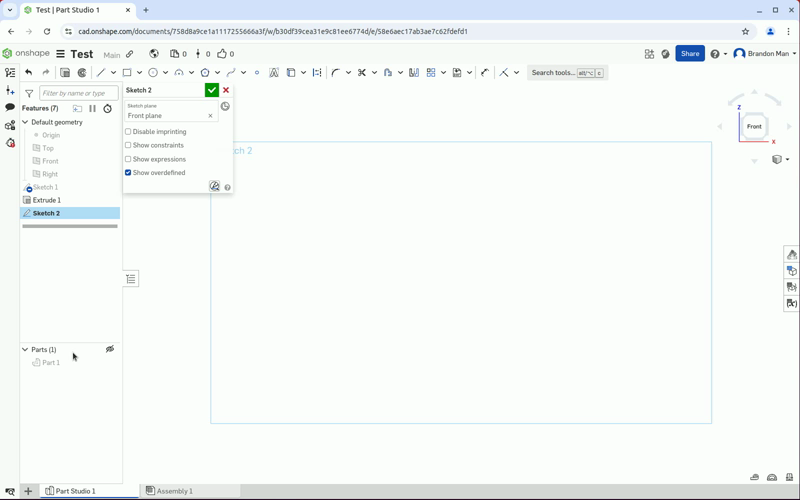
key_down(shift)
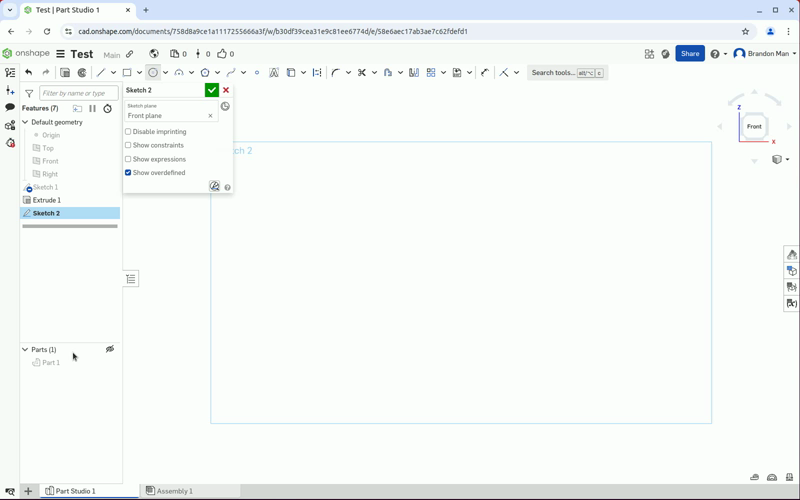
mouse_move(461, 282)
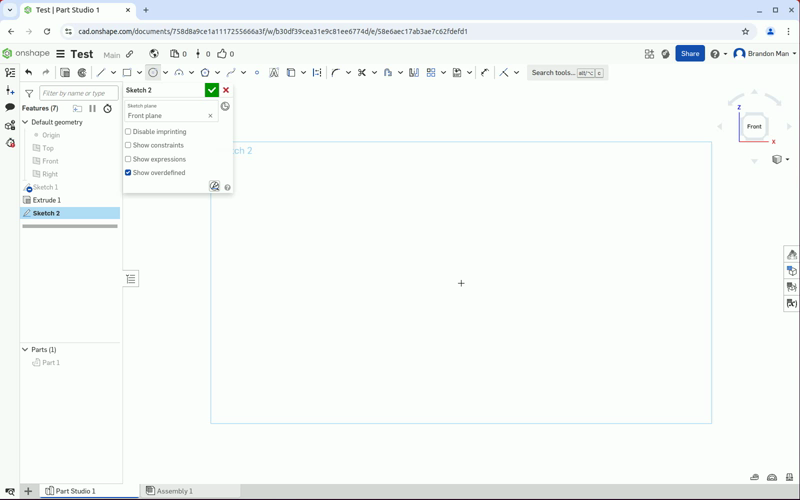
click(461, 282)
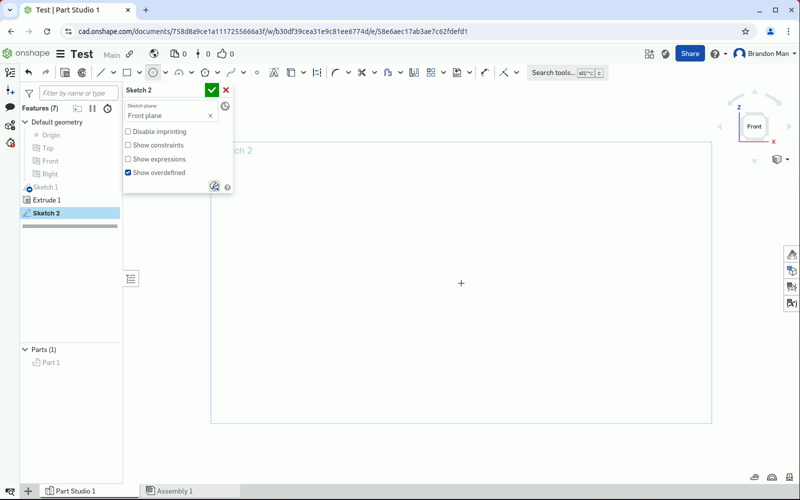
key_up(shift)
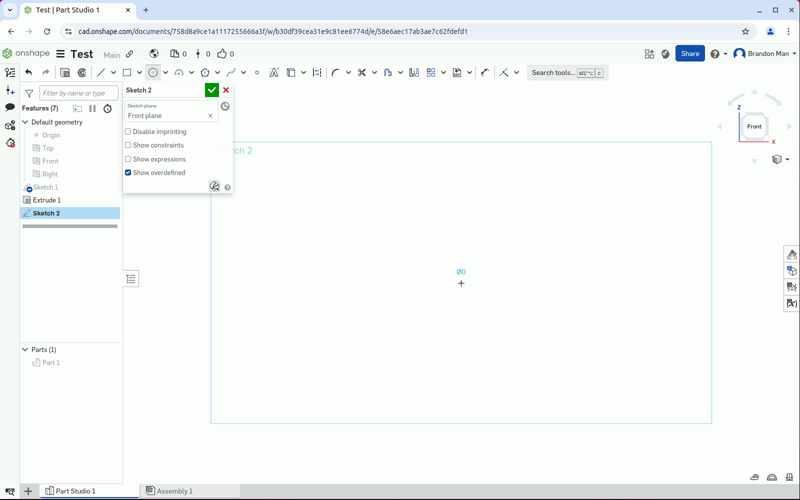
mouse_move(574, 282)
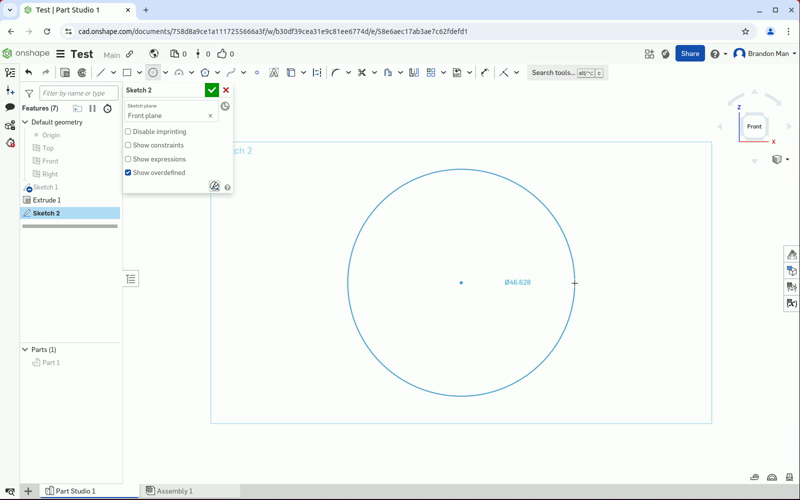
click(574, 282)
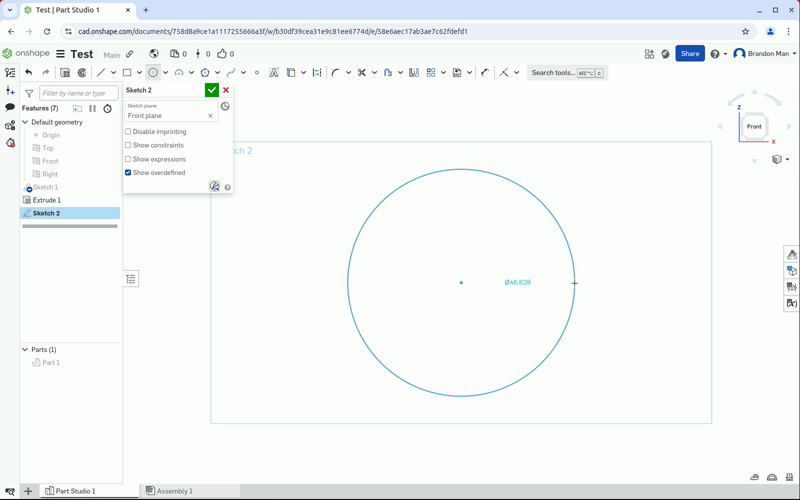
key(esc)
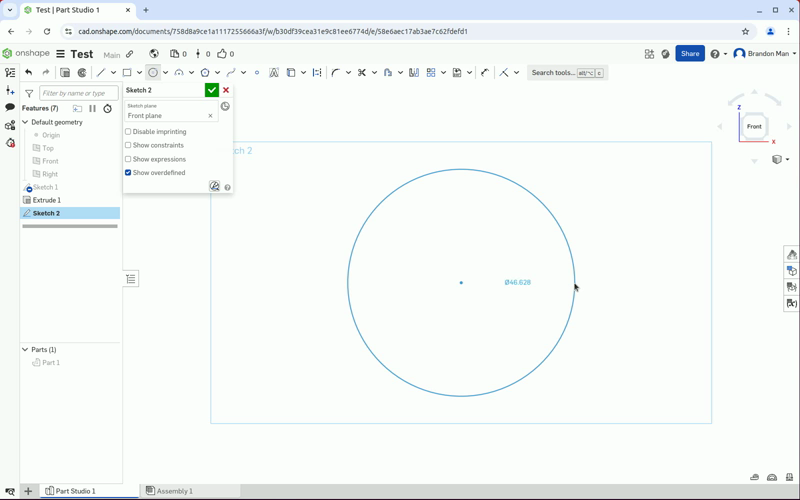
key(c)
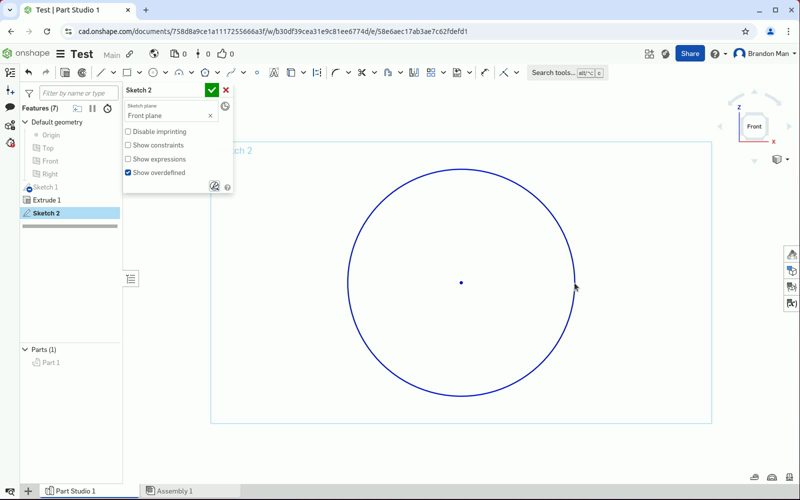
key_down(shift)
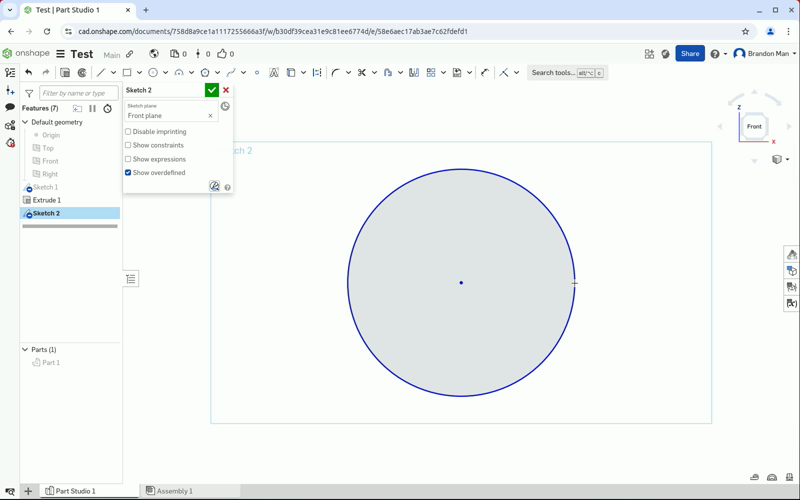
mouse_move(461, 282)
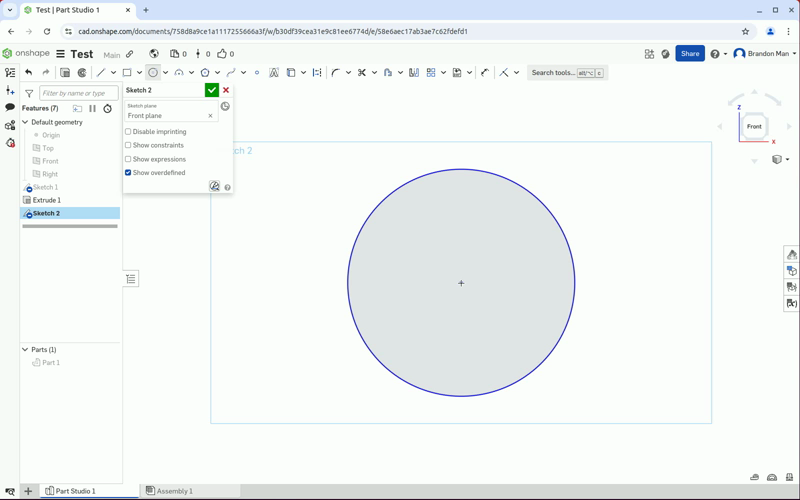
click(461, 282)
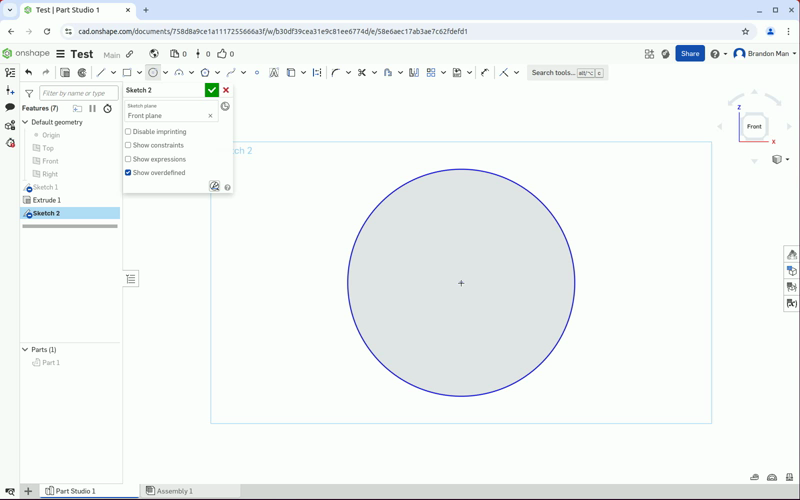
key_up(shift)
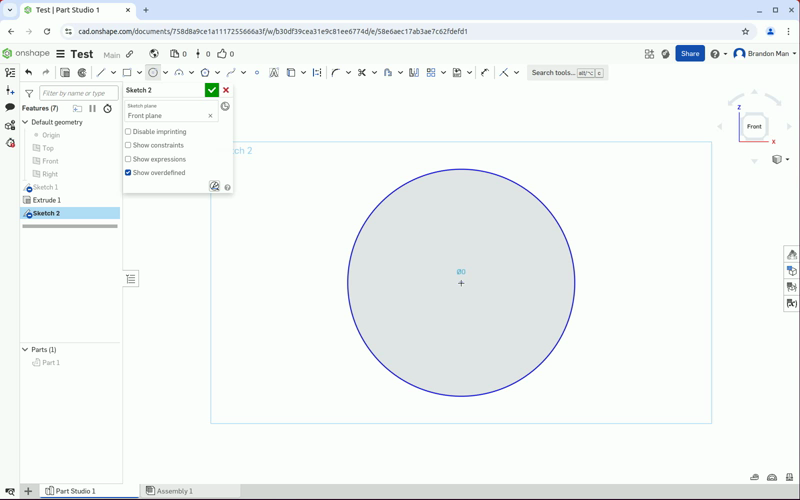
mouse_move(475, 282)
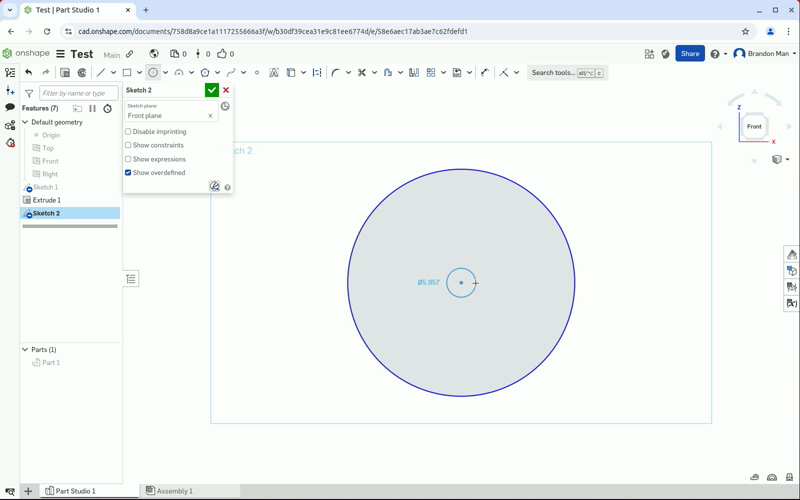
click(475, 282)
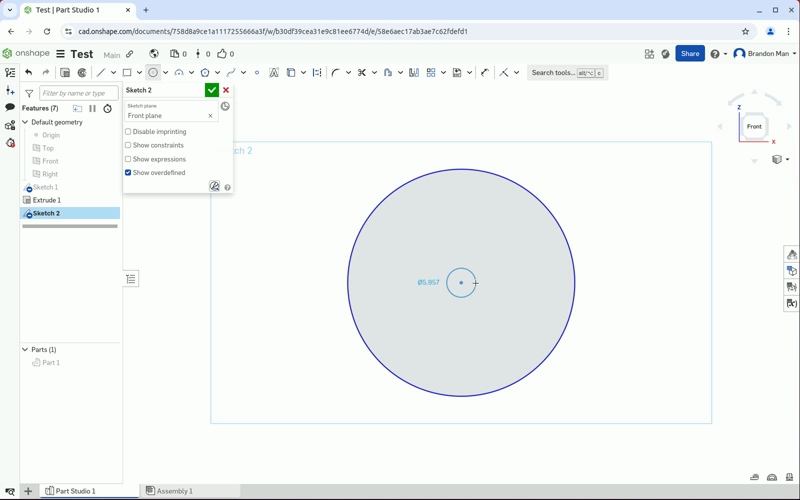
key(esc)
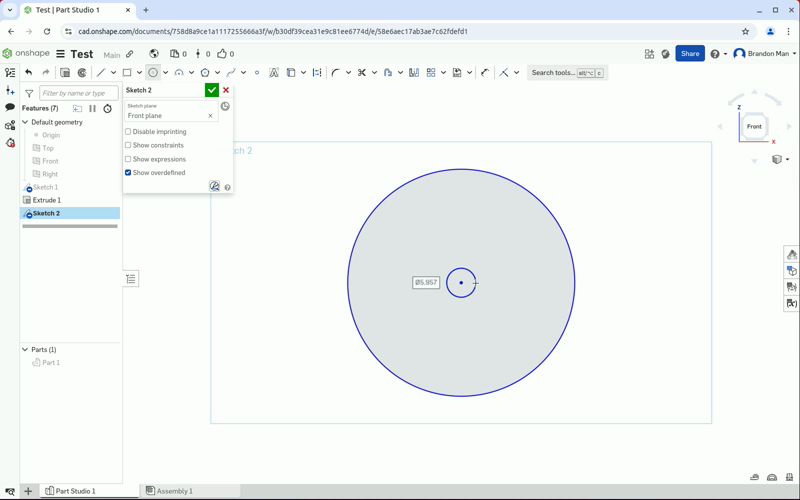
mouse_move(402, 326)
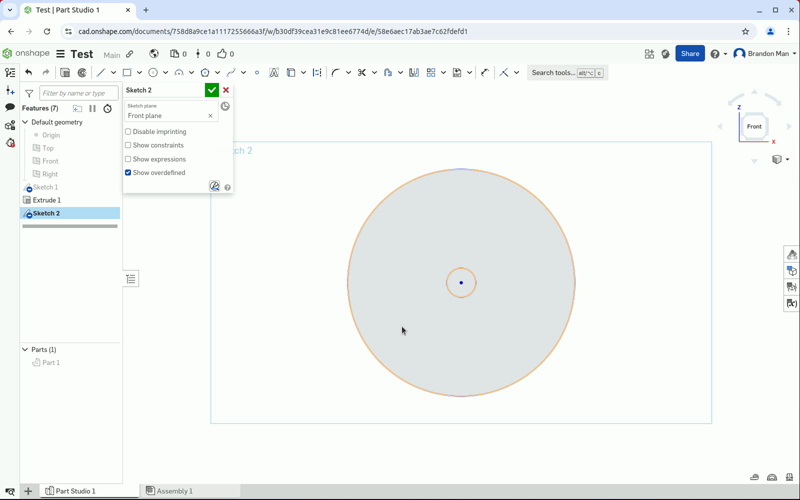
click(402, 326)
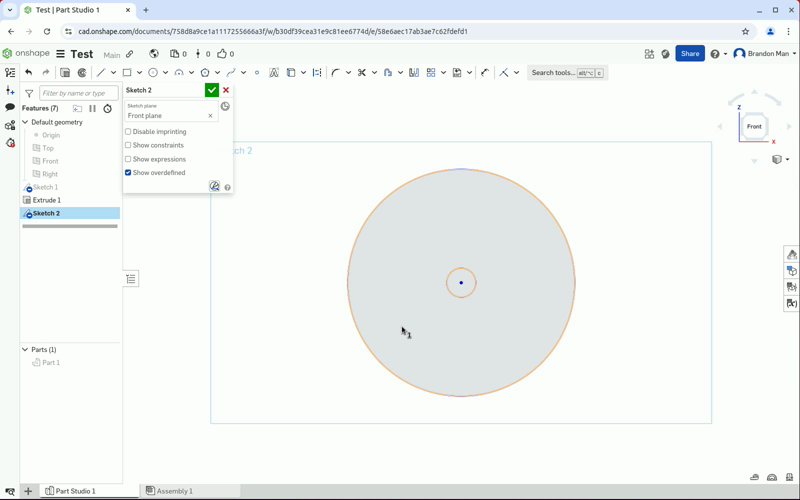
mouse_move(73, 352)
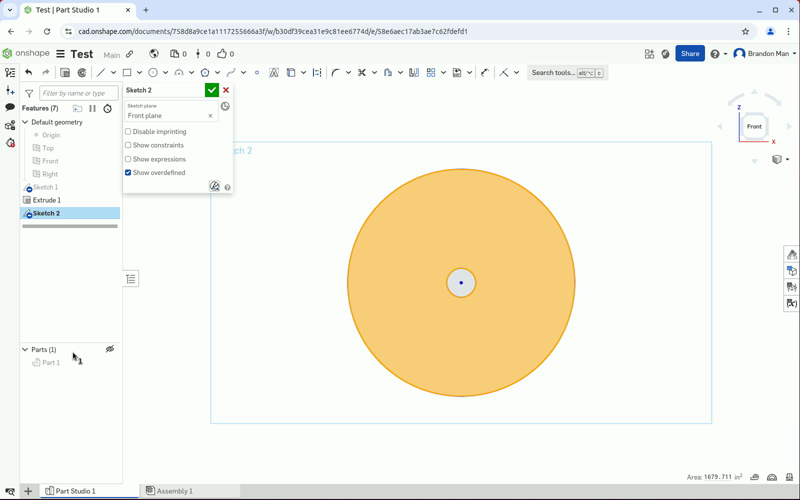
key(shift+y)
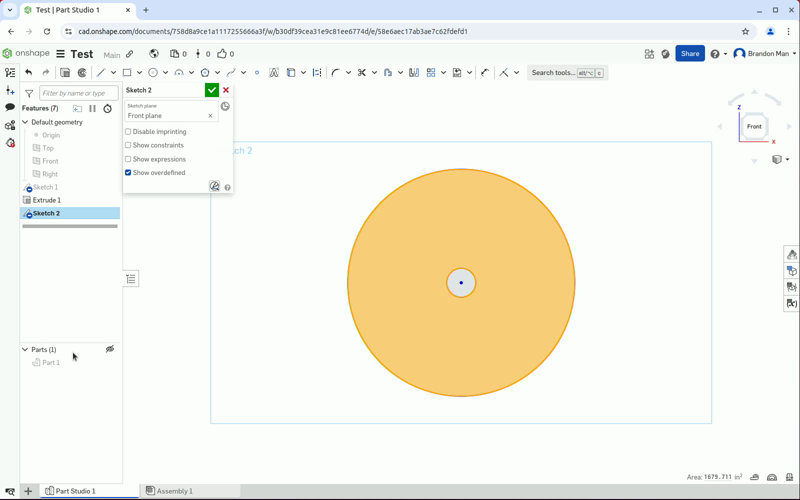
key(shift+e)
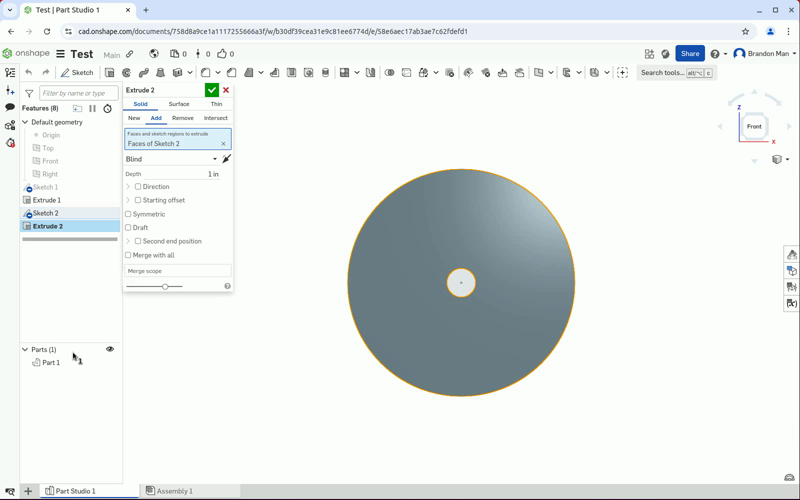
mouse_move(143, 106)
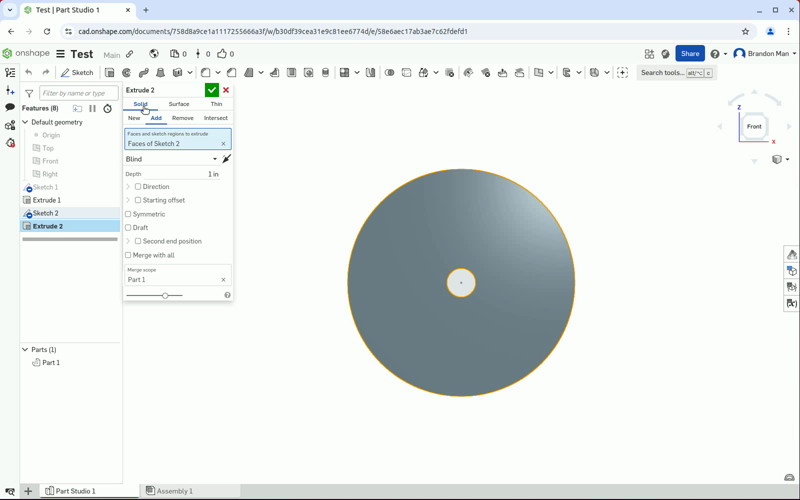
click(143, 106)
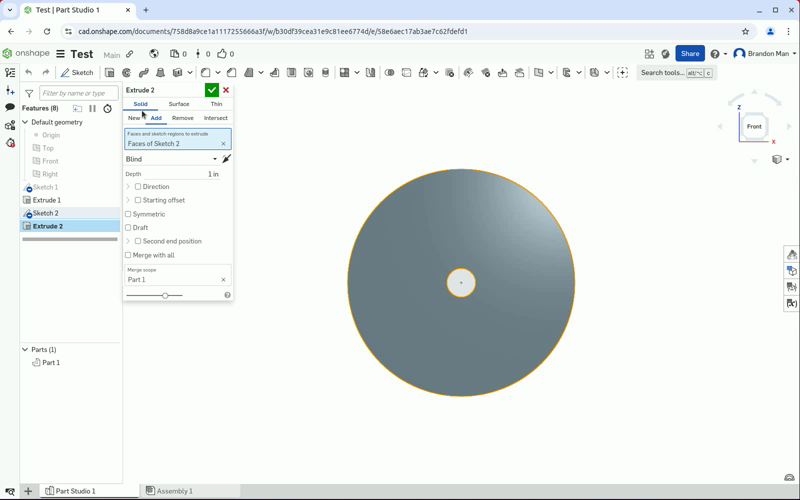
mouse_move(137, 120)
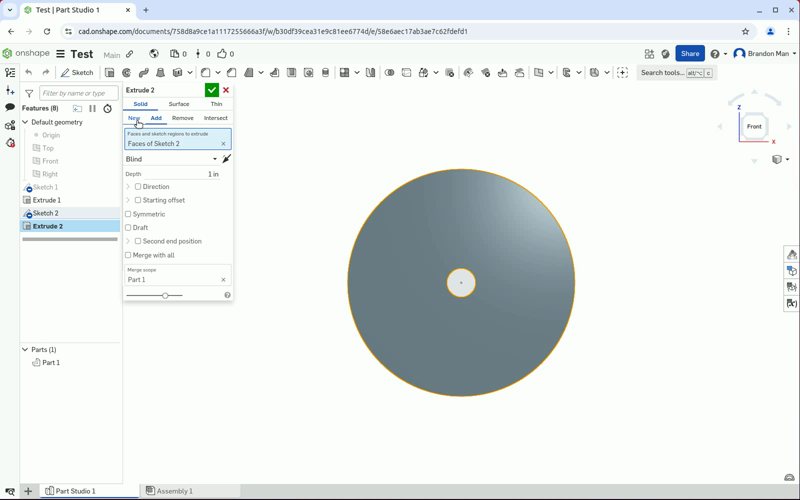
click(137, 120)
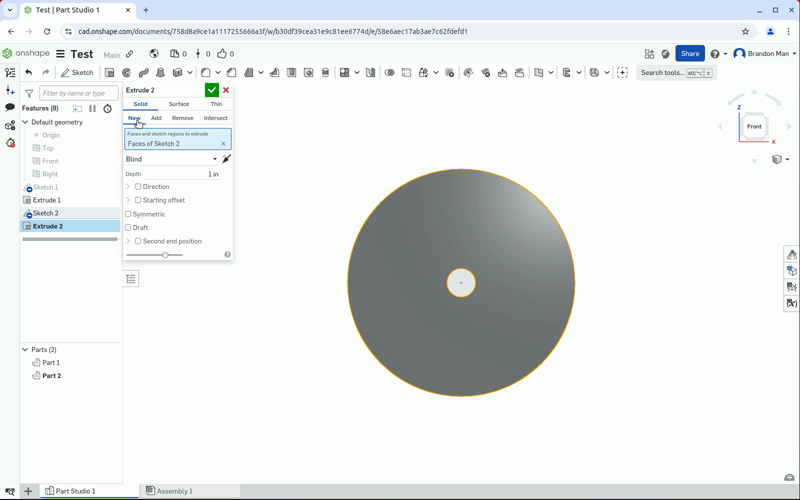
key(tab, 4)
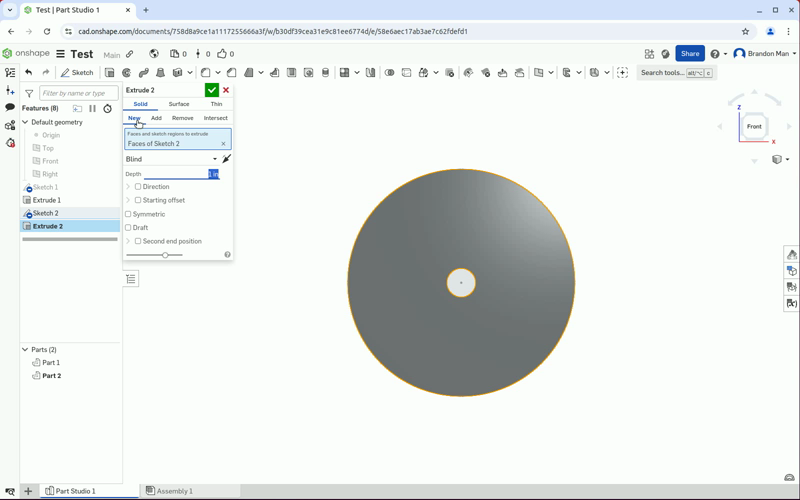
text(0.481)
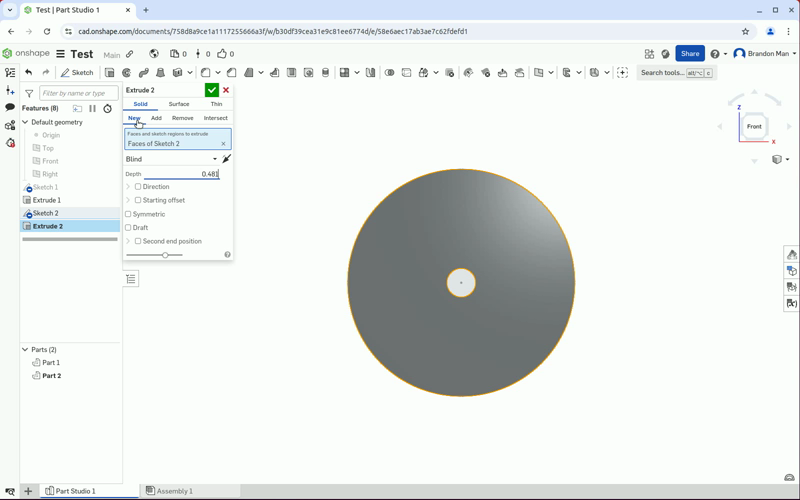
key(enter)
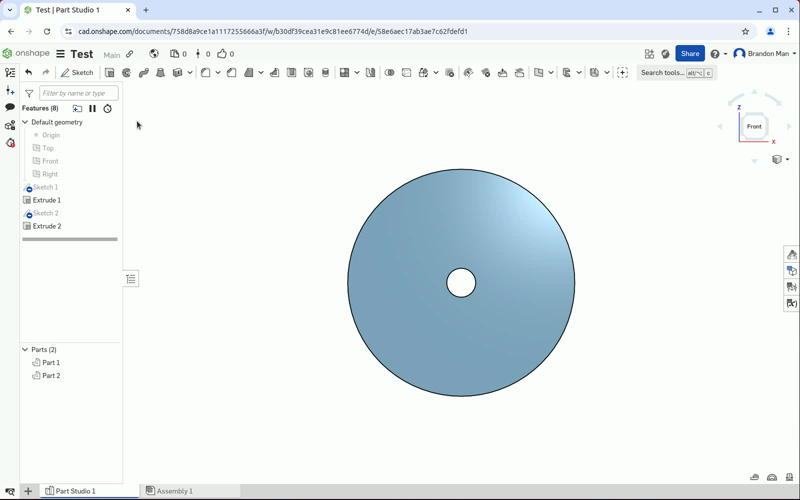
key(shift+h)
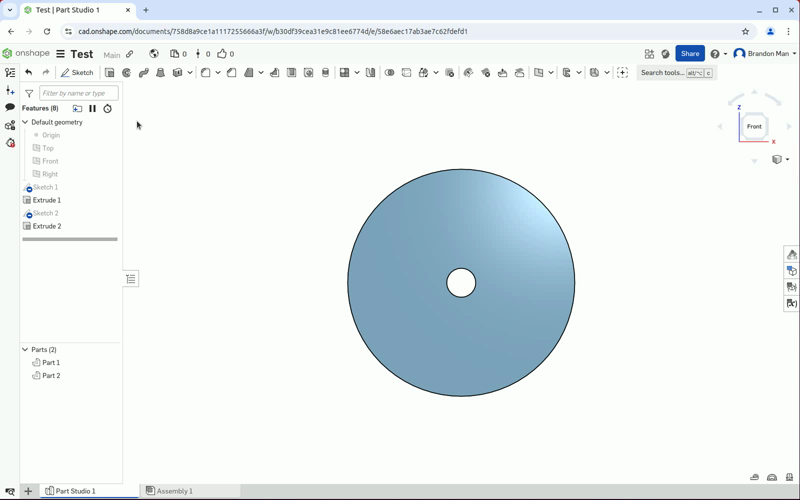
key(shift+h)
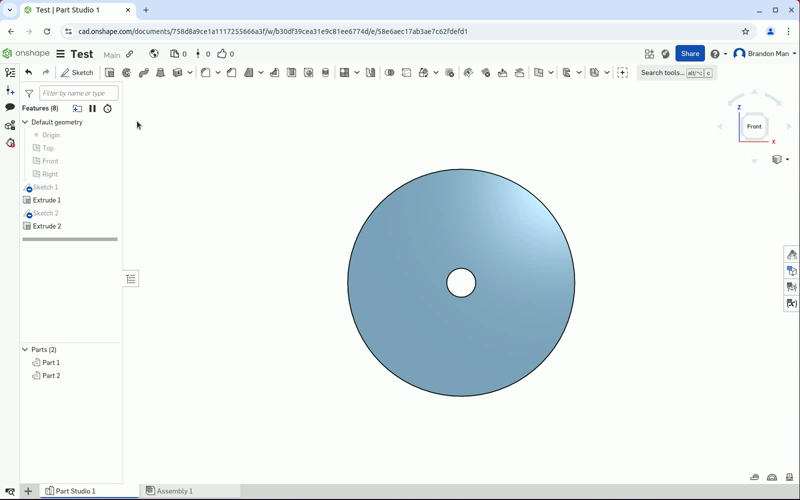
mouse_move(73, 189)
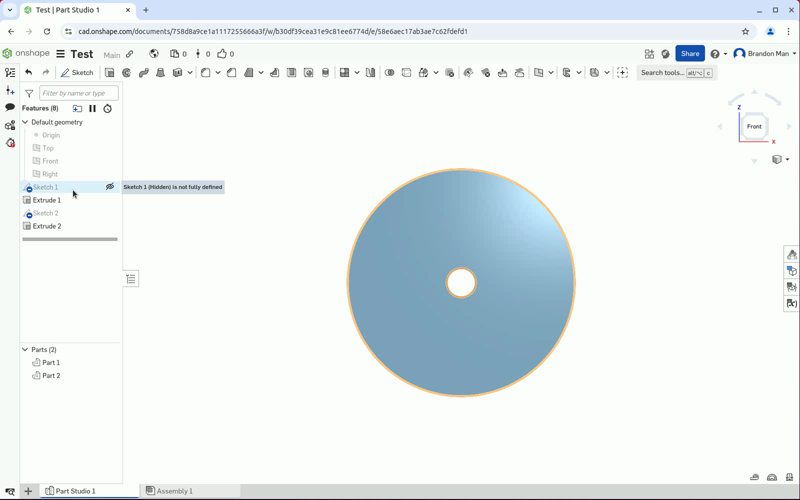
click(73, 189)
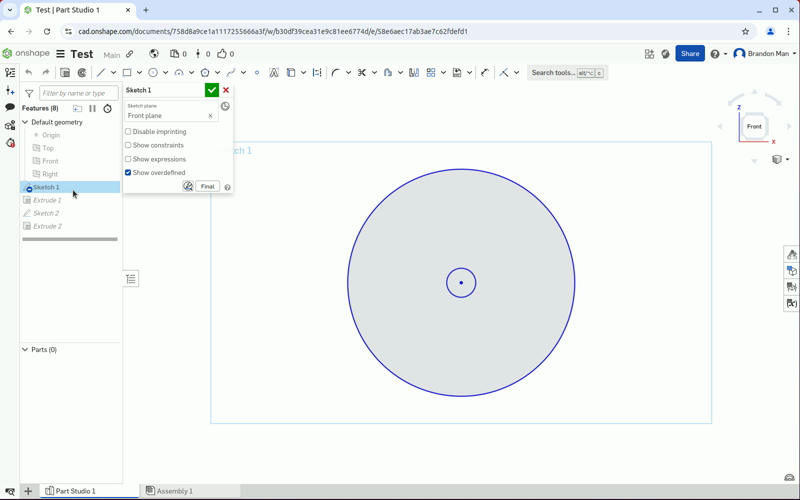
mouse_move(229, 92)
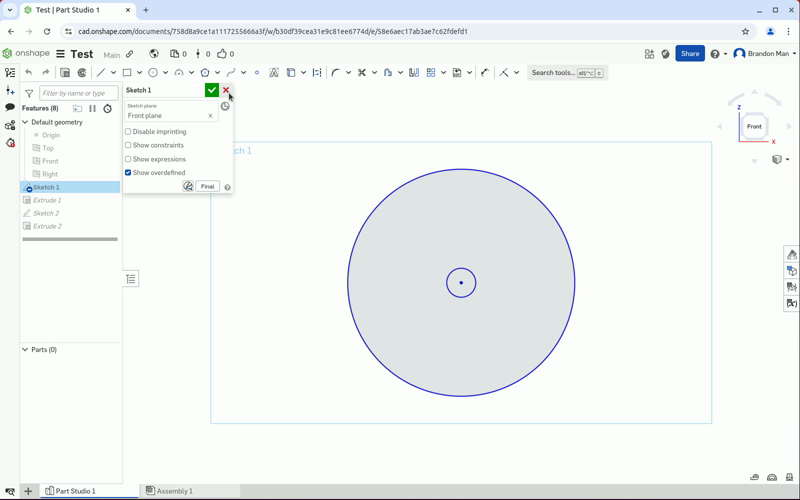
click(229, 92)
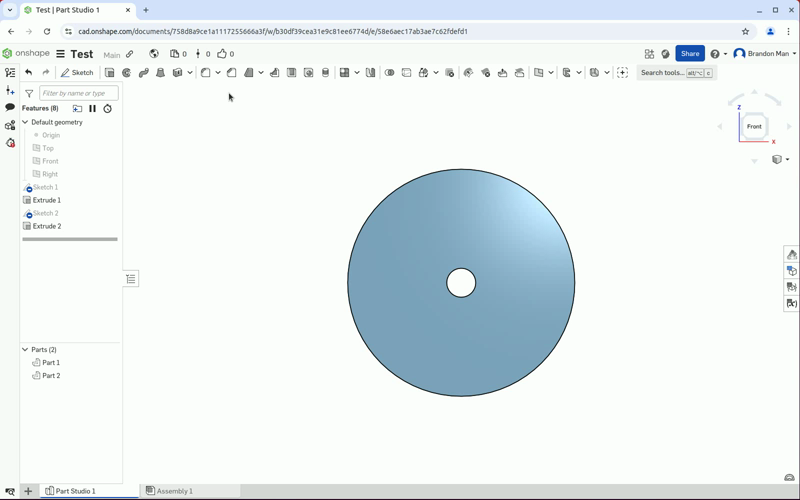
mouse_move(541, 75)
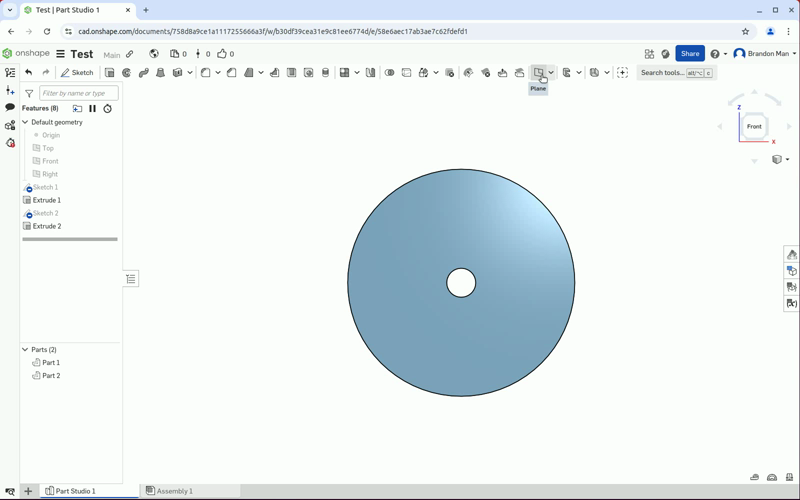
click(541, 75)
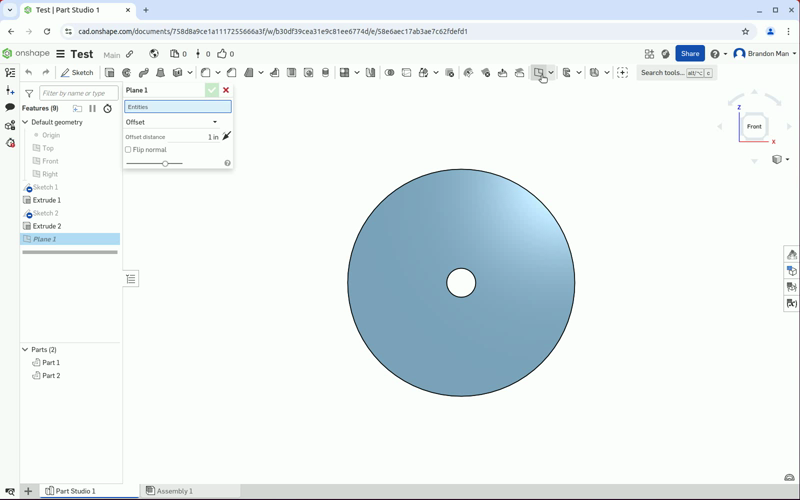
mouse_move(73, 163)
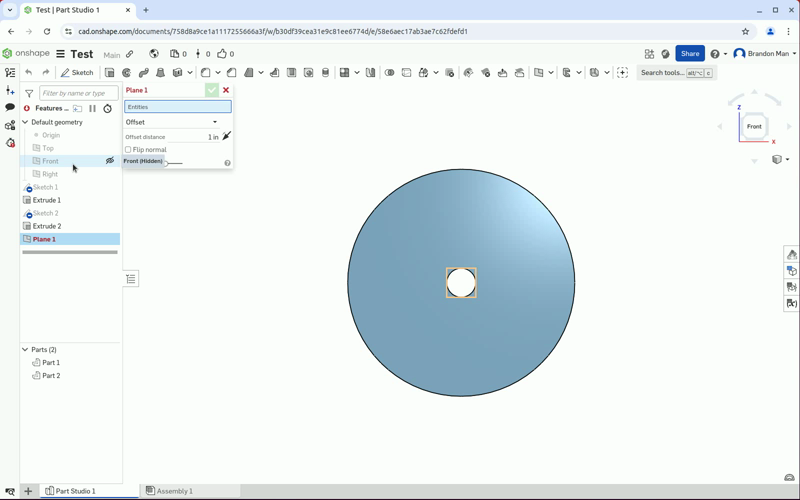
click(73, 163)
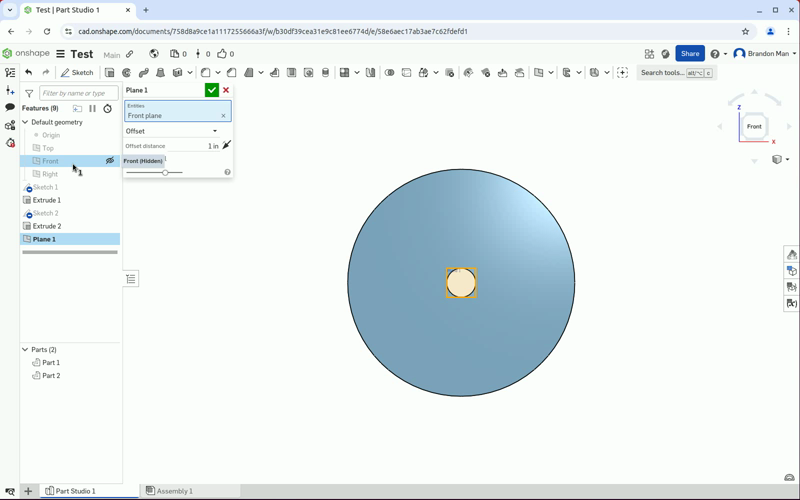
key(tab, 2)
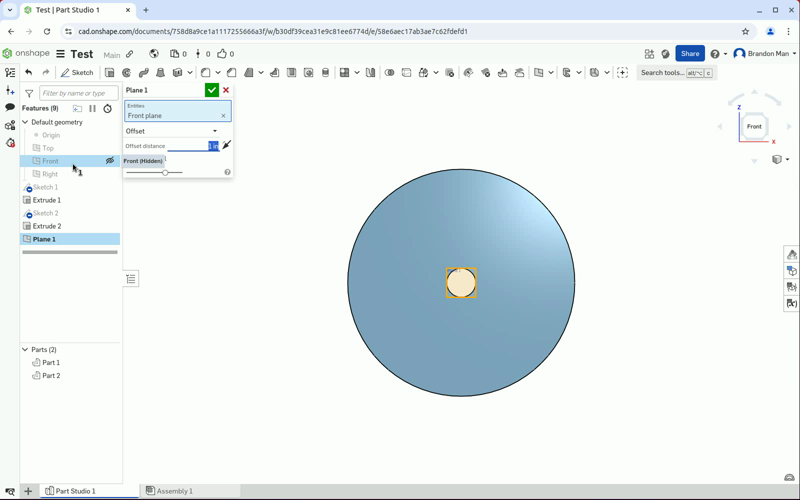
text(0.493)
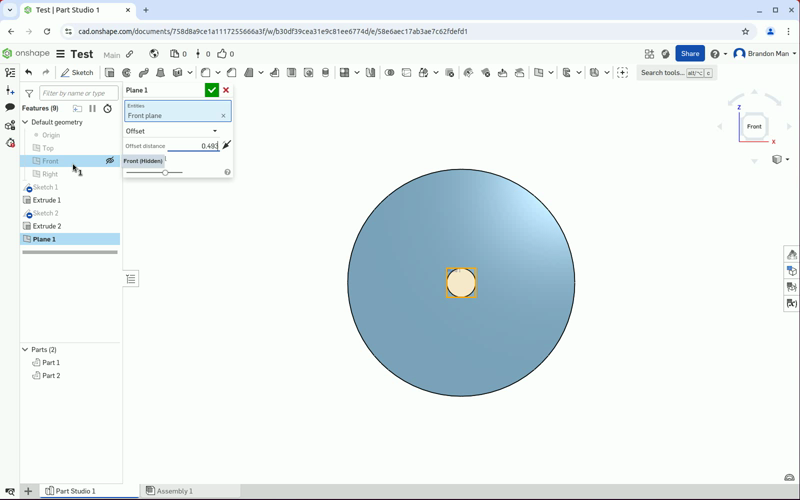
key(enter, 2)
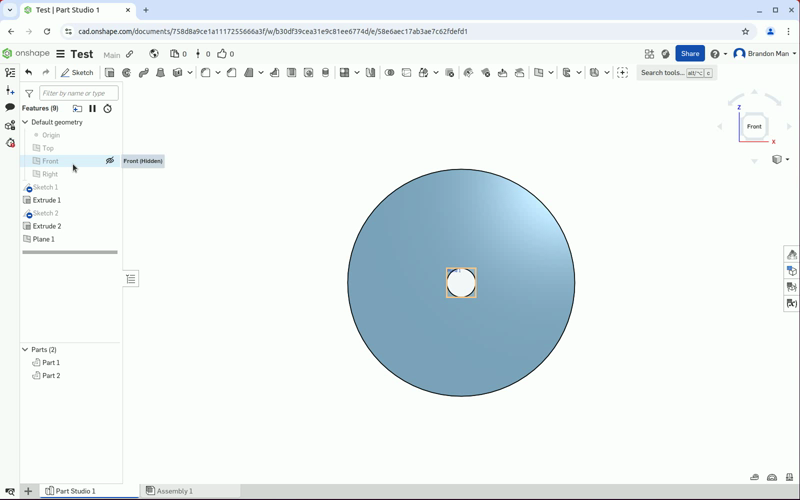
key(shift+s)
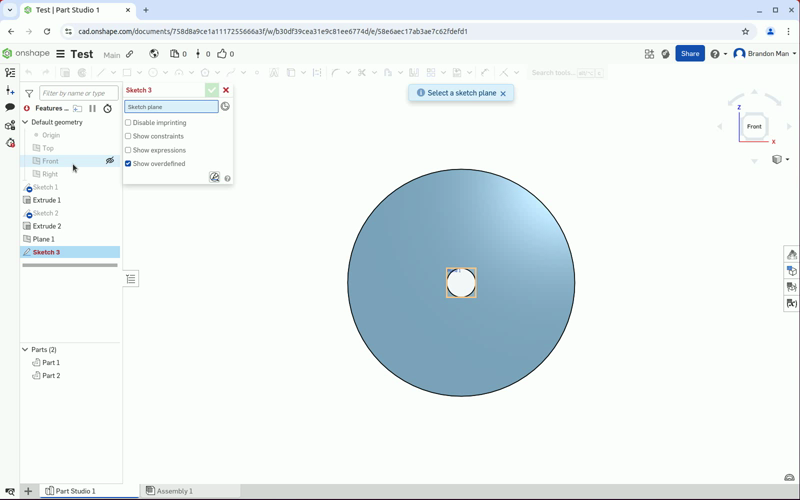
mouse_move(73, 241)
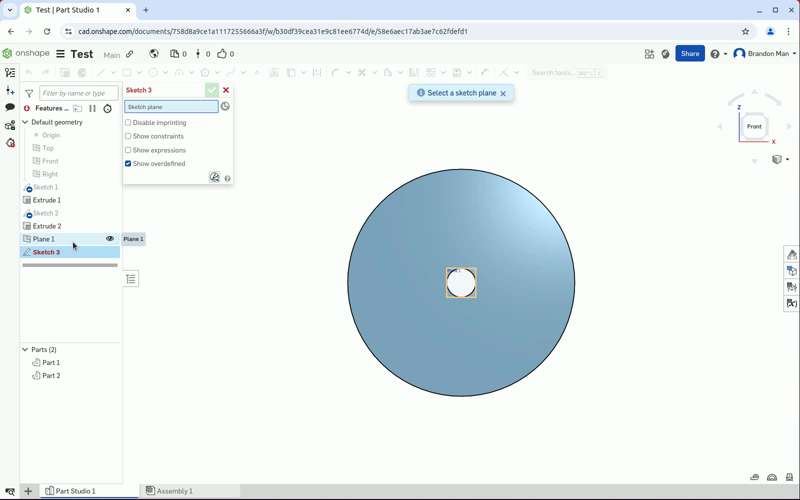
click(73, 241)
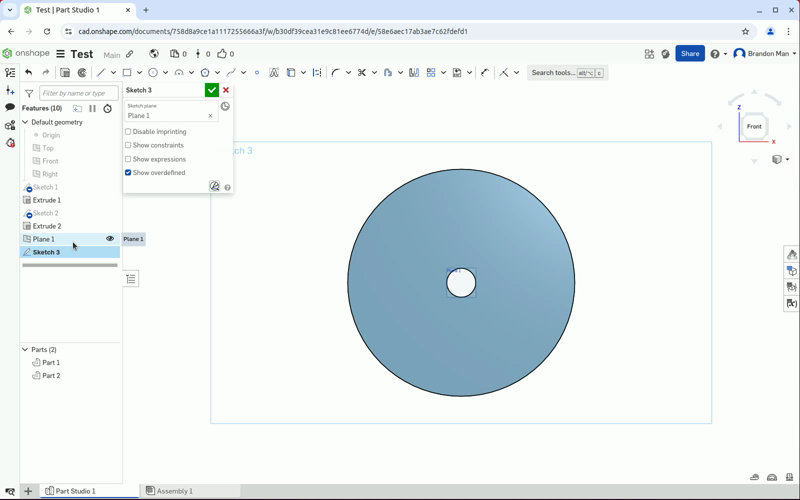
mouse_move(73, 352)
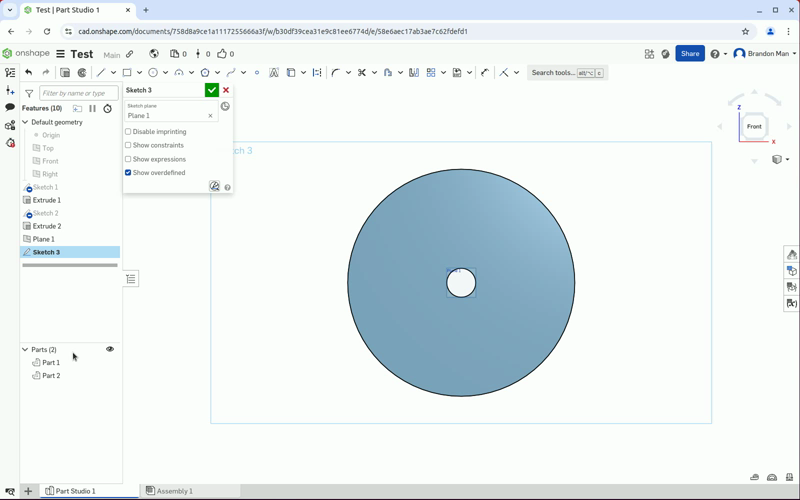
key(y)
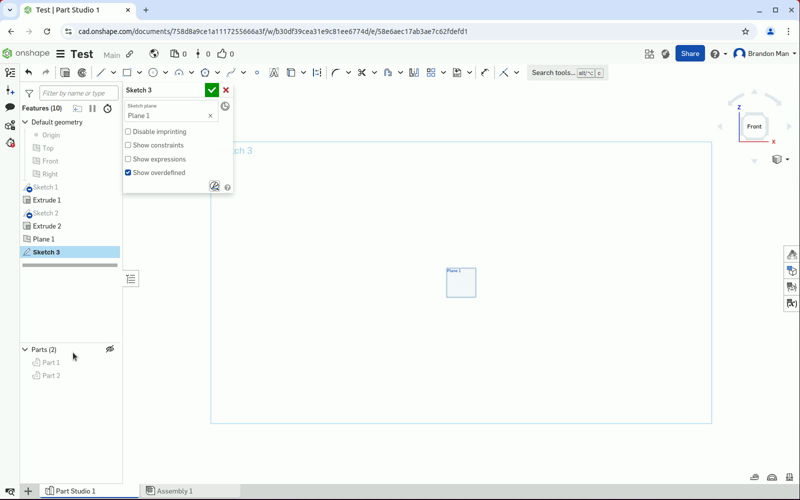
key(l)
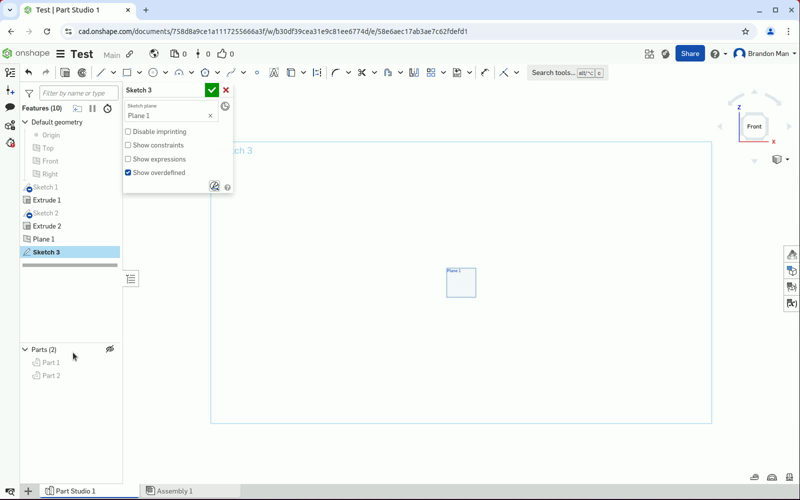
key_down(shift)
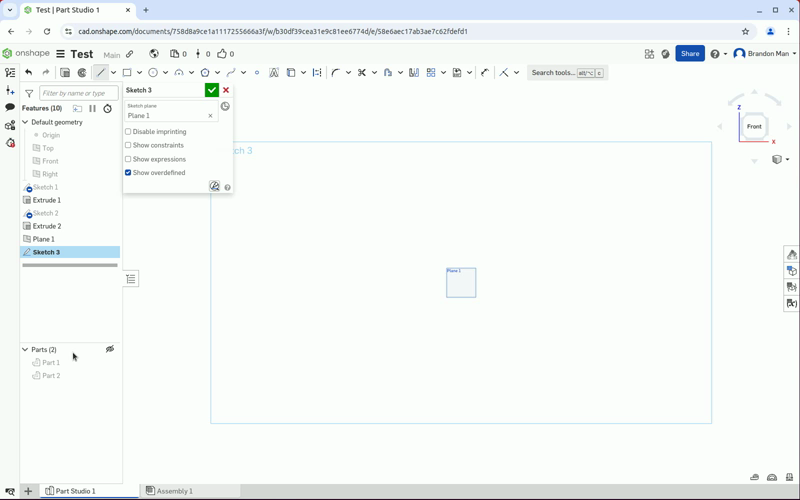
mouse_move(437, 318)
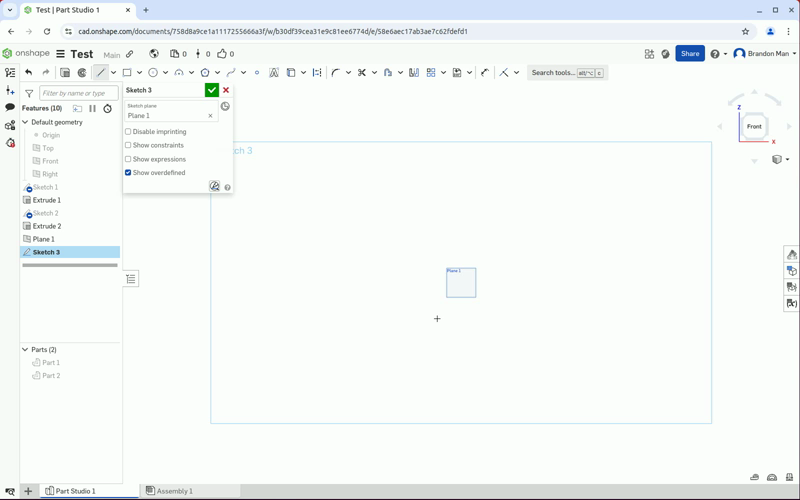
click(437, 318)
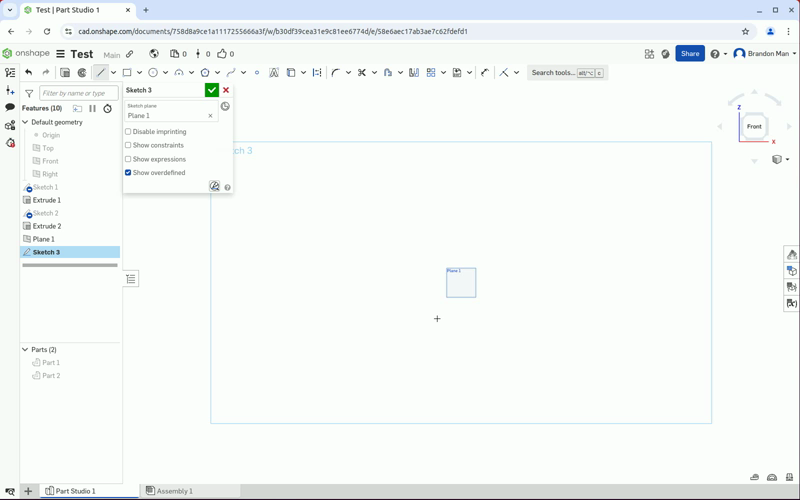
key_up(shift)
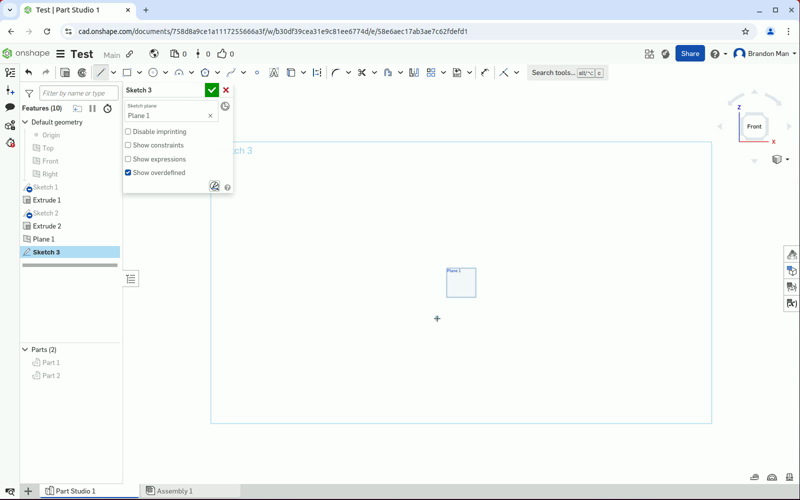
key_down(shift)
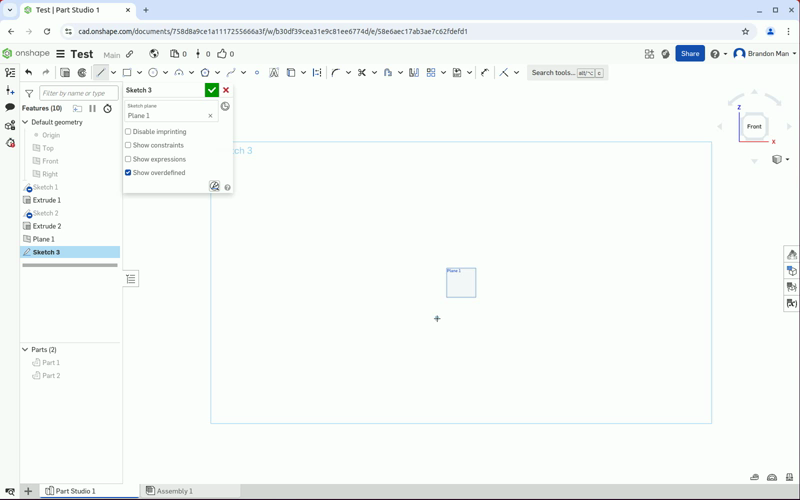
mouse_move(467, 318)
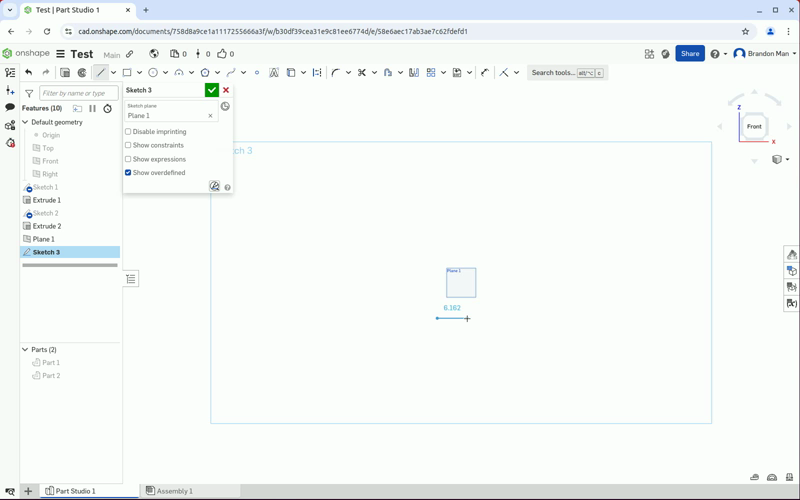
mouse_move(485, 318)
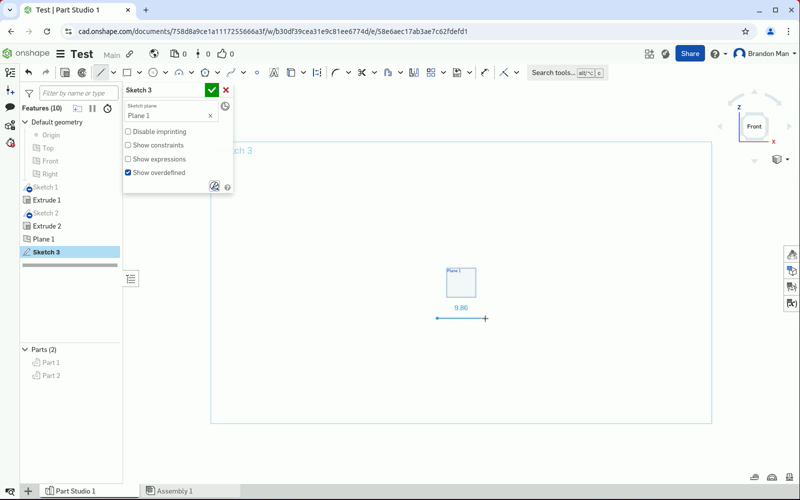
click(485, 318)
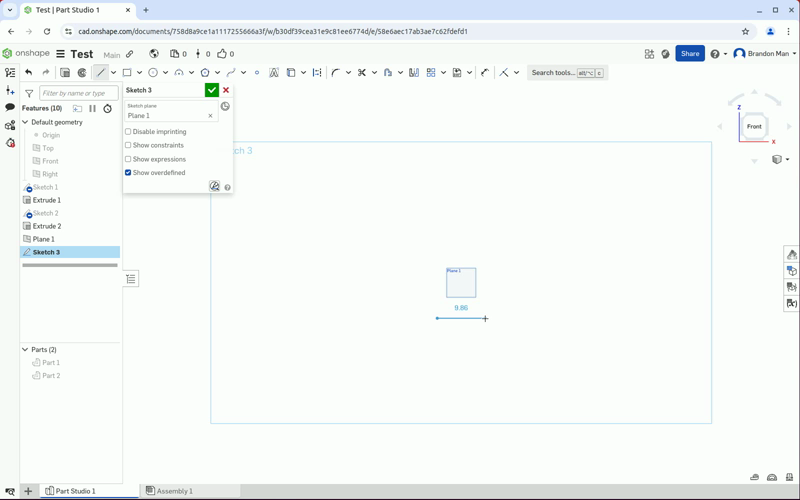
key_up(shift)
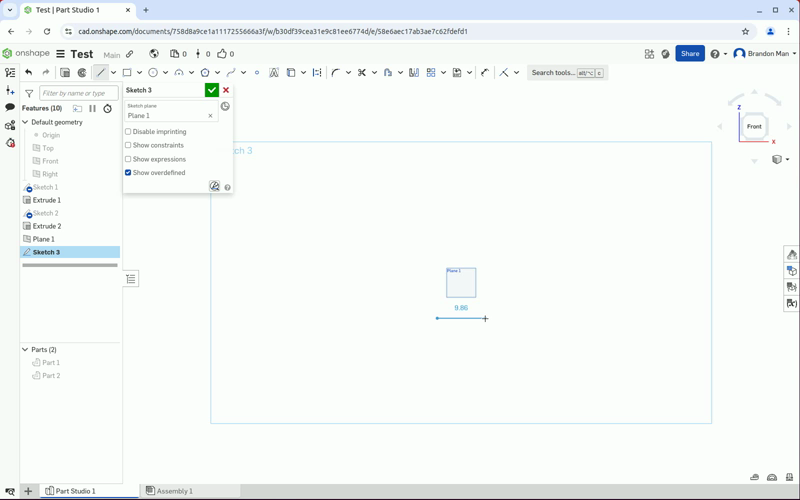
key_down(shift)
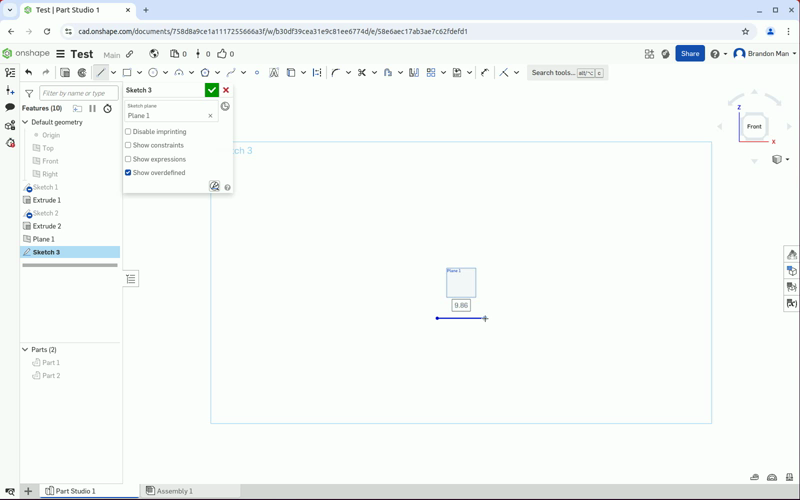
mouse_move(485, 246)
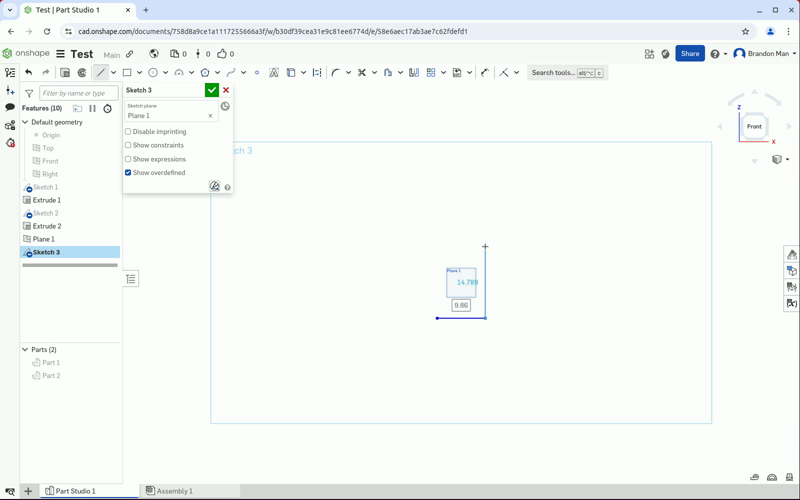
click(485, 246)
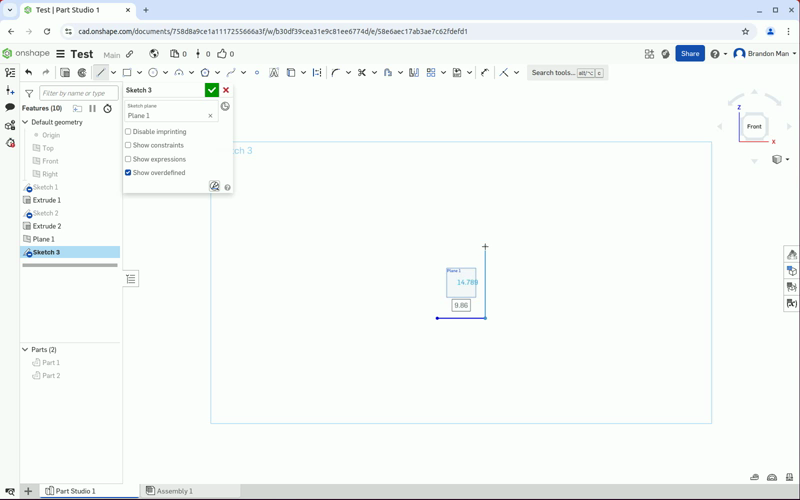
key_up(shift)
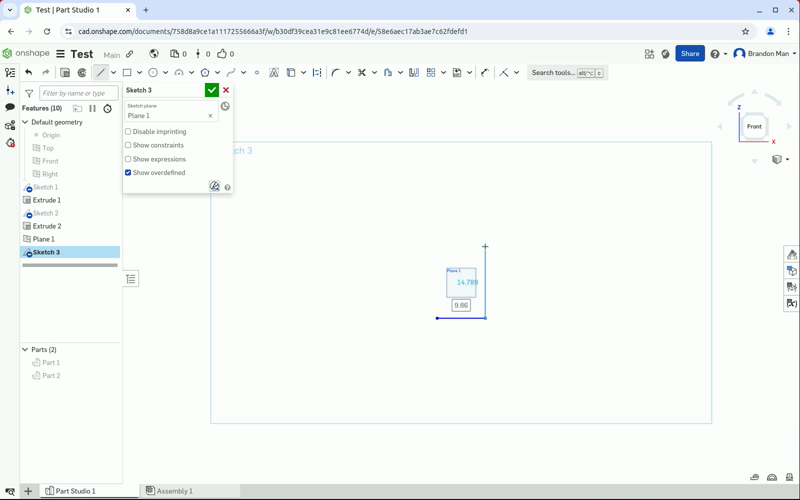
key_down(shift)
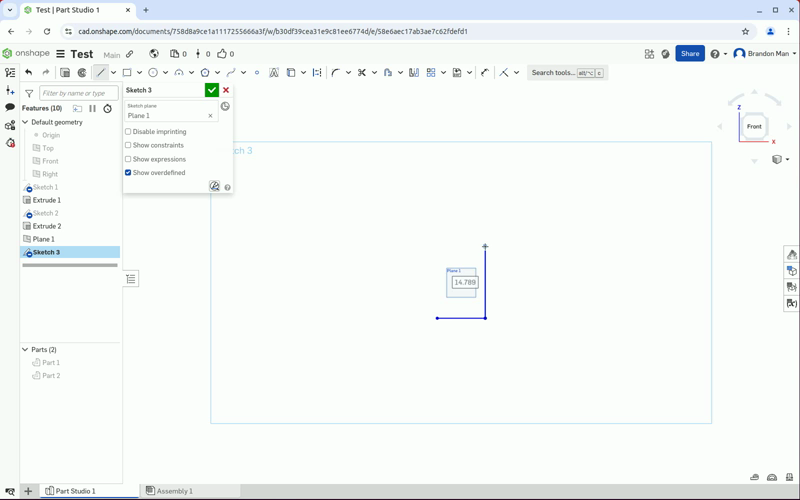
mouse_move(515, 246)
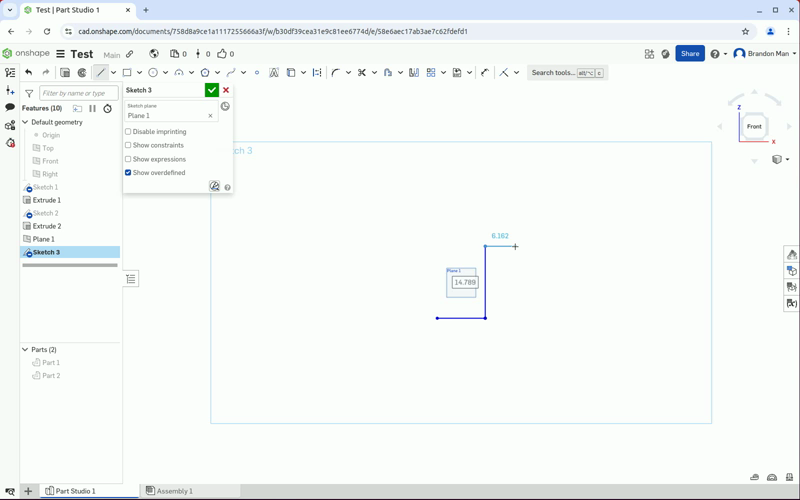
mouse_move(461, 246)
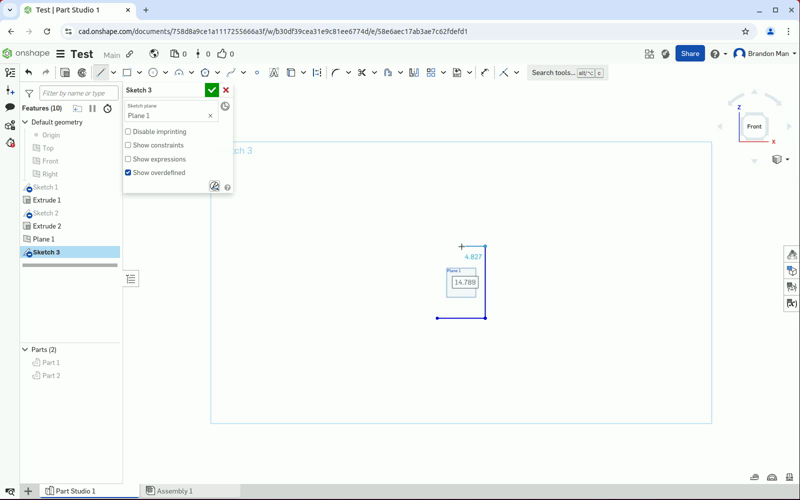
click(461, 246)
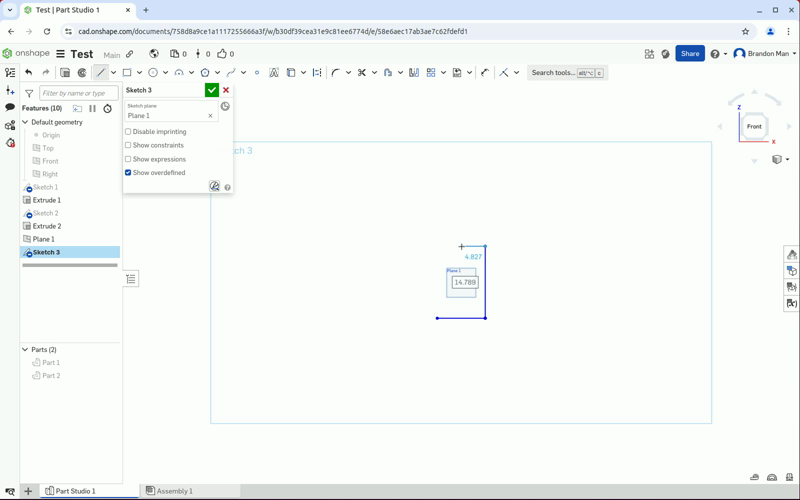
key_up(shift)
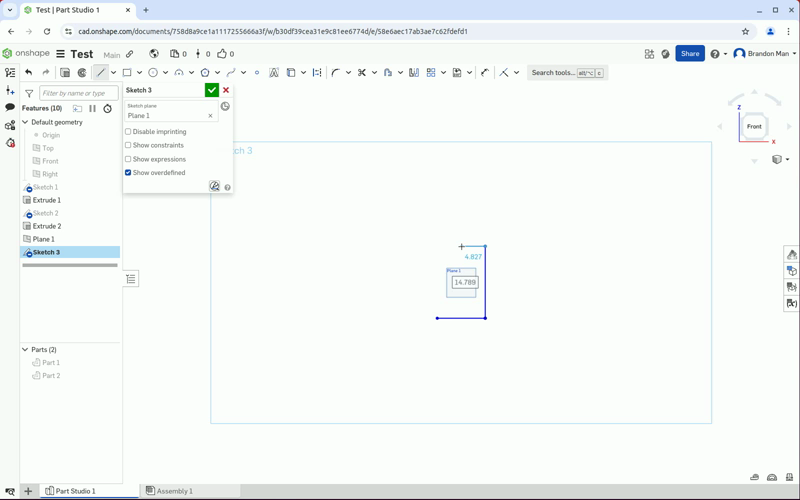
key_down(shift)
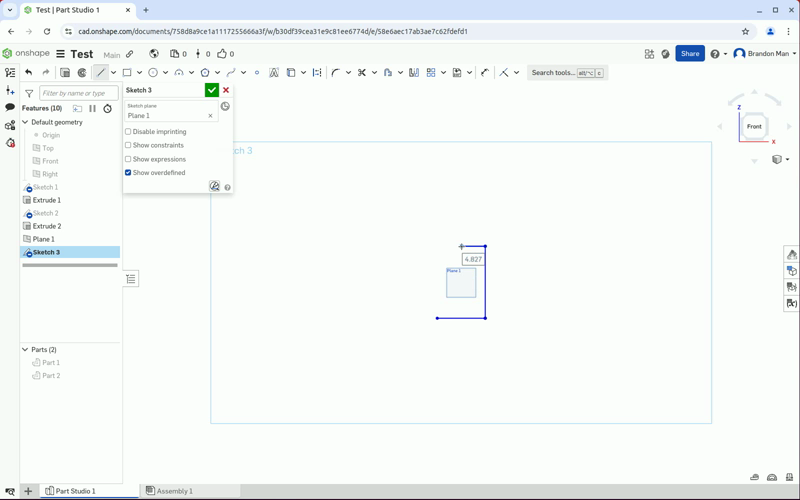
mouse_move(491, 246)
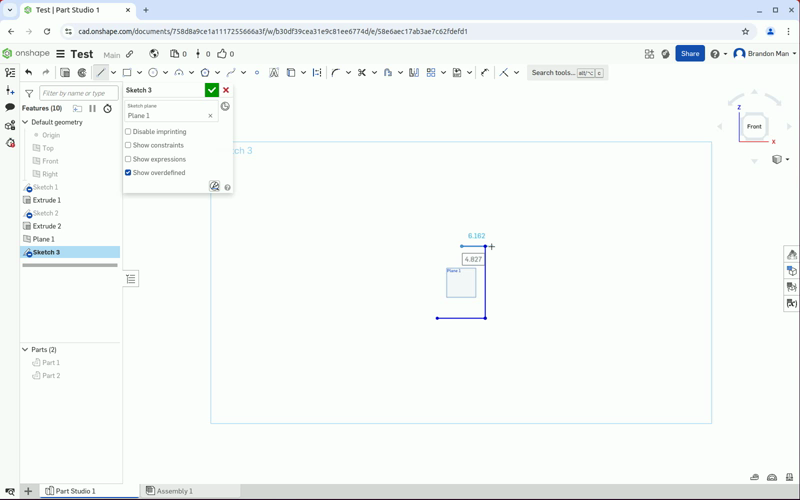
mouse_move(437, 246)
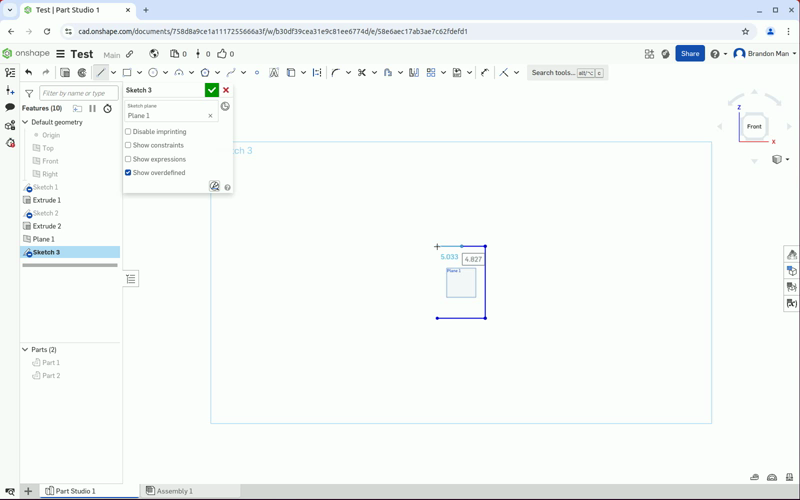
click(437, 246)
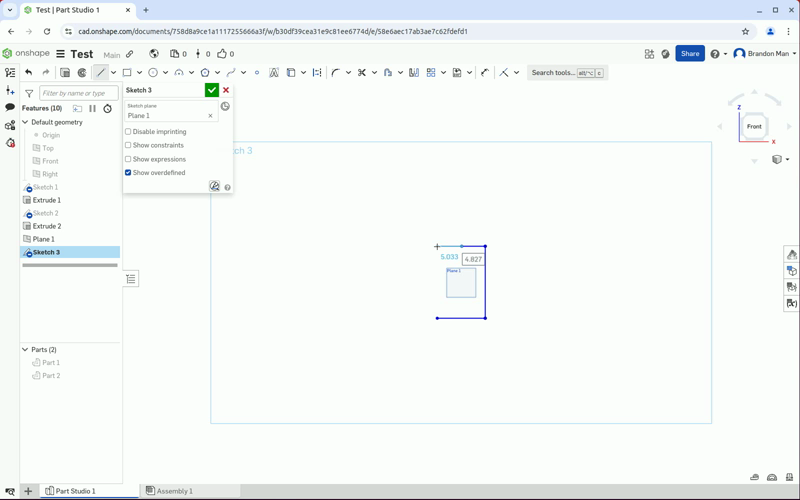
key_up(shift)
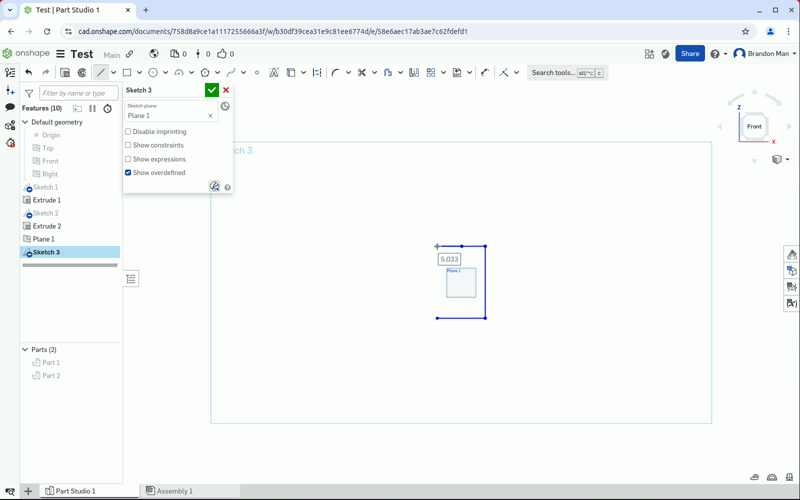
key_down(shift)
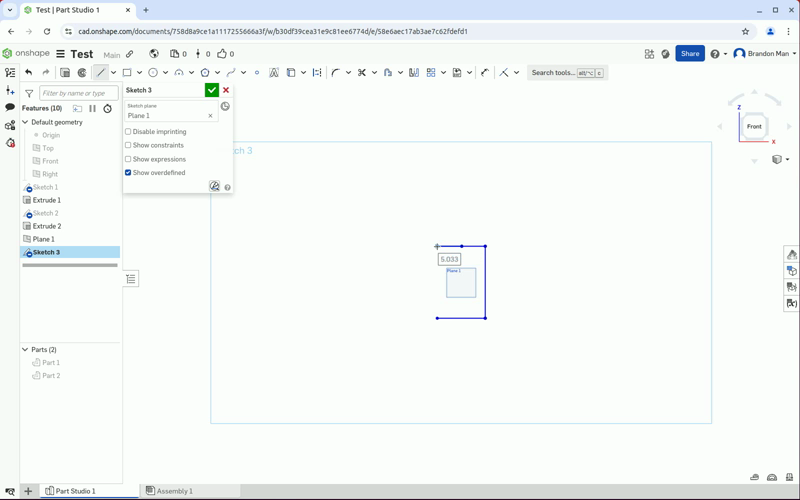
mouse_move(437, 318)
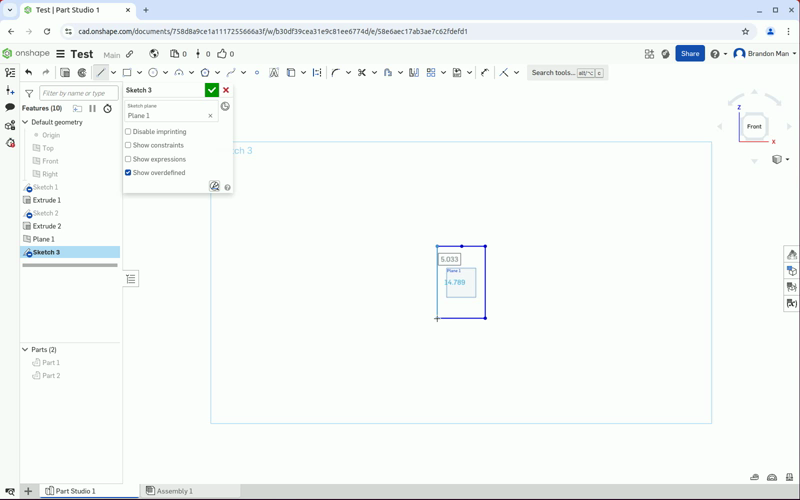
key_up(shift)
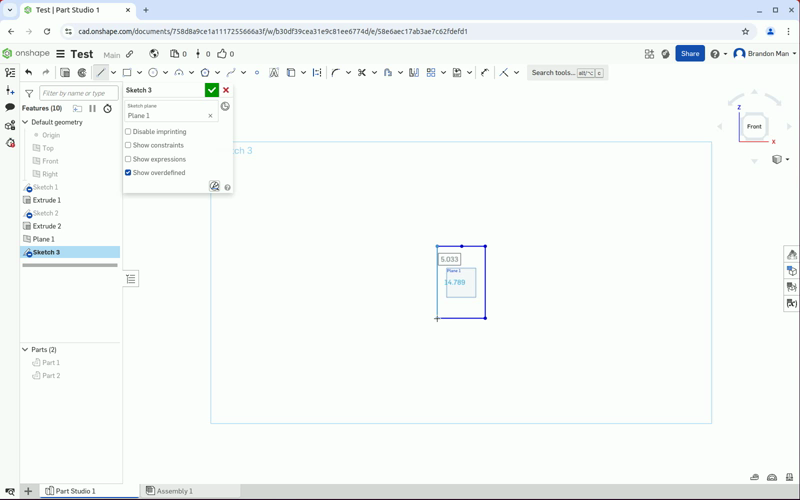
click(437, 318)
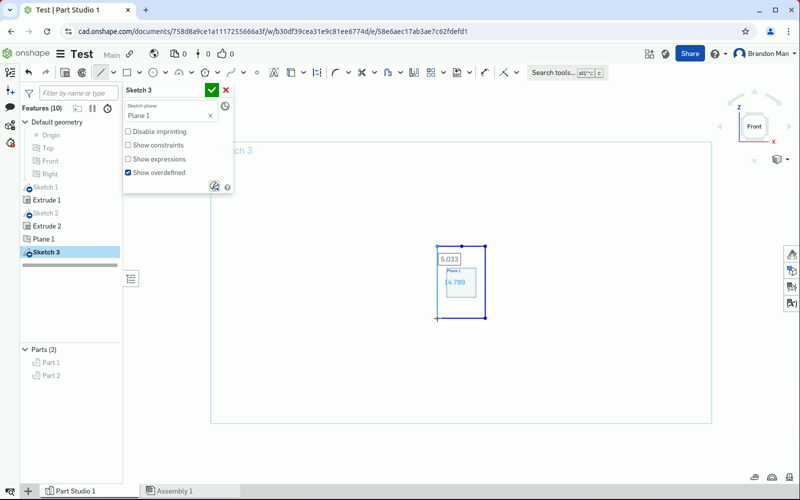
key(esc)
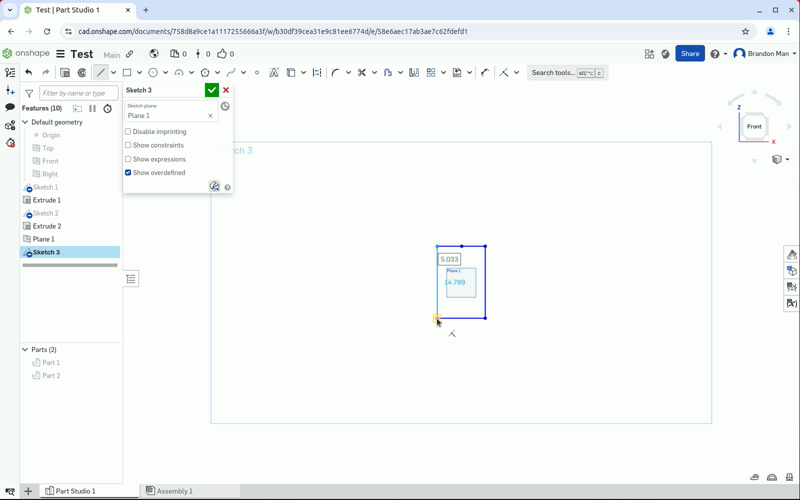
key(c)
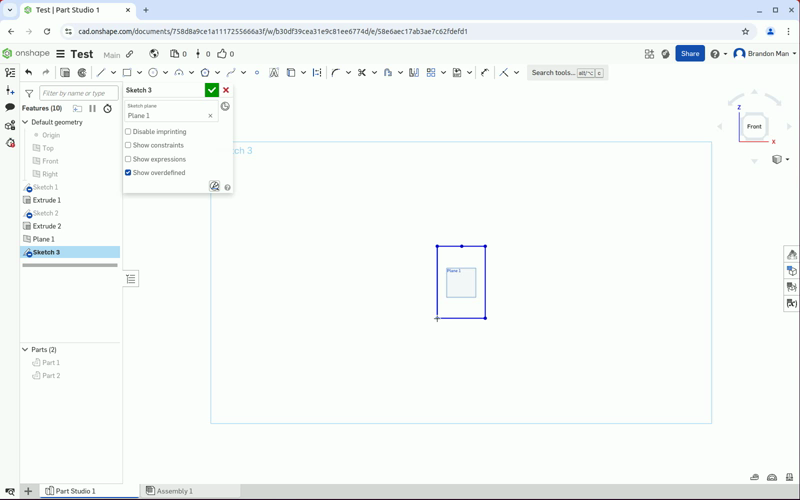
key_down(shift)
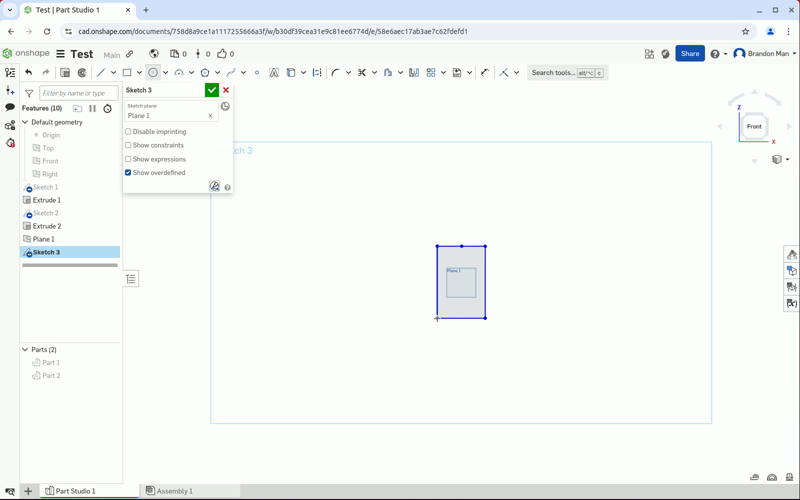
mouse_move(461, 282)
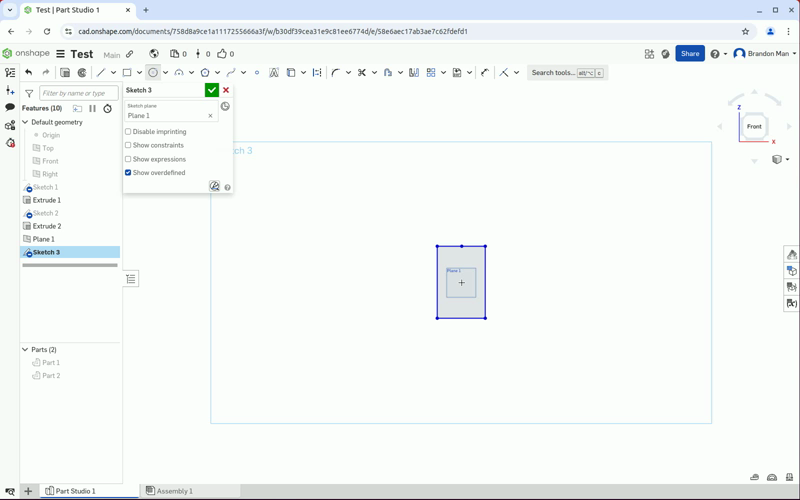
click(461, 282)
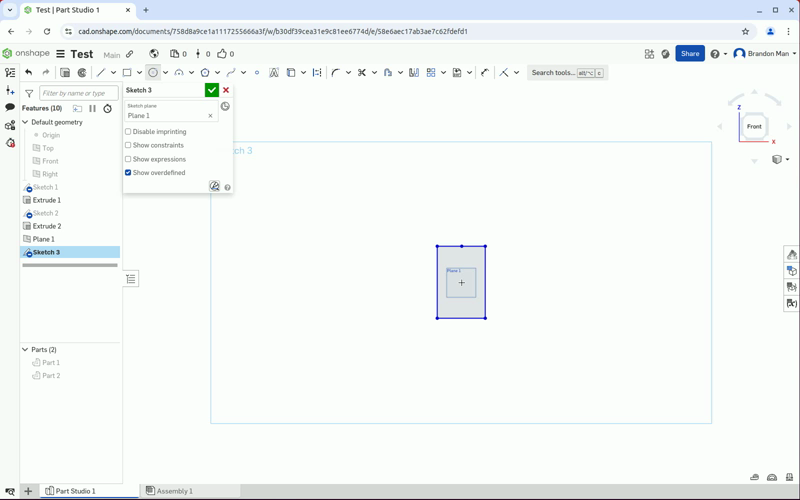
key_up(shift)
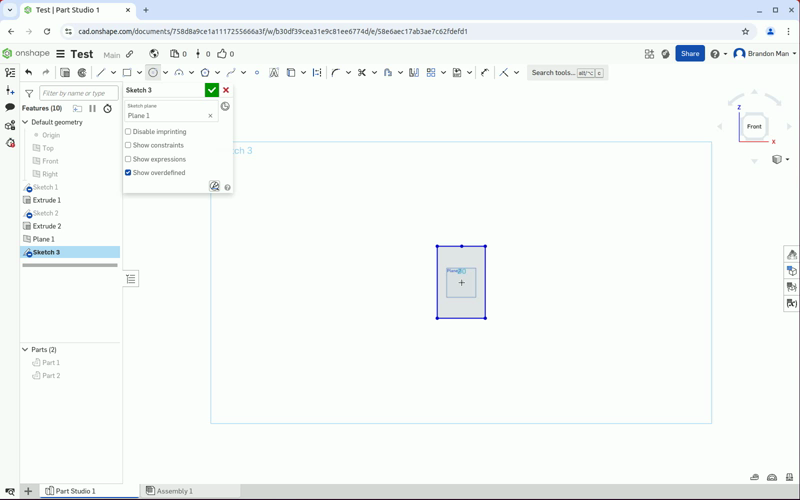
mouse_move(476, 282)
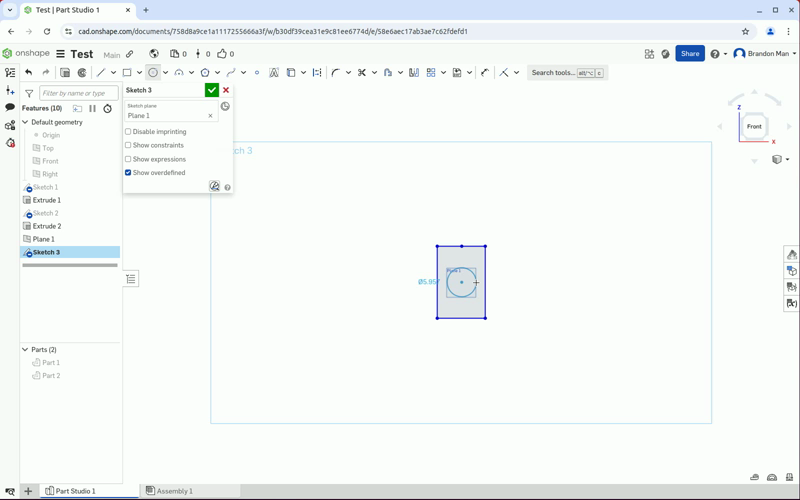
click(476, 282)
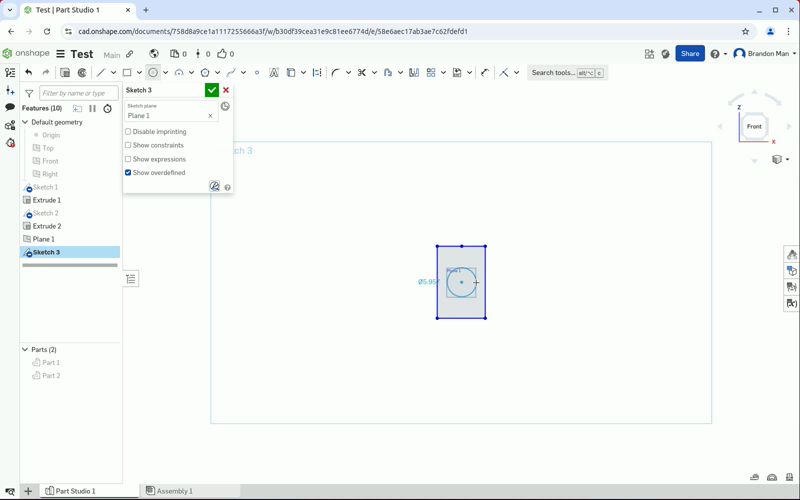
key(esc)
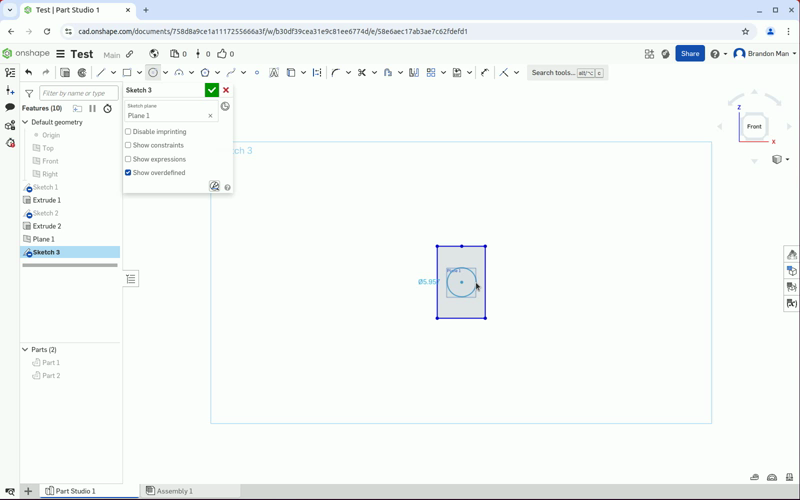
mouse_move(467, 304)
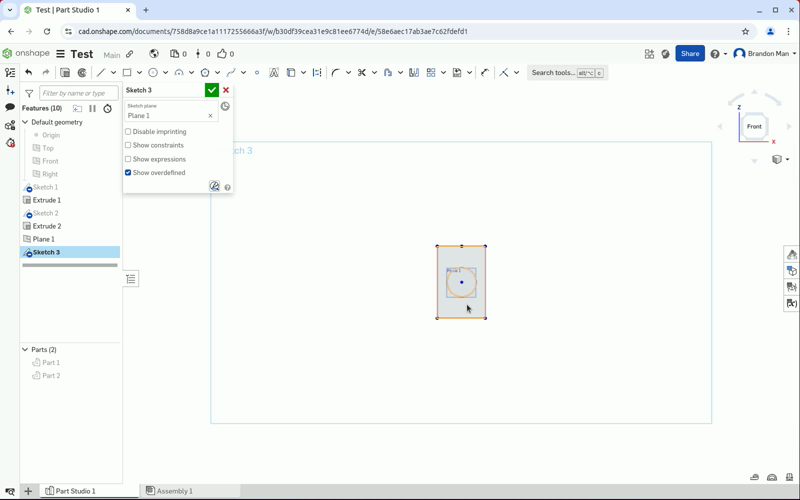
click(467, 304)
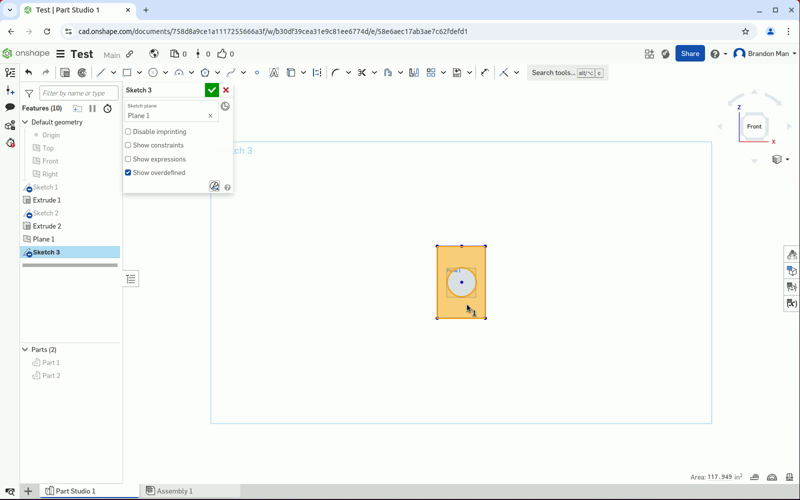
mouse_move(73, 352)
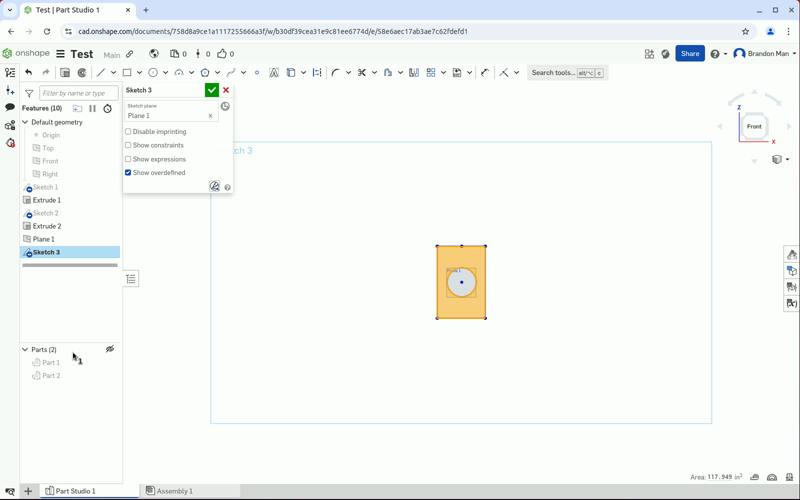
key(shift+y)
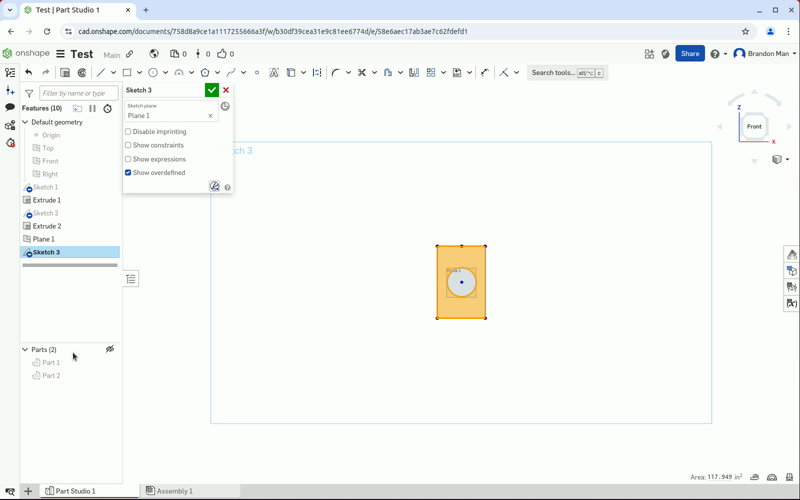
key(shift+e)
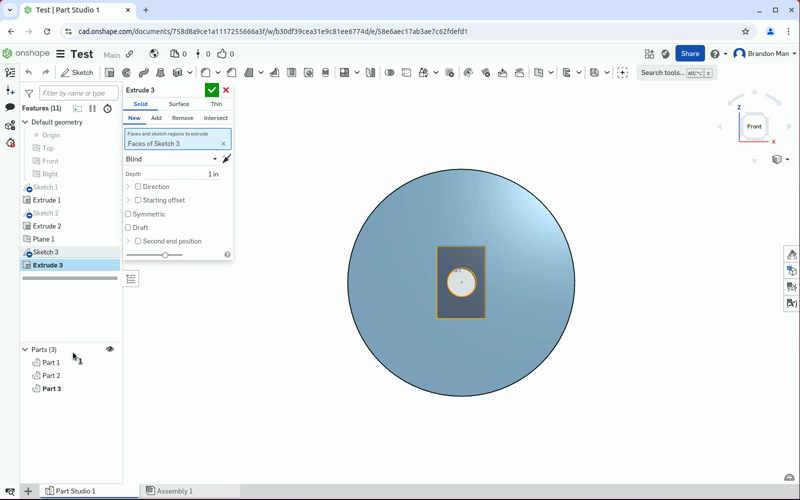
mouse_move(143, 106)
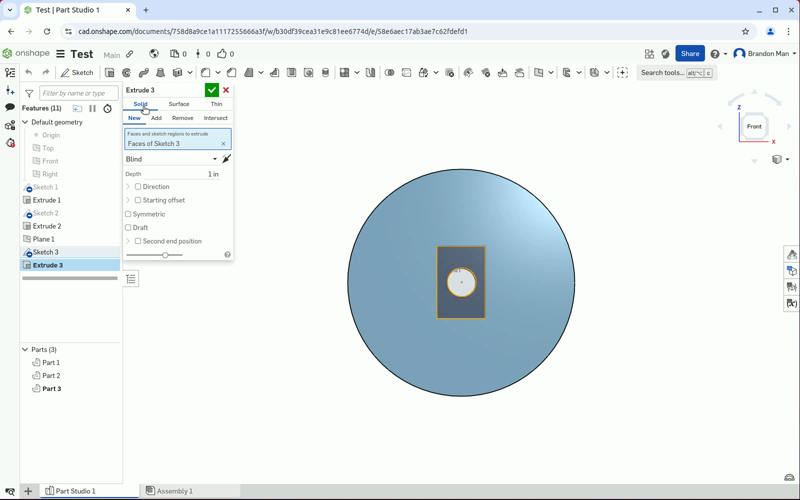
click(143, 106)
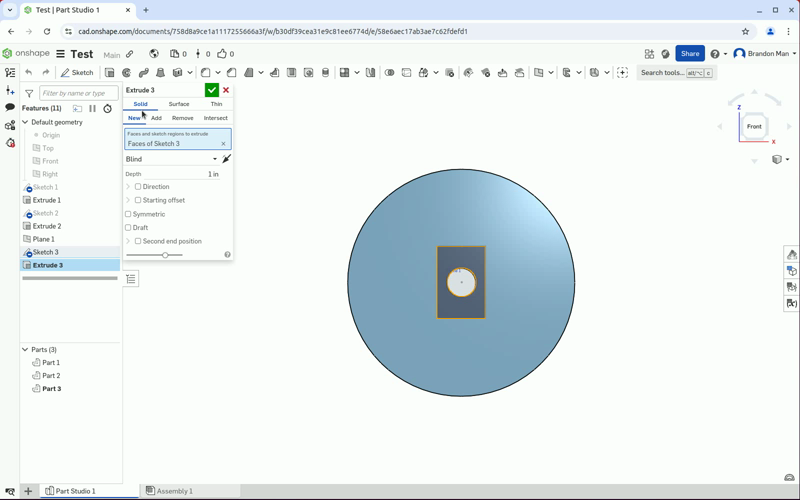
mouse_move(137, 120)
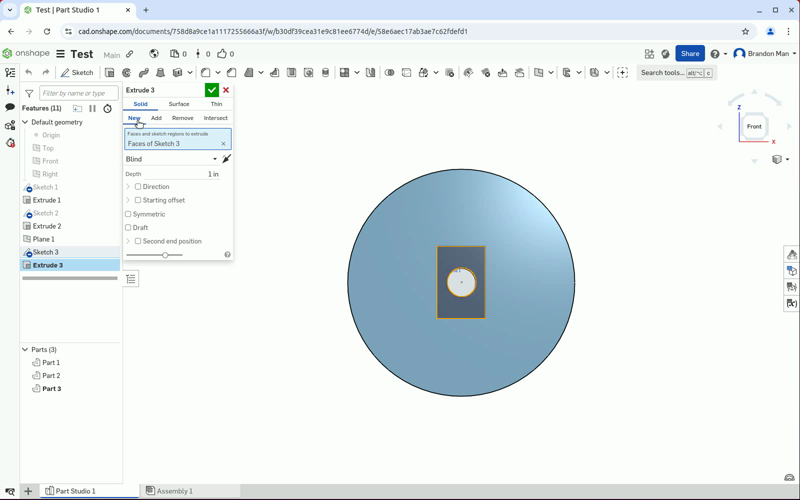
click(137, 120)
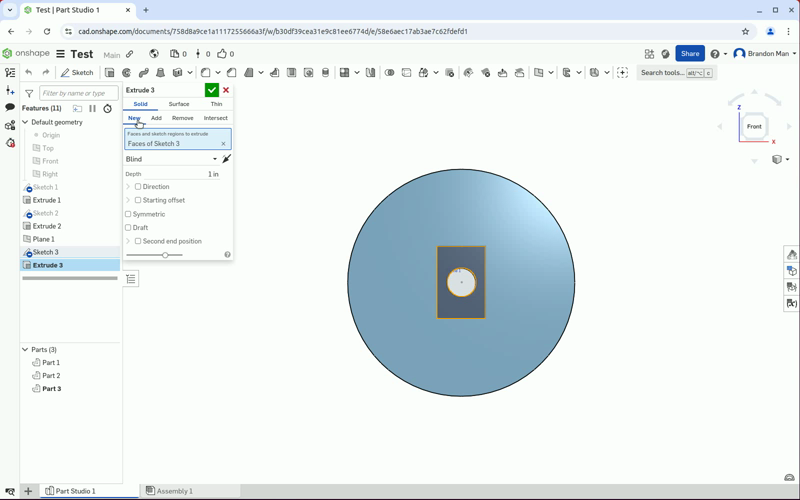
key(tab, 4)
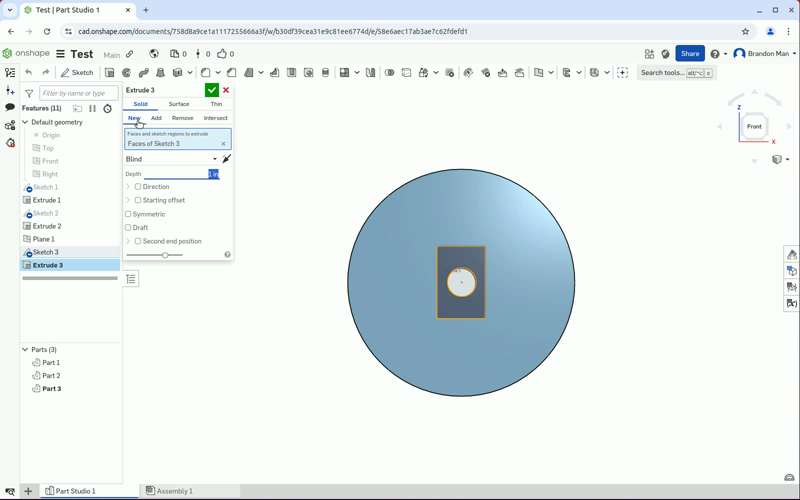
text(2.407)
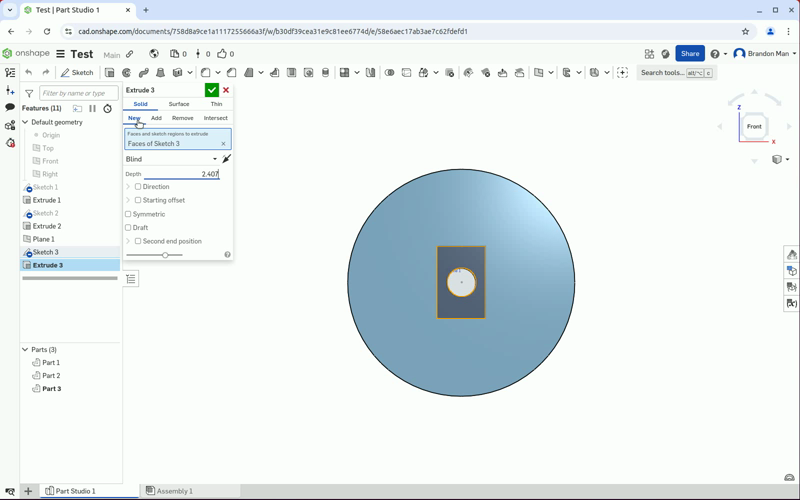
key(enter)
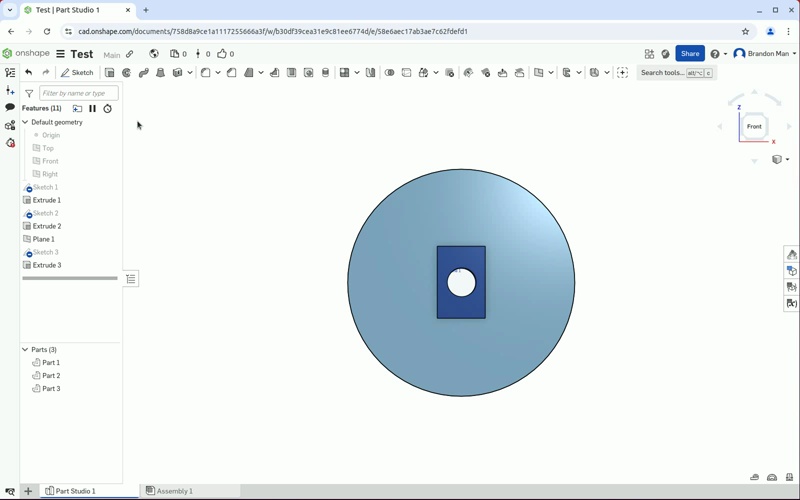
key(shift+h)
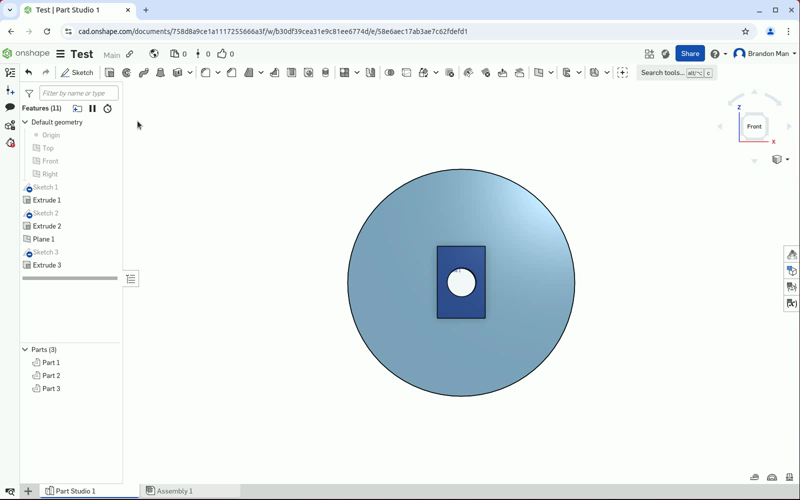
key(shift+h)
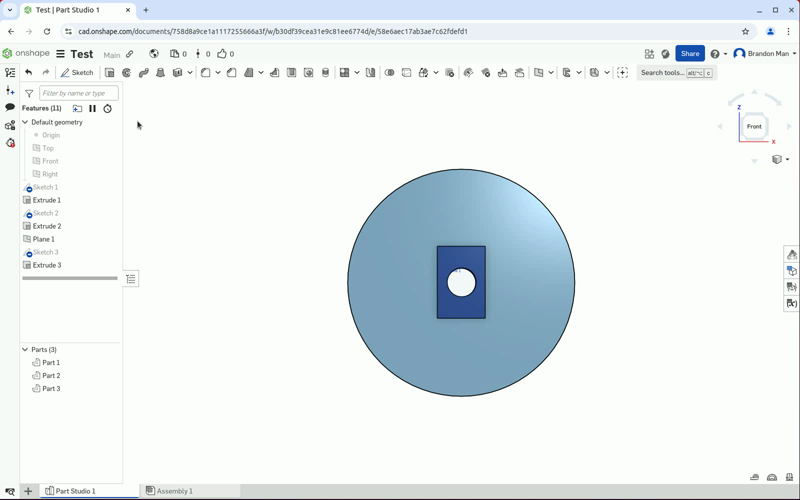
mouse_move(73, 189)
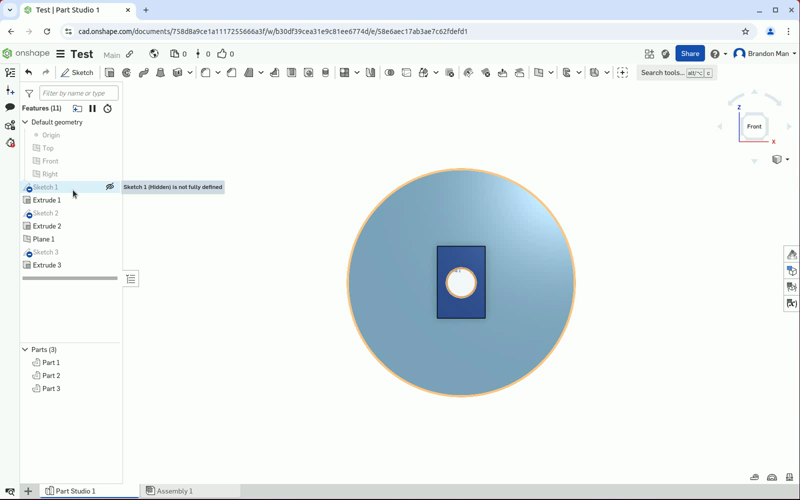
click(73, 189)
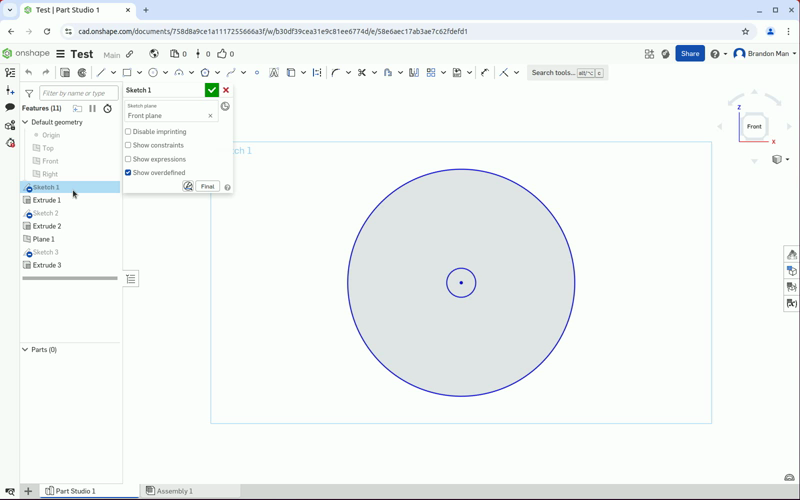
mouse_move(229, 92)
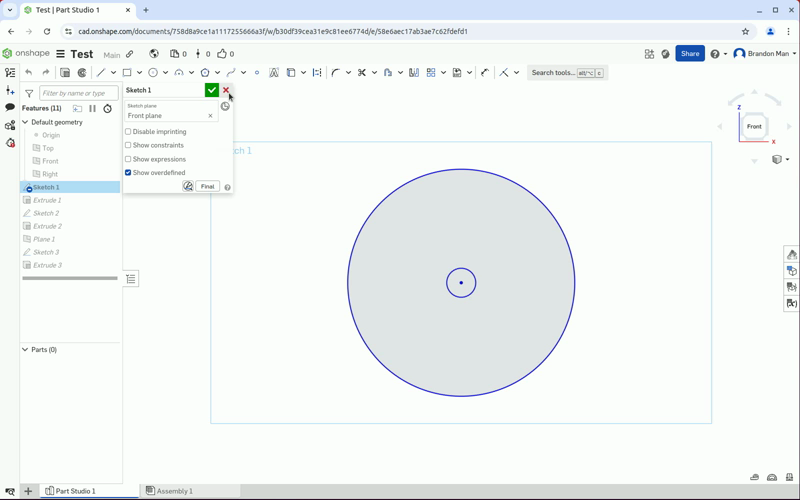
click(229, 92)
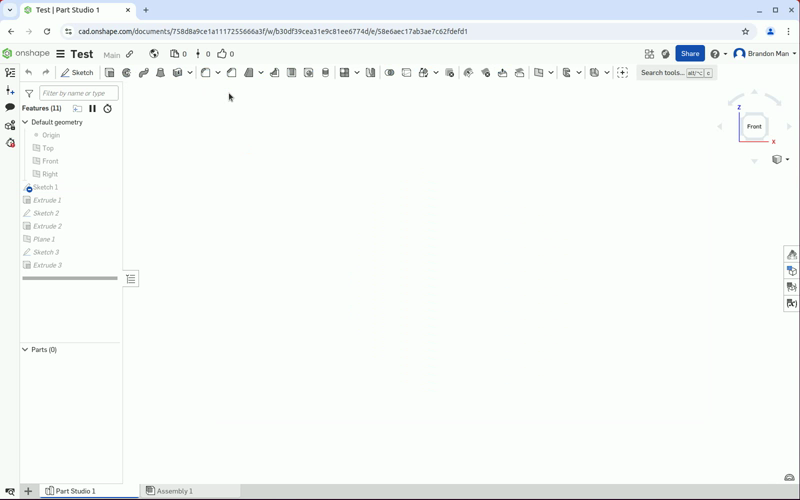
key(shift+s)
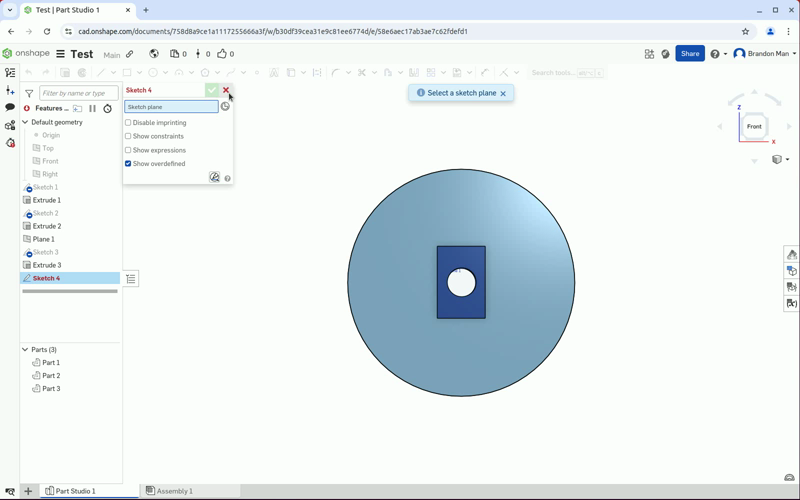
mouse_move(73, 241)
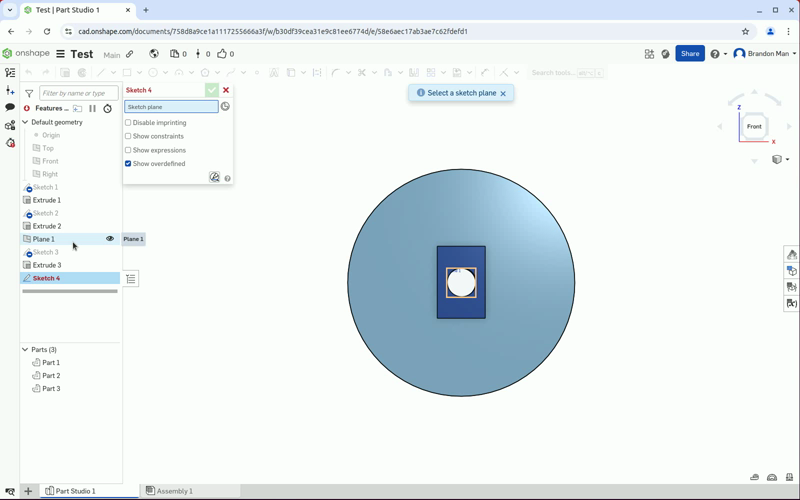
click(73, 241)
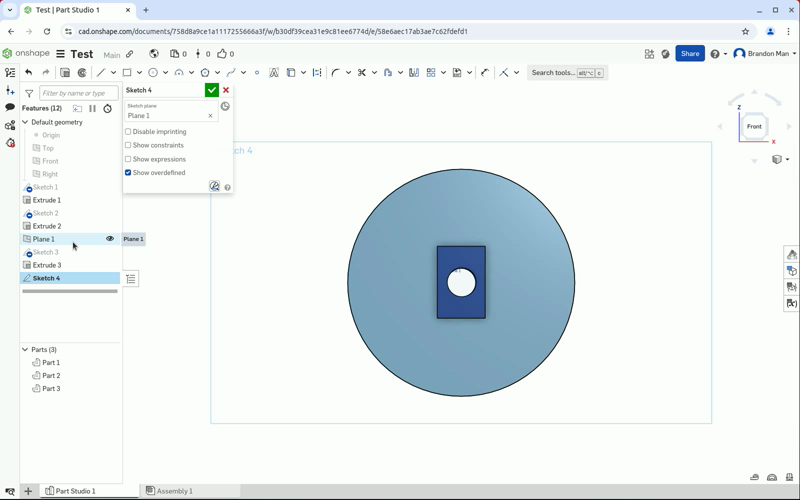
mouse_move(73, 352)
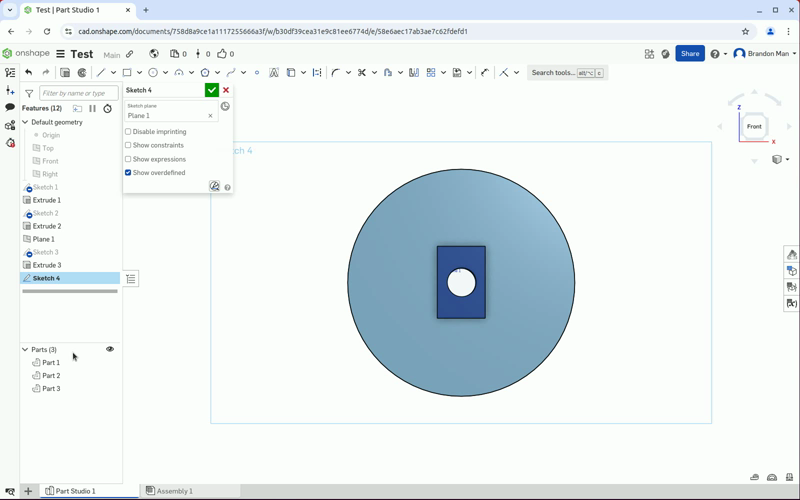
key(y)
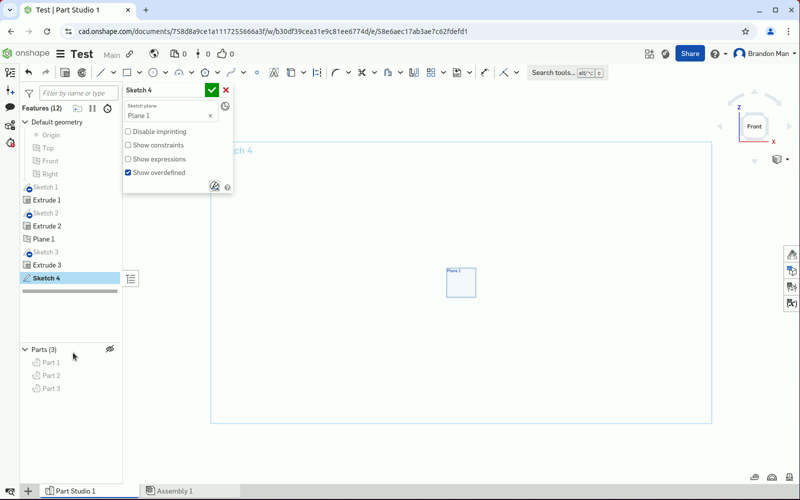
key(c)
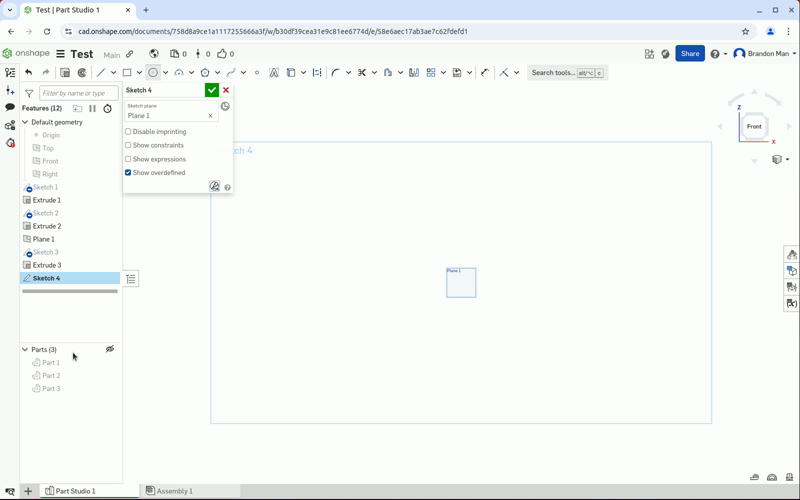
key_down(shift)
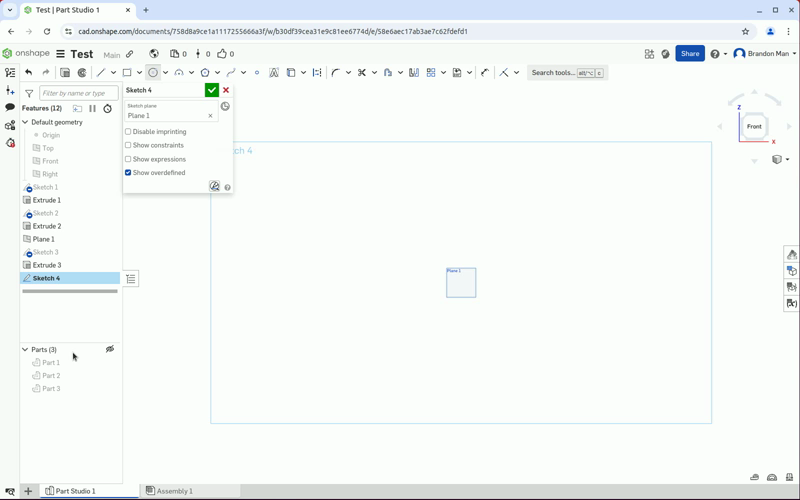
mouse_move(461, 282)
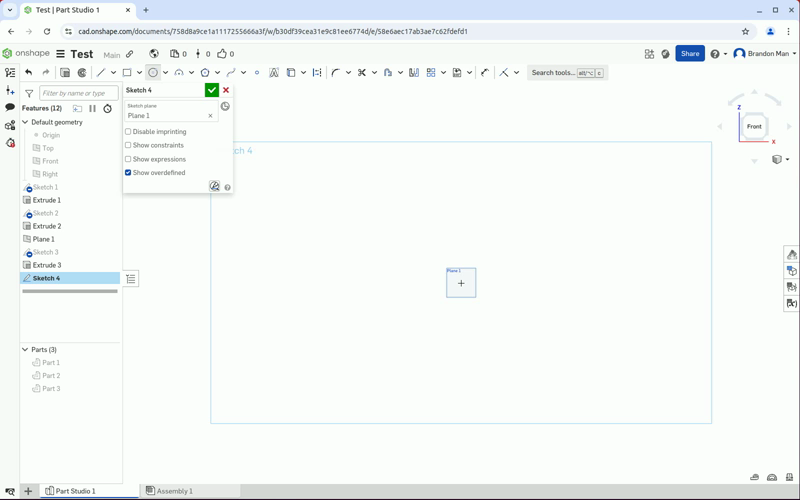
click(461, 282)
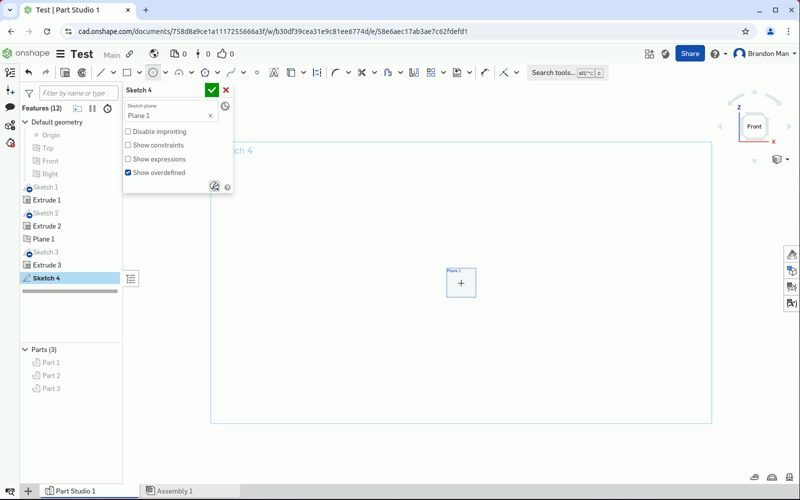
key_up(shift)
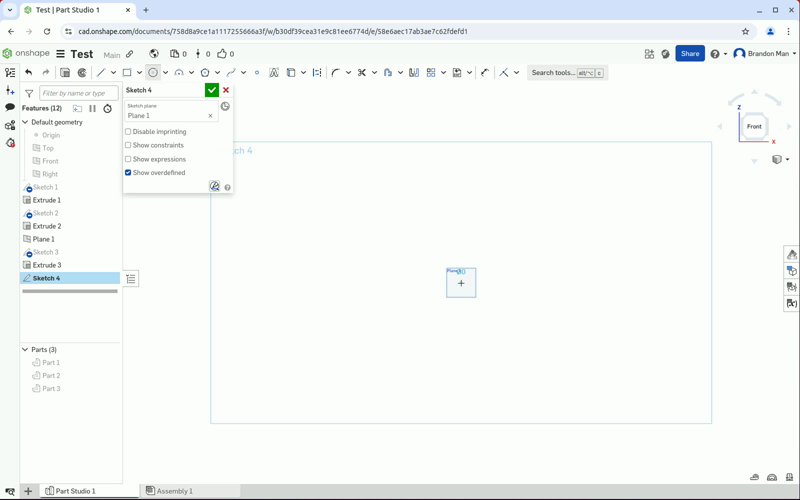
mouse_move(476, 282)
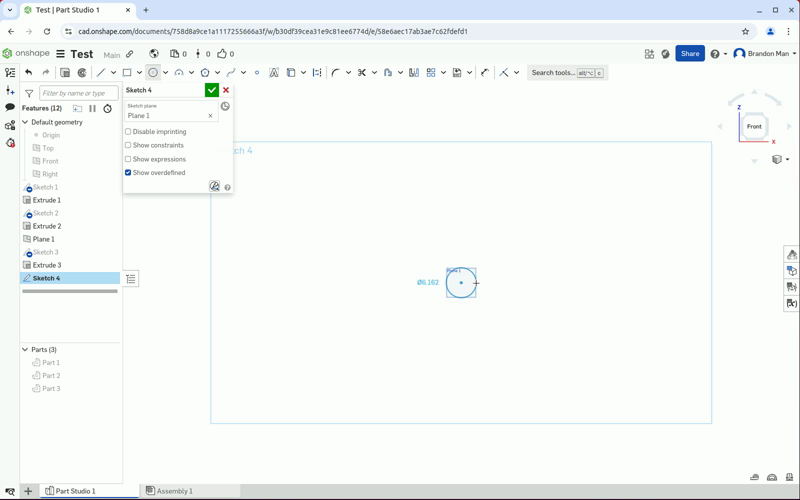
click(476, 282)
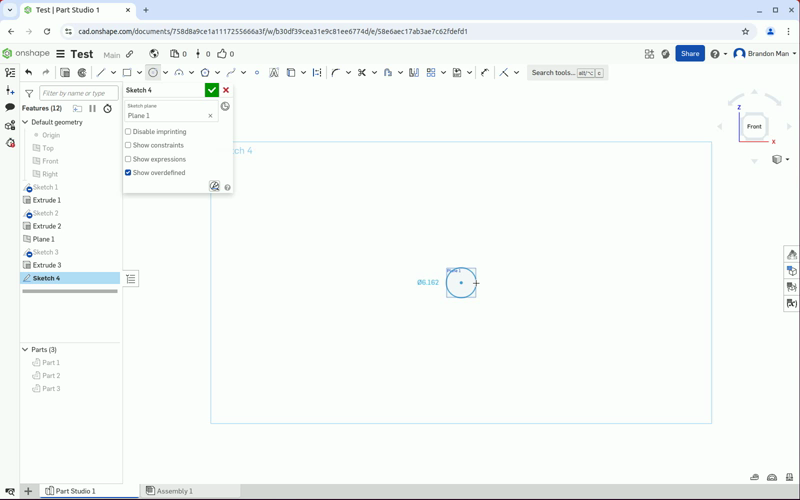
key(esc)
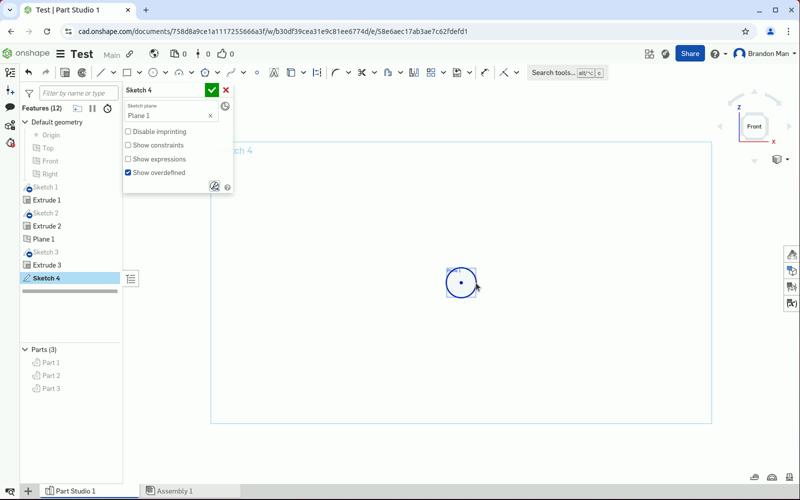
mouse_move(456, 277)
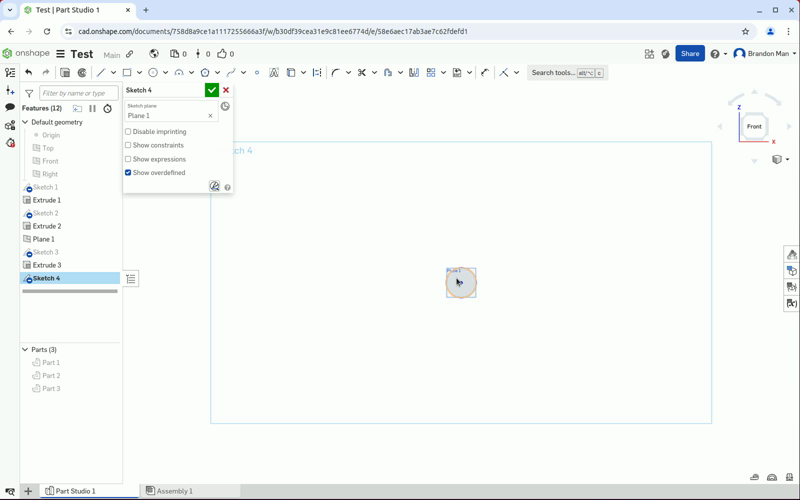
scroll(6)
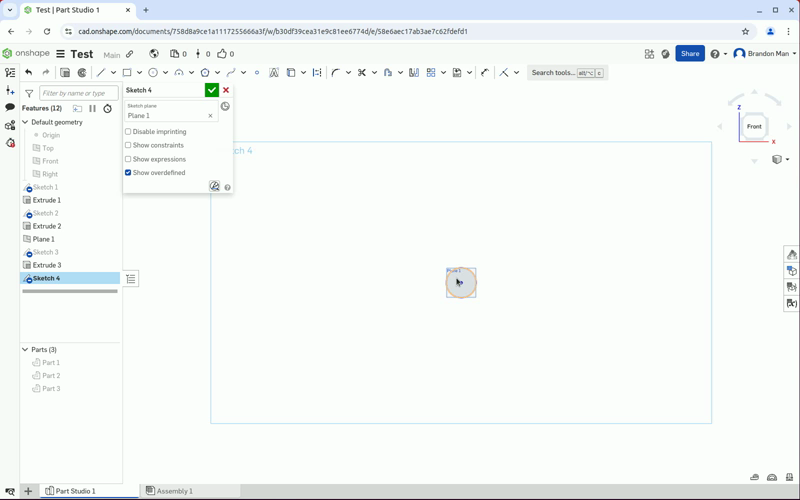
scroll(6)
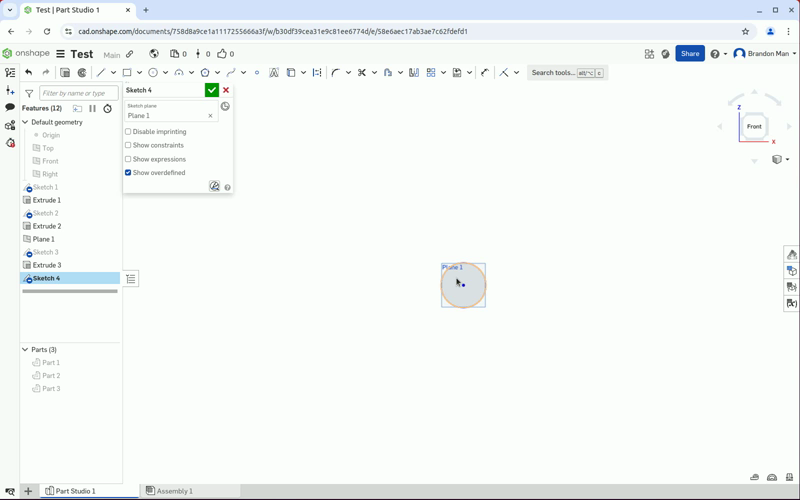
scroll(6)
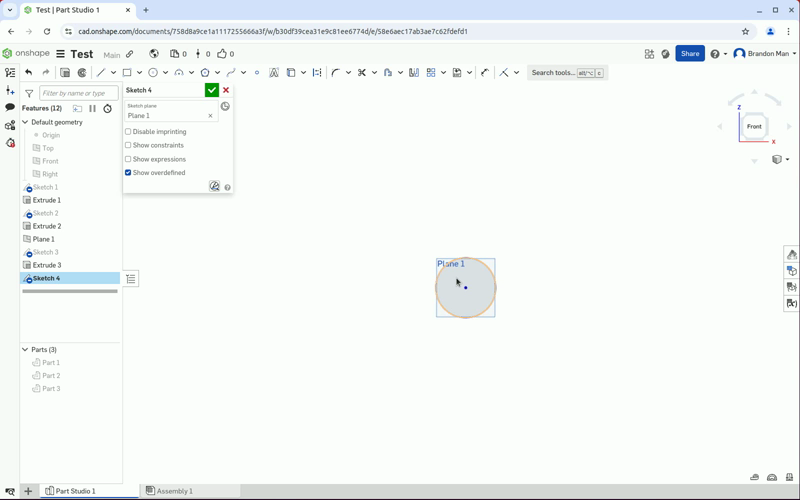
scroll(6)
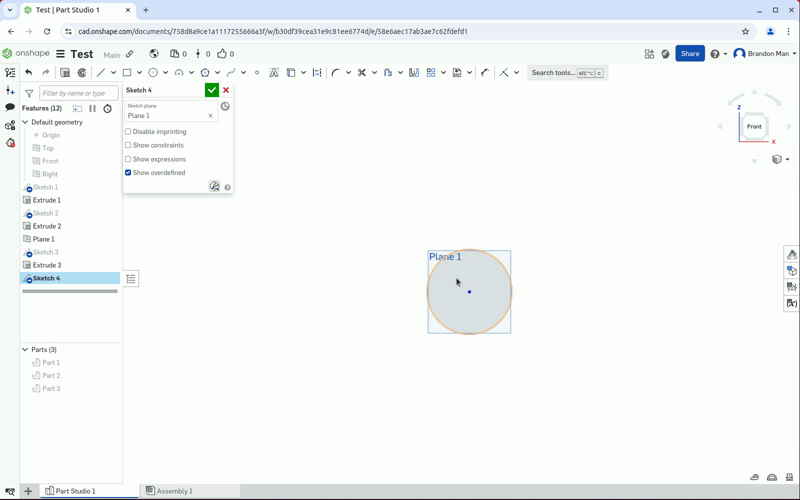
scroll(6)
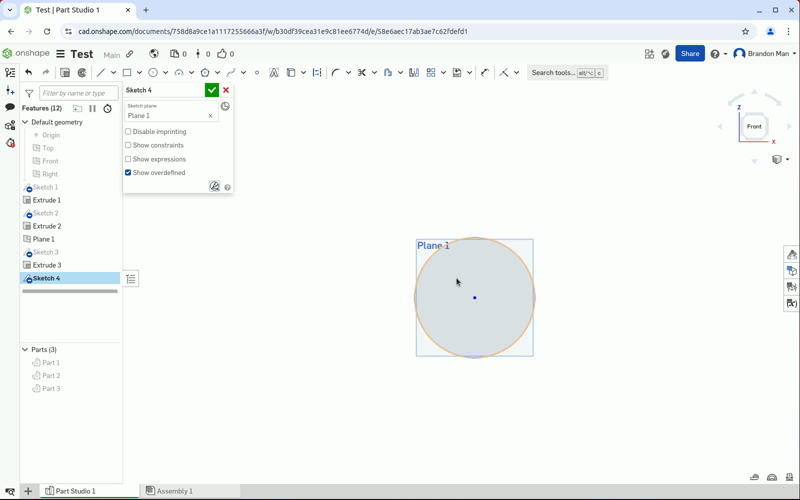
scroll(6)
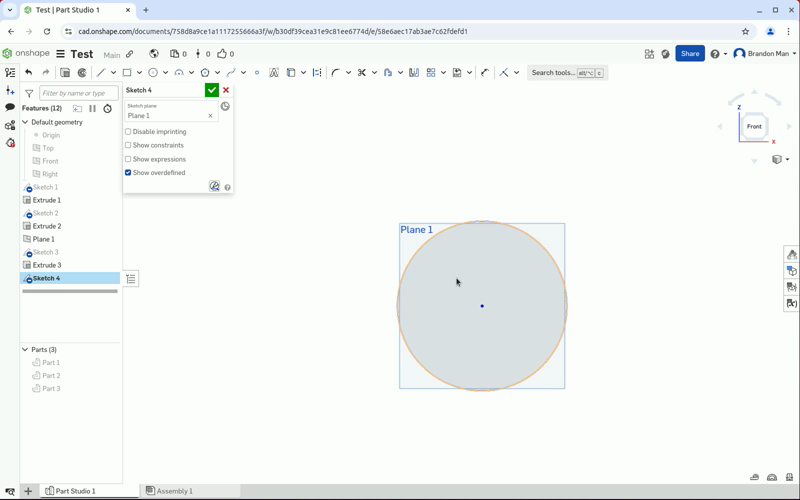
scroll(6)
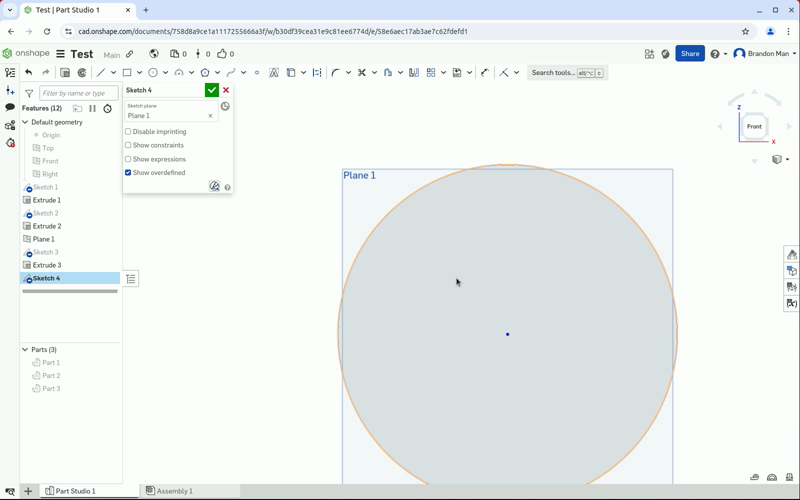
click(456, 277)
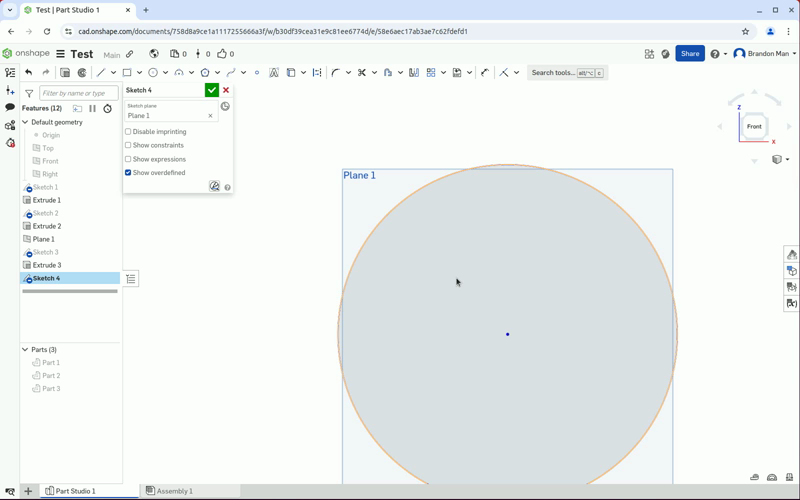
scroll(-6)
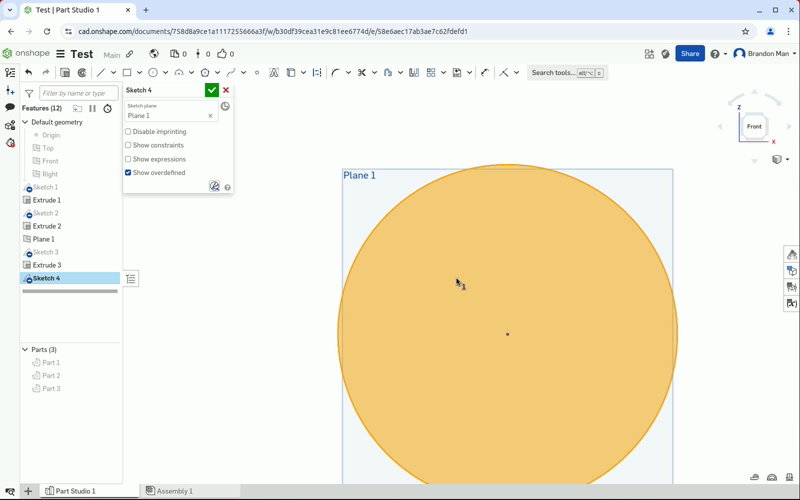
scroll(-6)
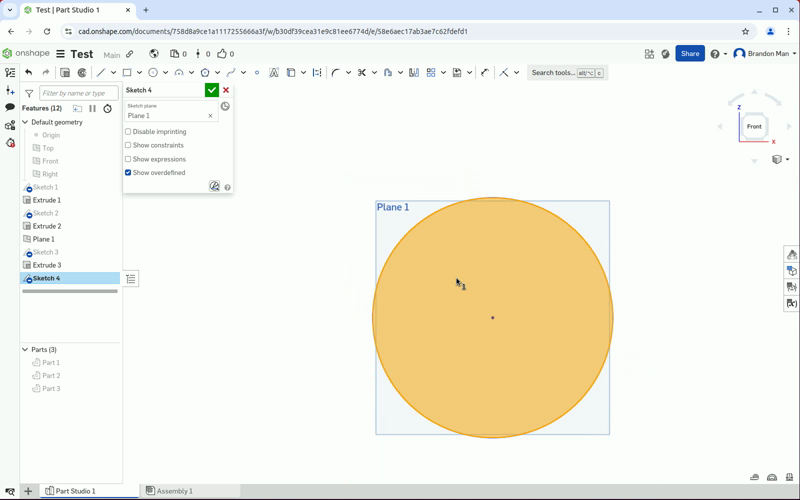
scroll(-6)
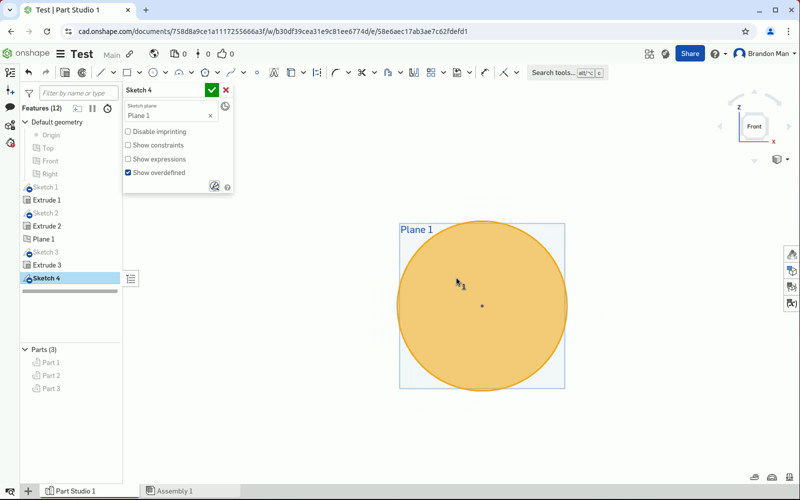
scroll(-6)
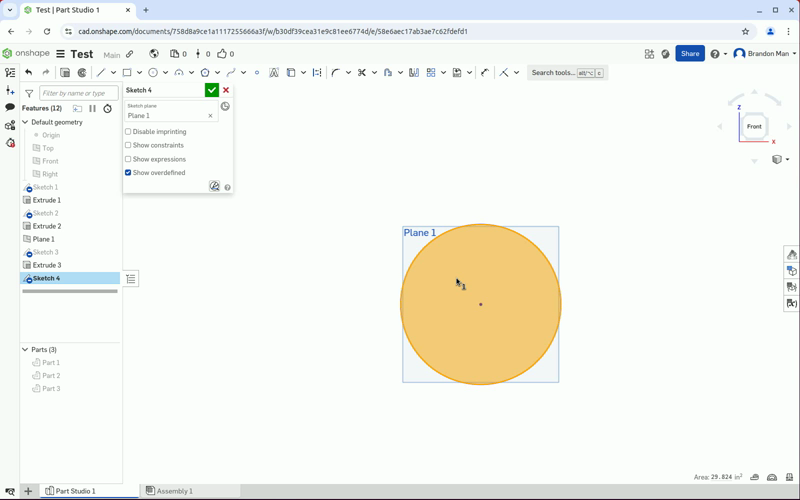
scroll(-6)
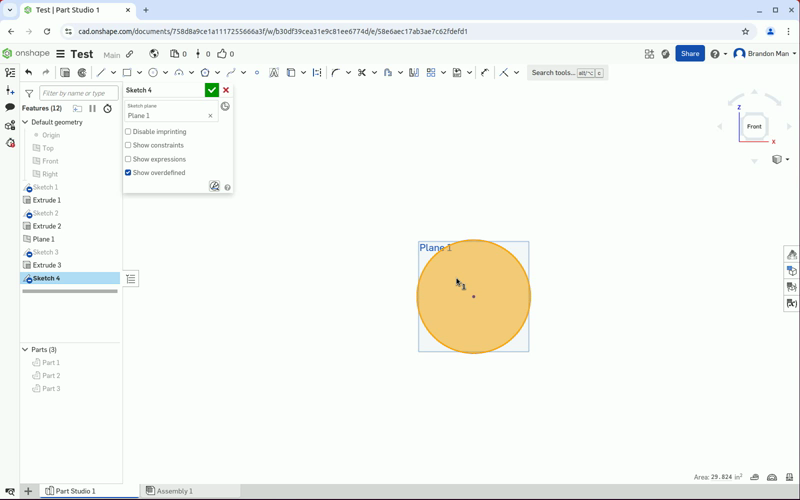
scroll(-6)
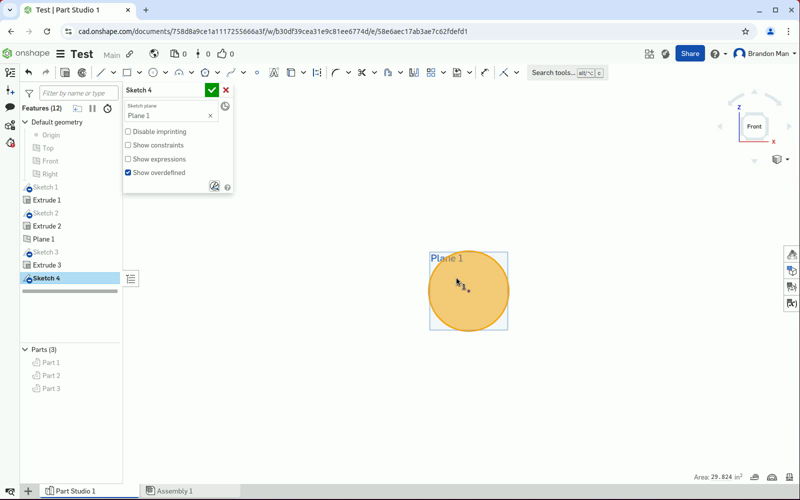
scroll(-6)
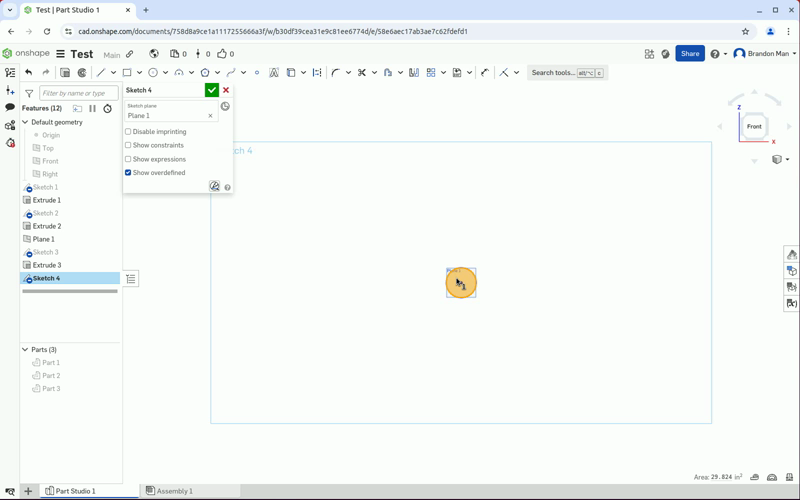
mouse_move(73, 352)
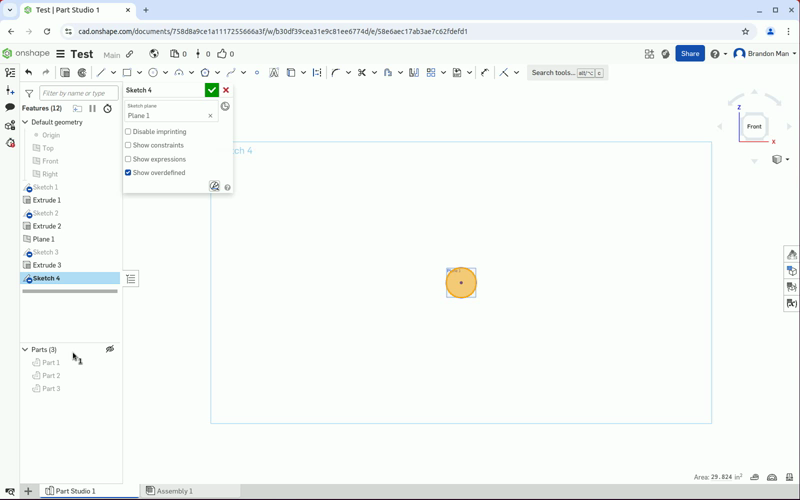
key(shift+y)
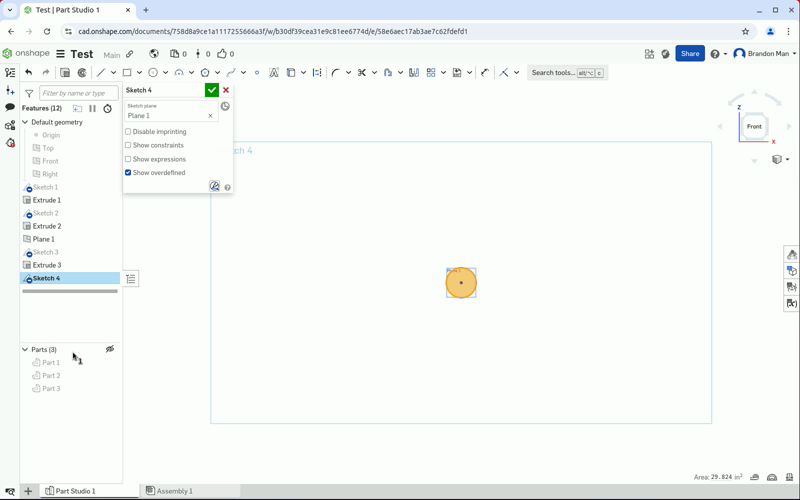
key(shift+e)
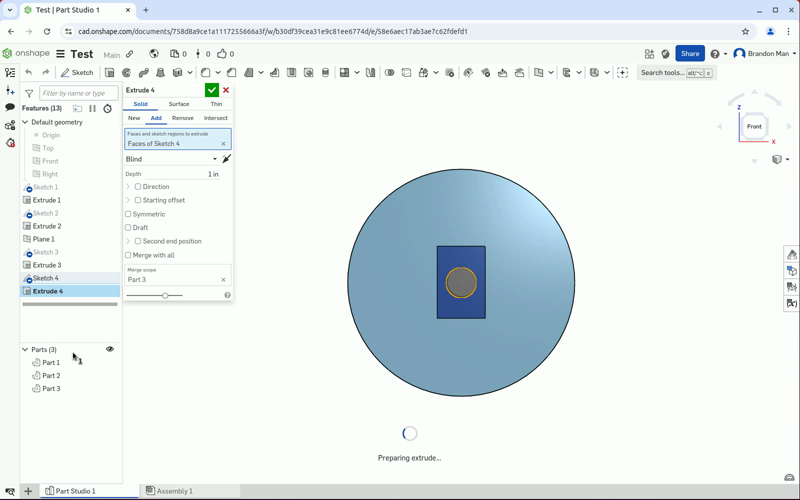
mouse_move(143, 106)
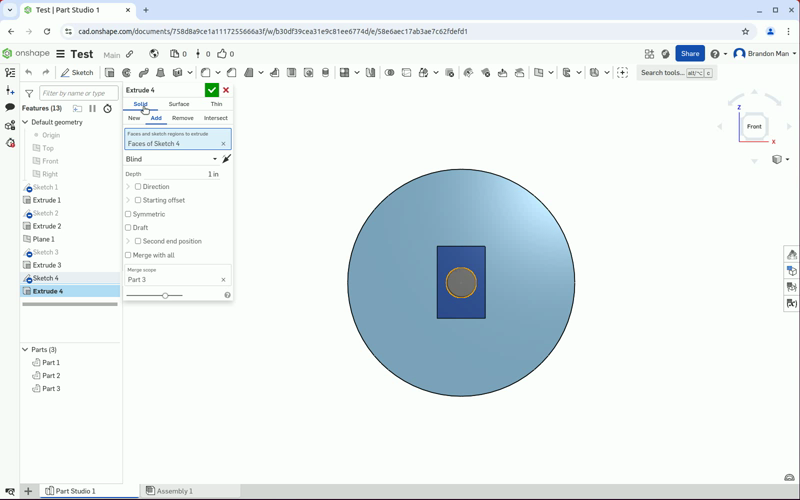
click(143, 106)
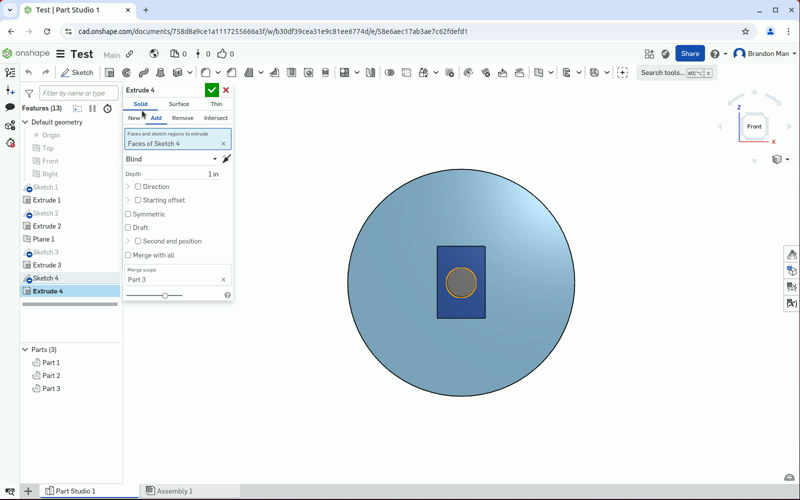
mouse_move(137, 120)
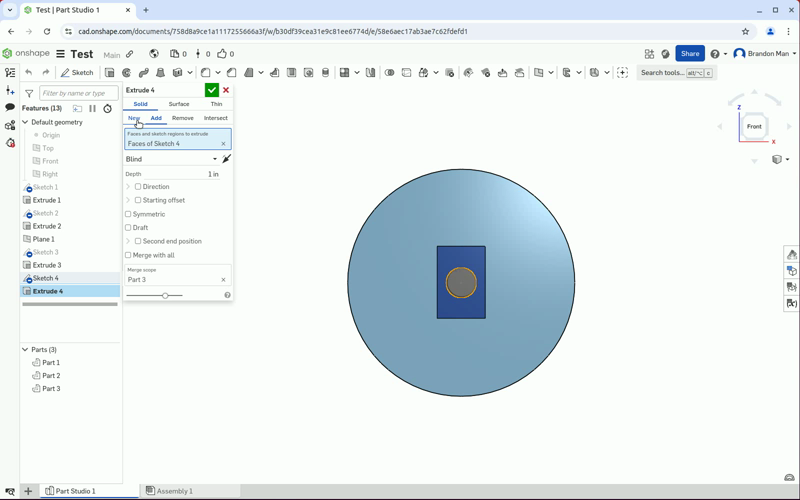
click(137, 120)
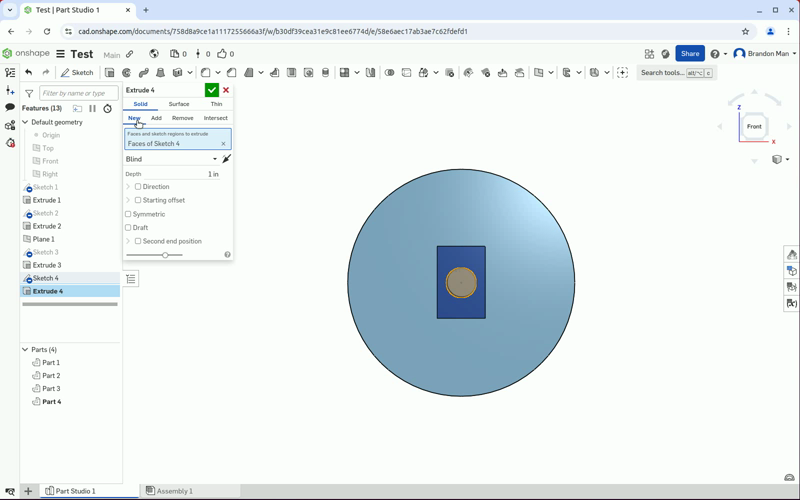
key(tab, 4)
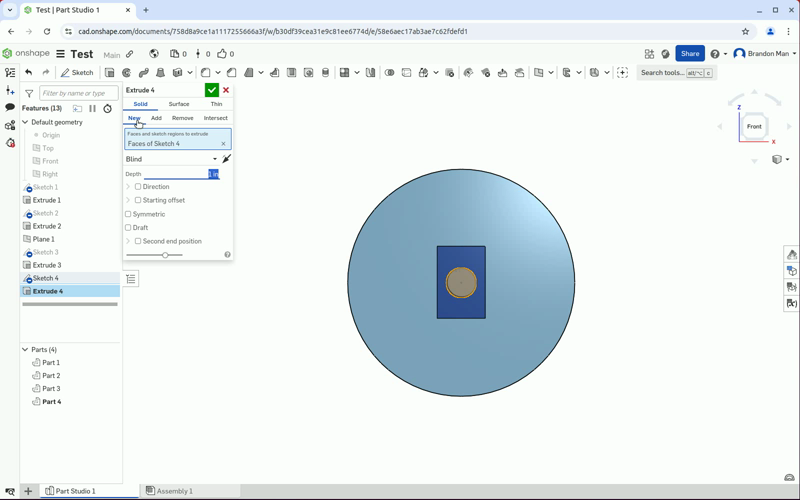
text(2.407)
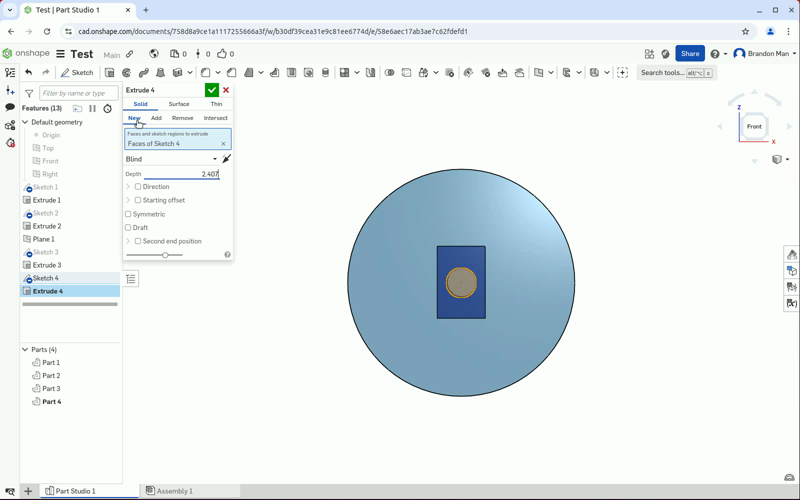
key(enter)
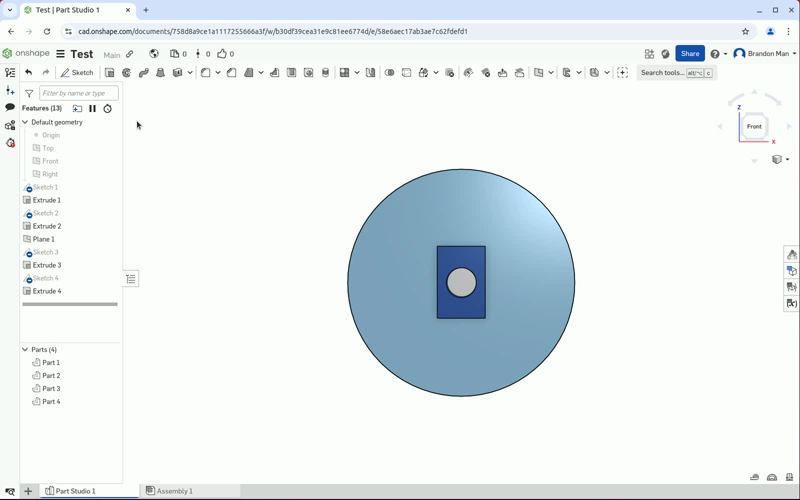
key(shift+h)
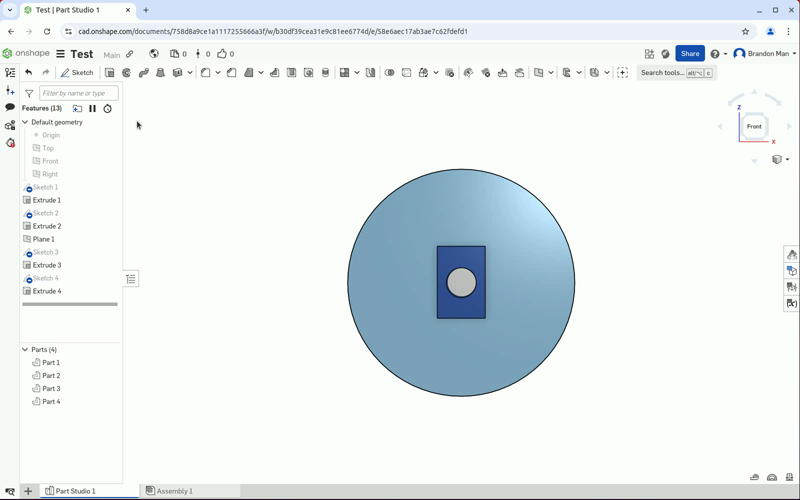
key(shift+h)
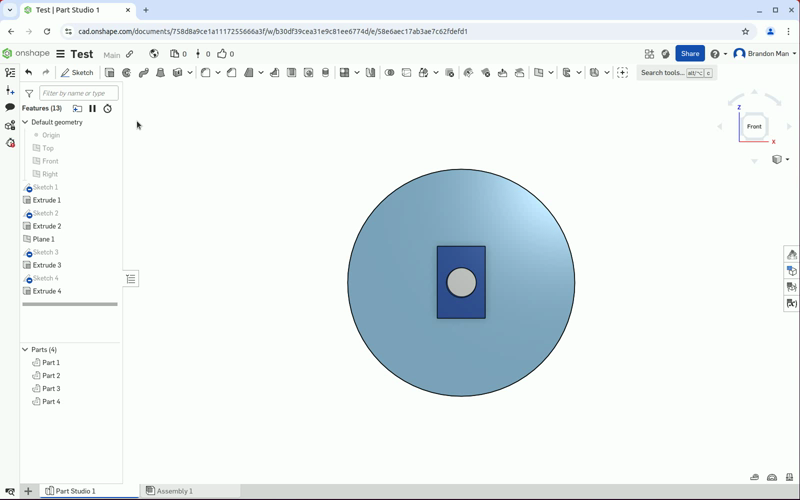
mouse_move(73, 189)
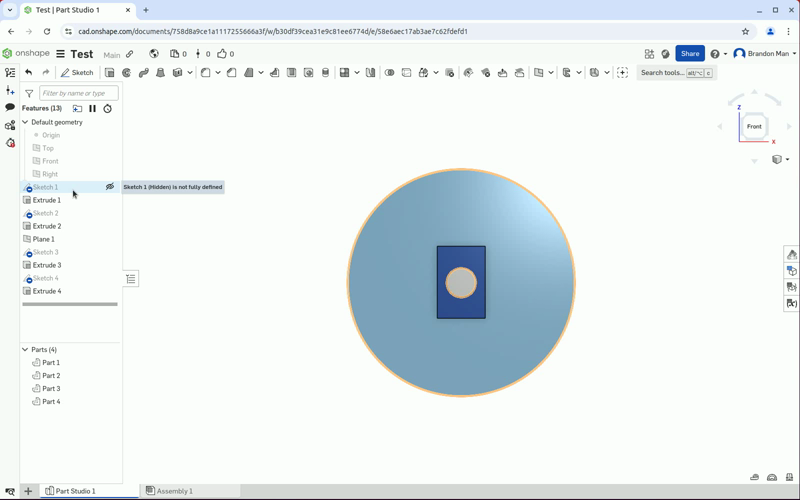
click(73, 189)
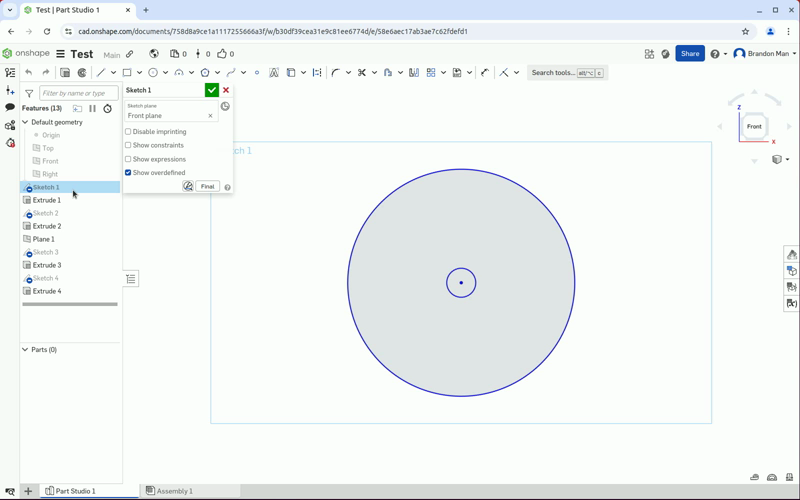
mouse_move(229, 92)
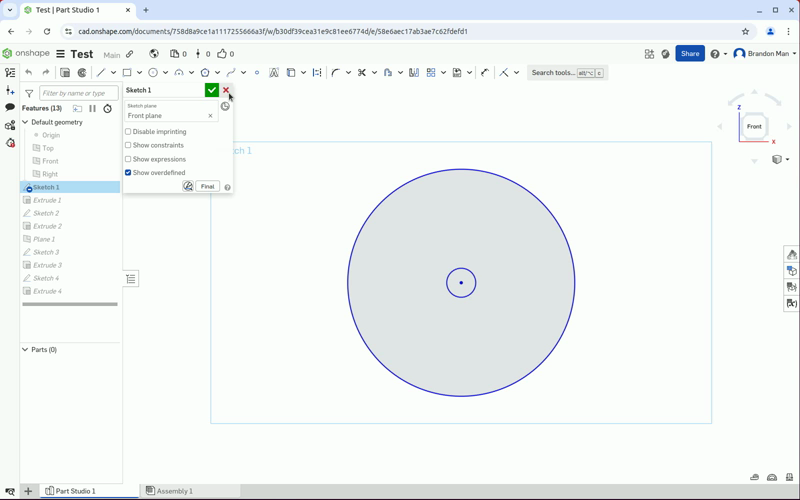
click(229, 92)
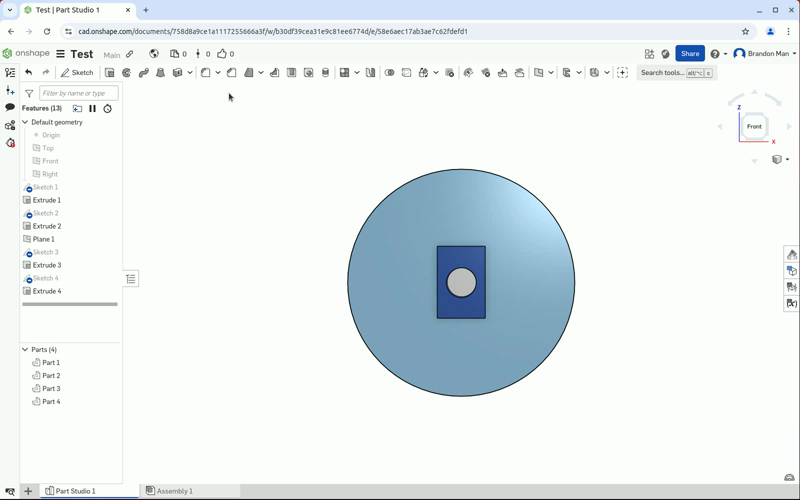
mouse_move(541, 75)
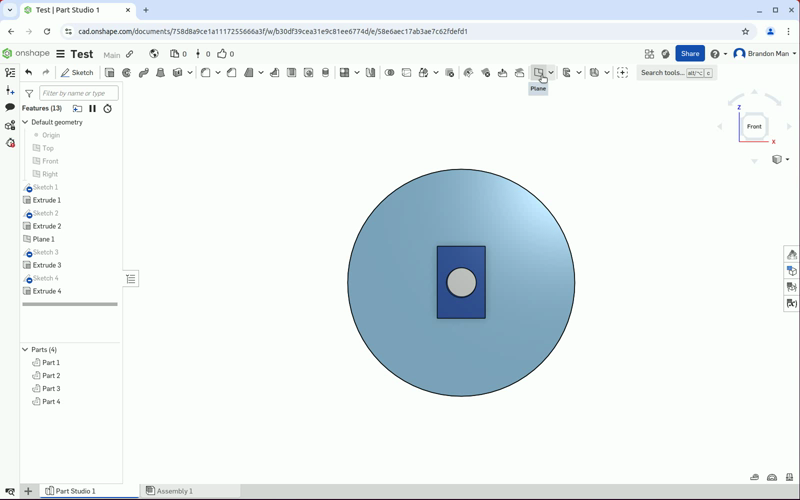
click(541, 75)
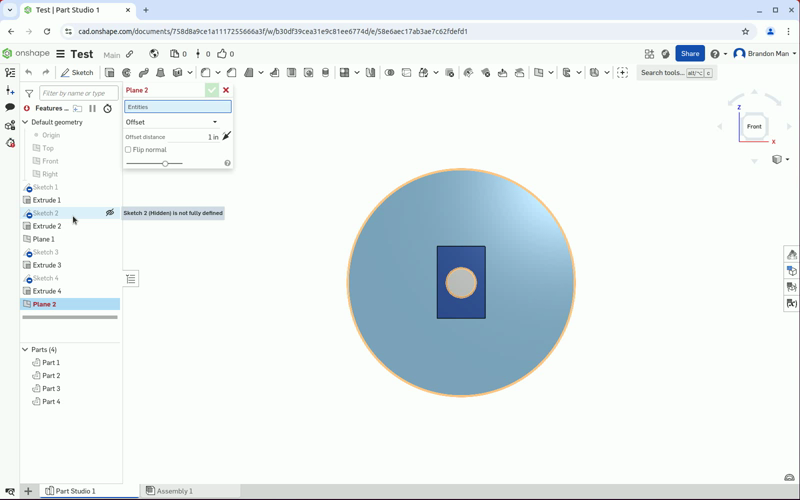
scroll(3)
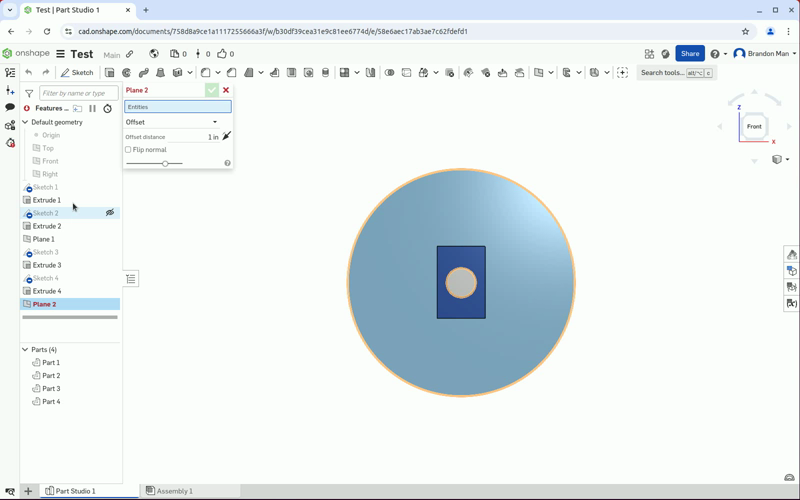
mouse_move(73, 163)
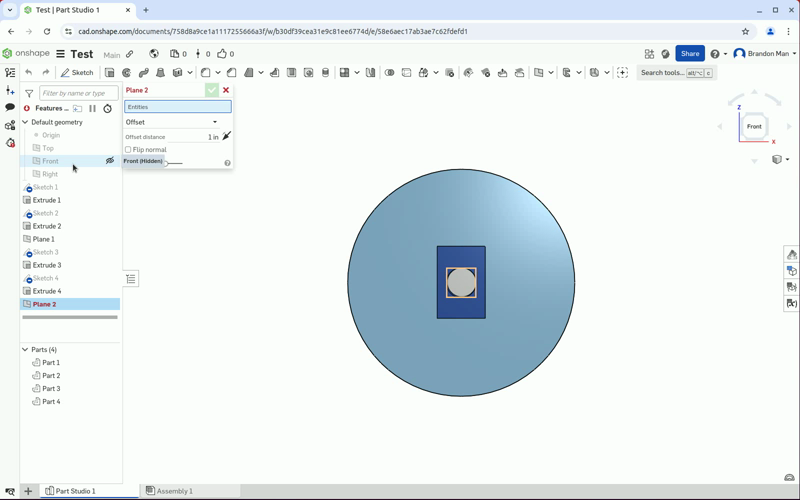
click(73, 163)
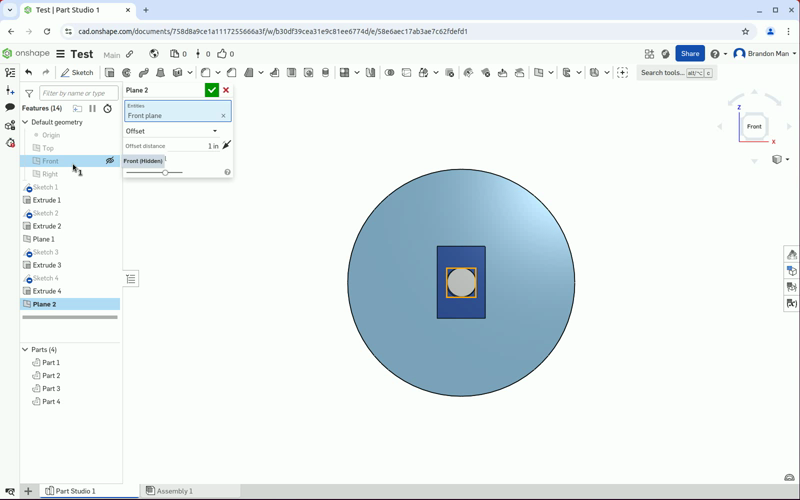
key(tab, 2)
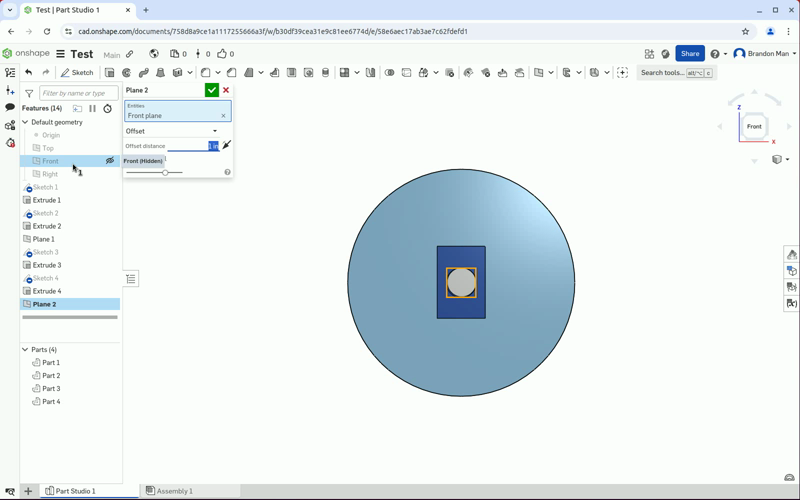
text(2.896)
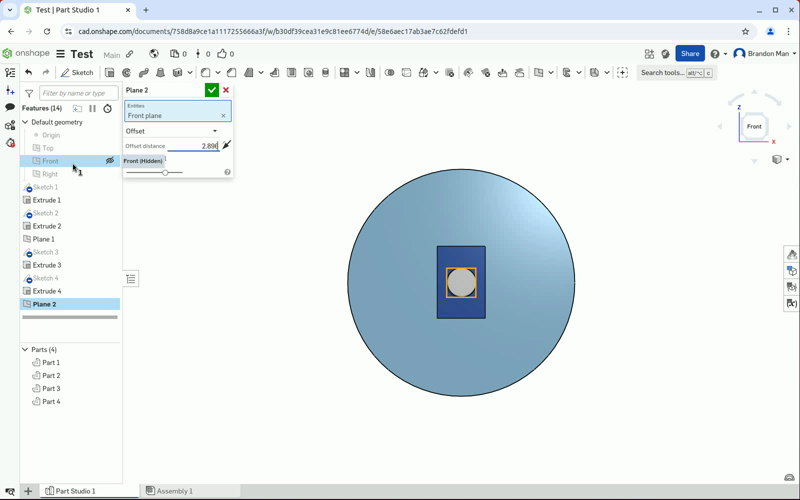
key(enter, 2)
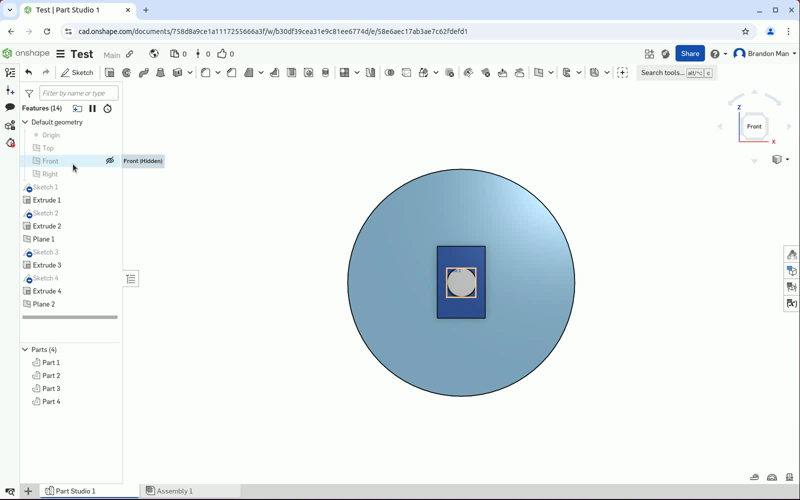
key(shift+s)
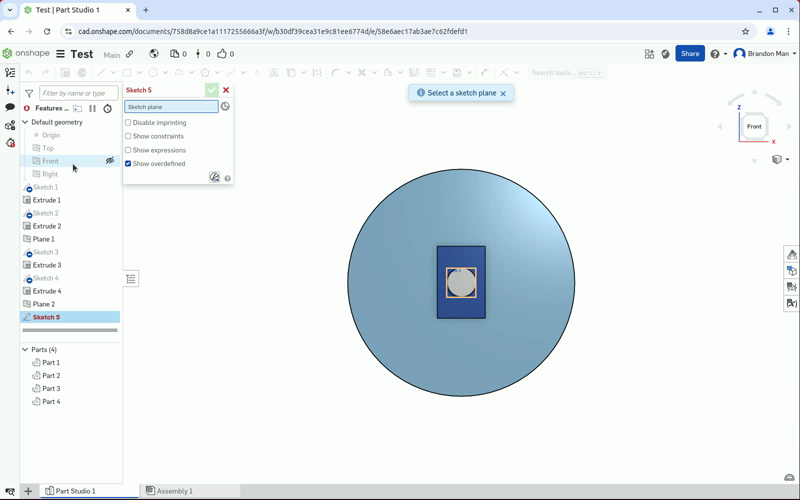
mouse_move(73, 306)
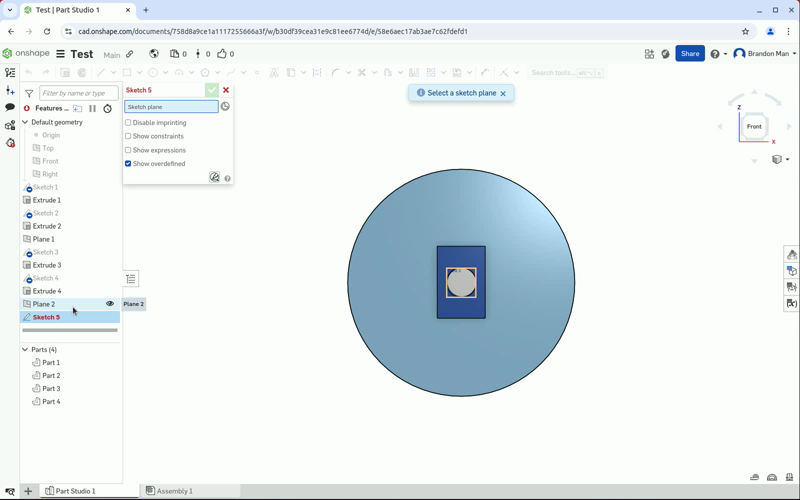
click(73, 306)
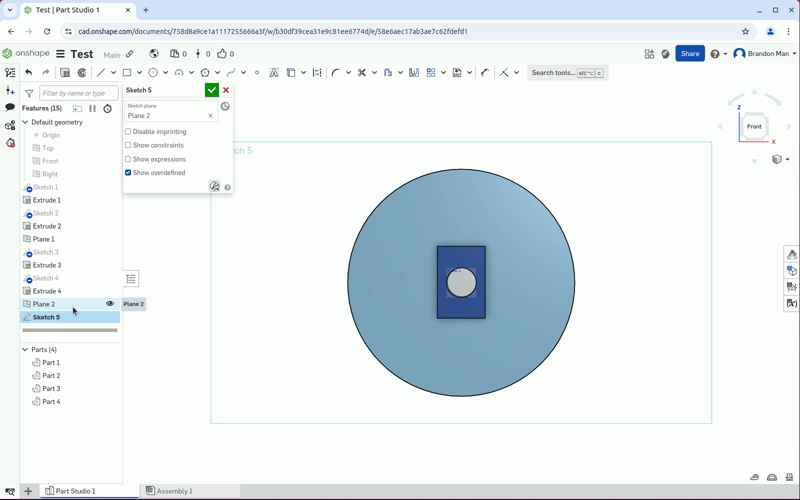
mouse_move(73, 352)
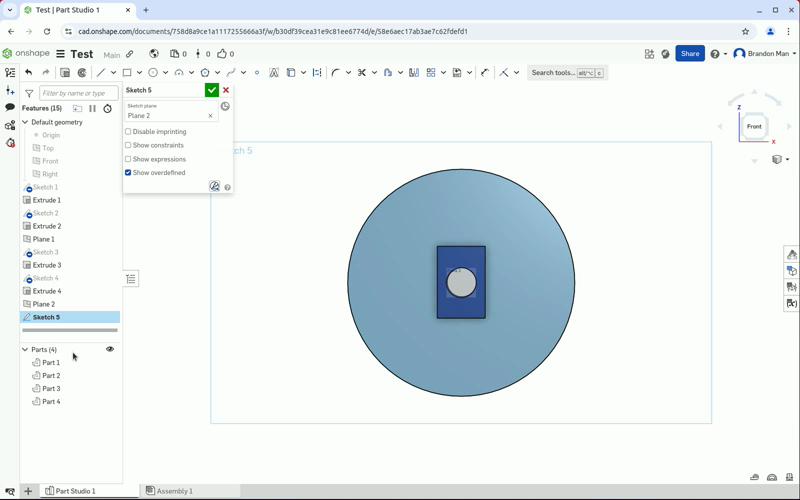
key(y)
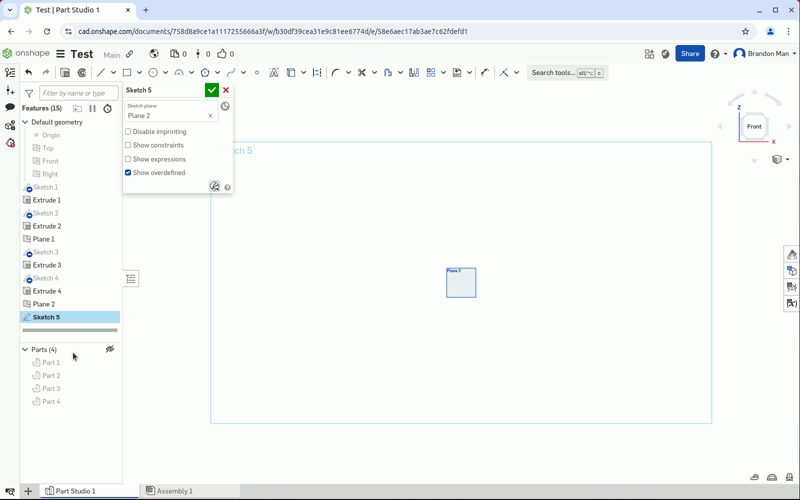
key(c)
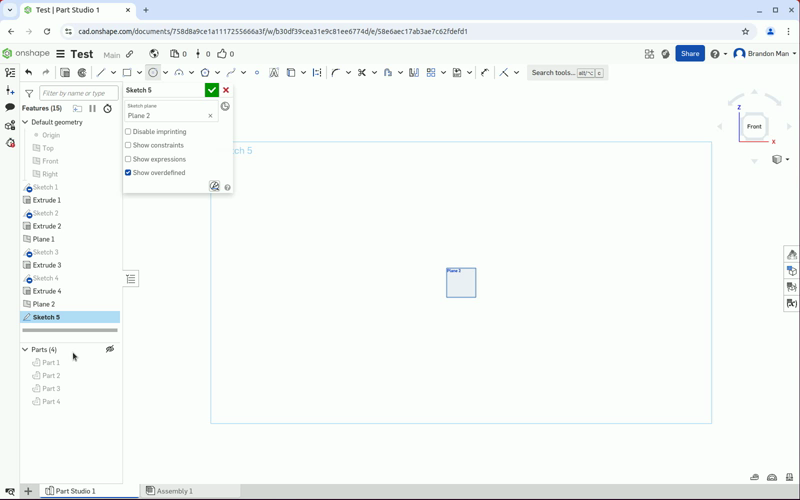
key_down(shift)
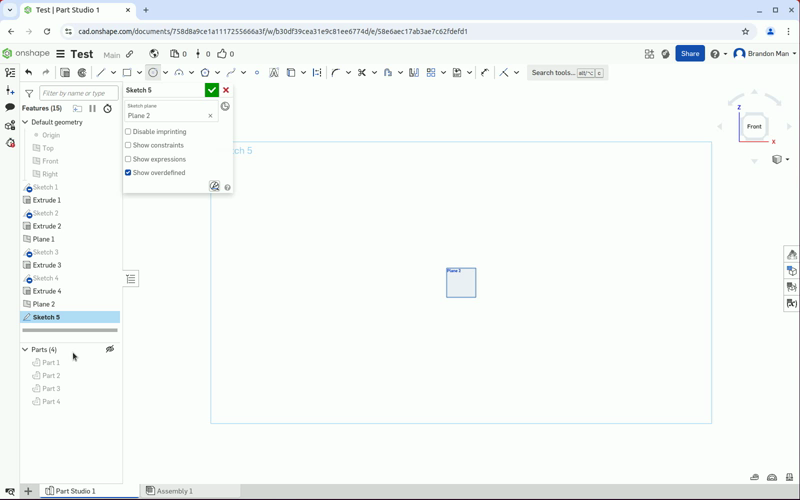
mouse_move(461, 282)
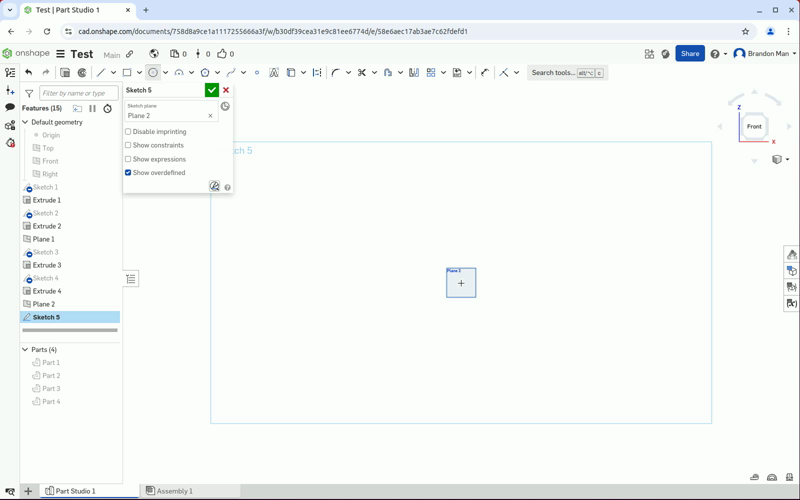
click(461, 282)
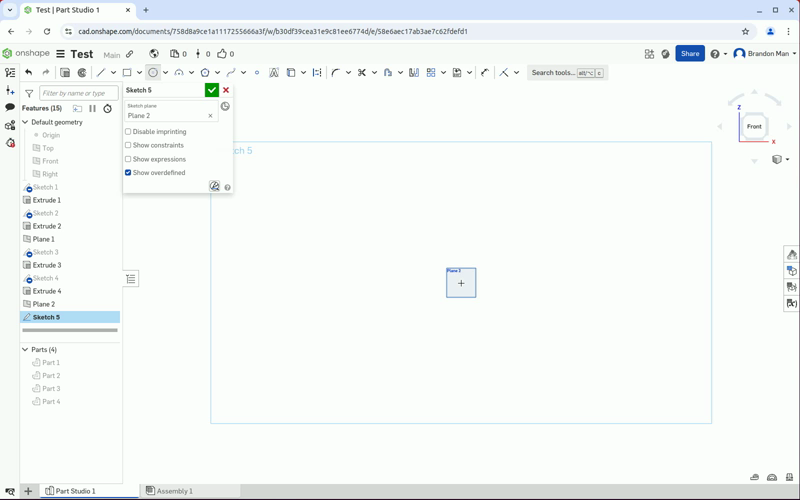
key_up(shift)
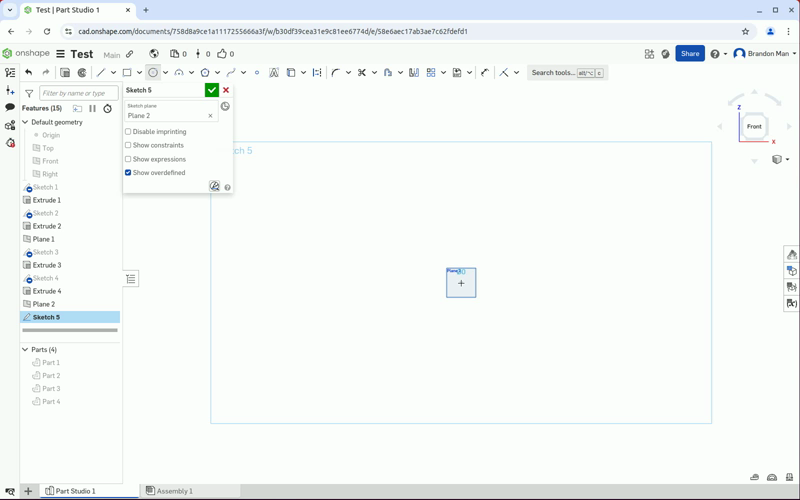
mouse_move(467, 282)
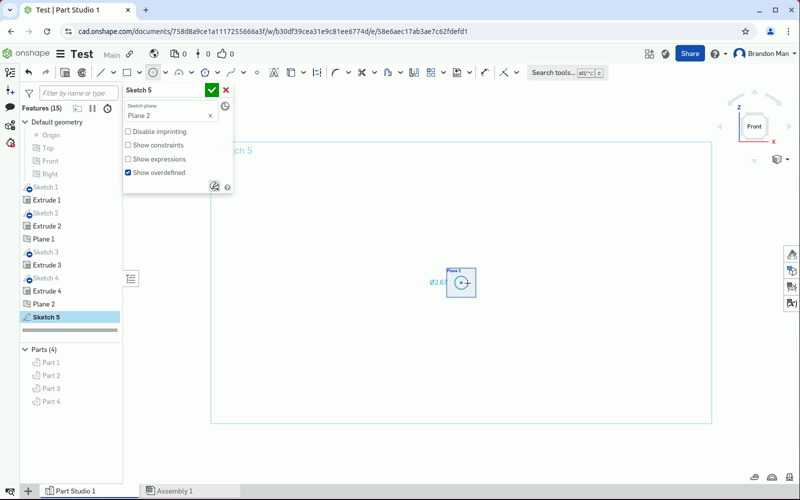
click(467, 282)
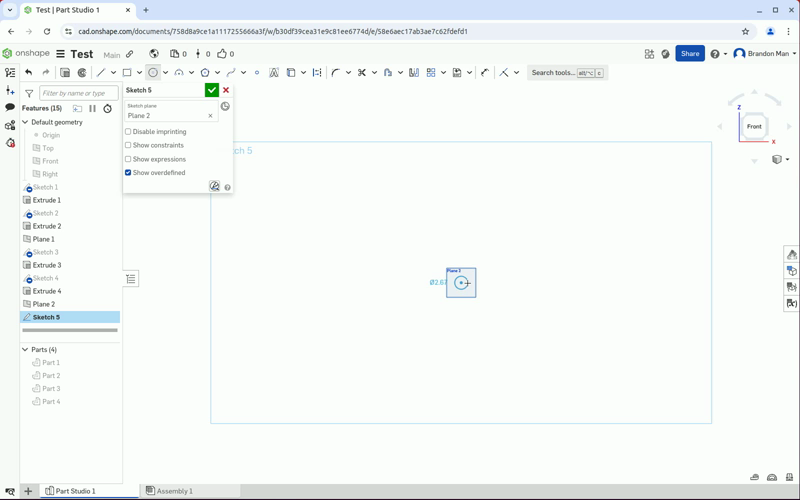
key(esc)
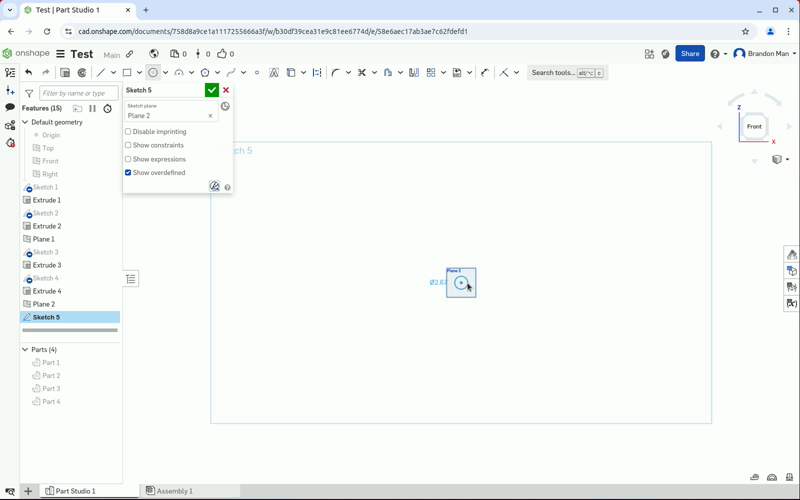
mouse_move(461, 283)
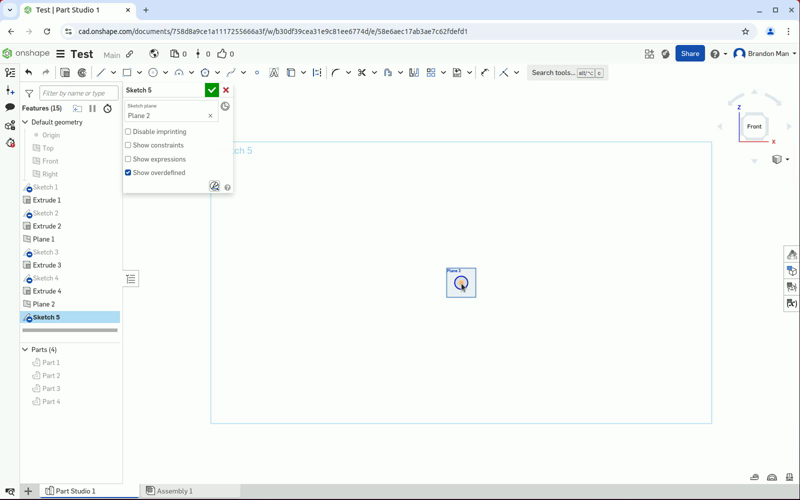
scroll(6)
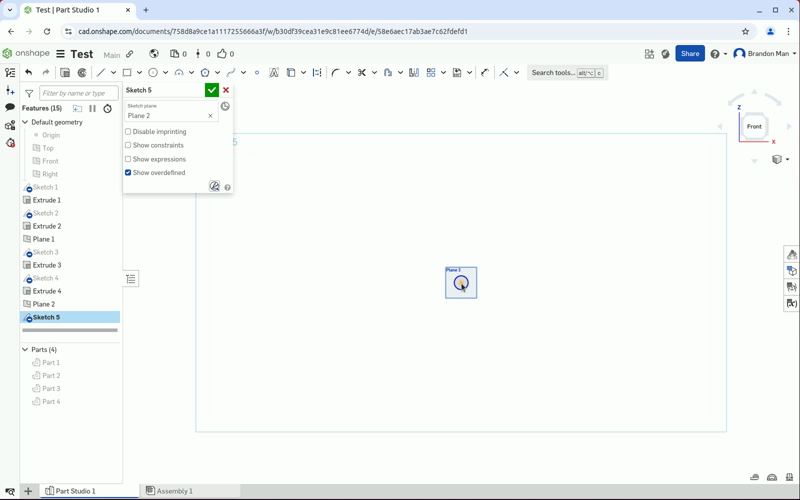
scroll(6)
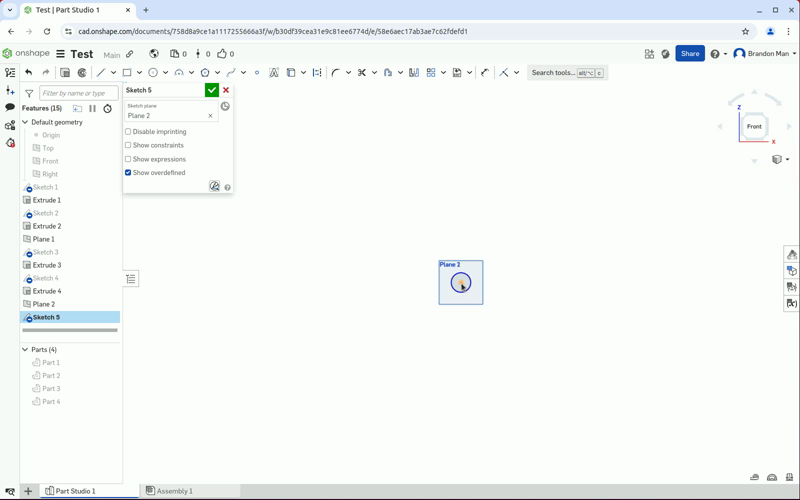
scroll(6)
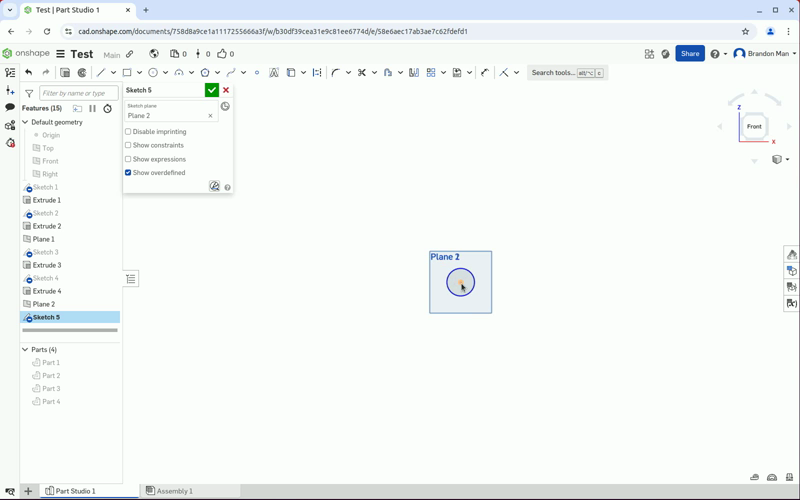
scroll(6)
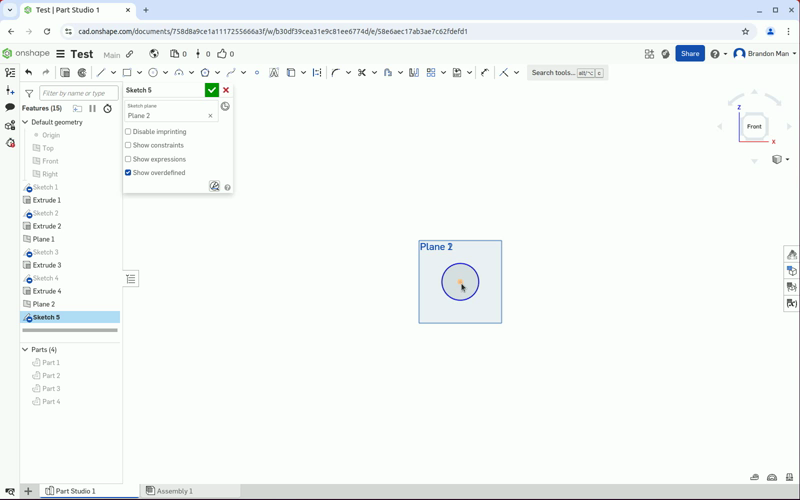
scroll(6)
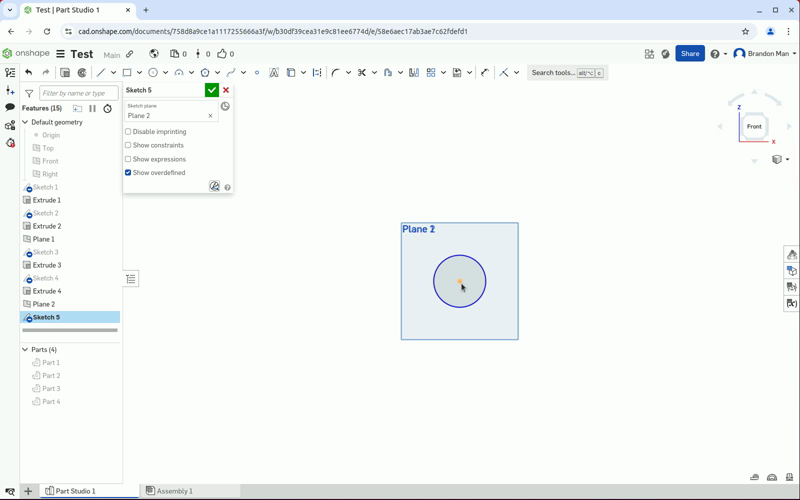
scroll(6)
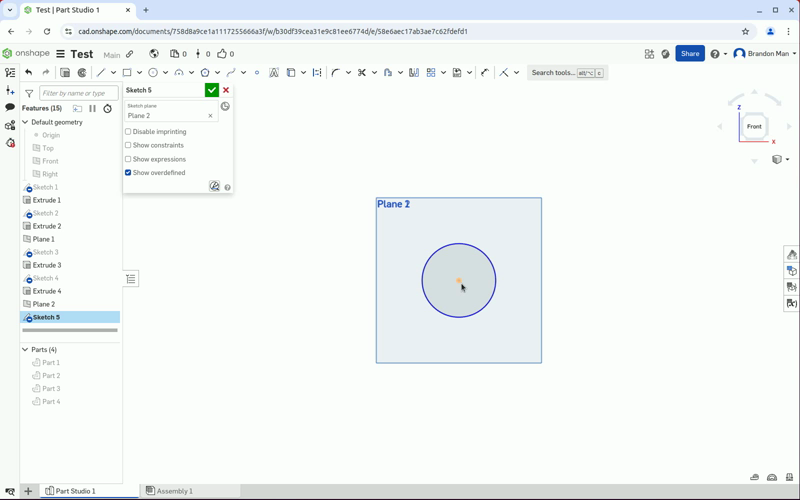
scroll(6)
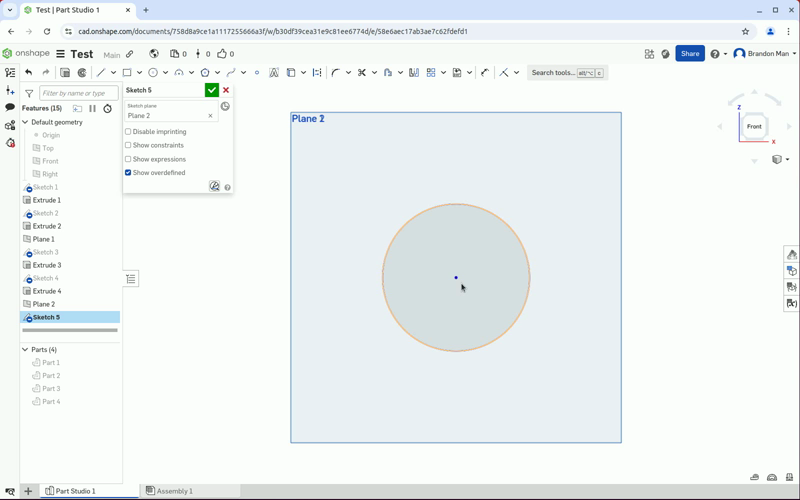
click(461, 283)
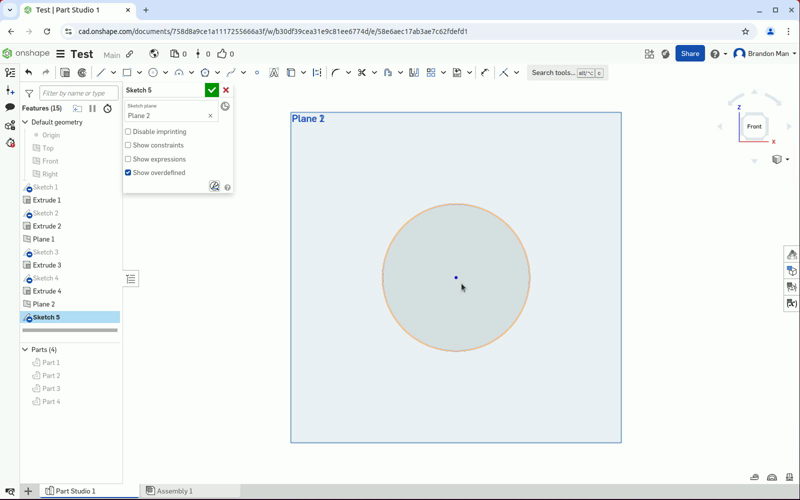
scroll(-6)
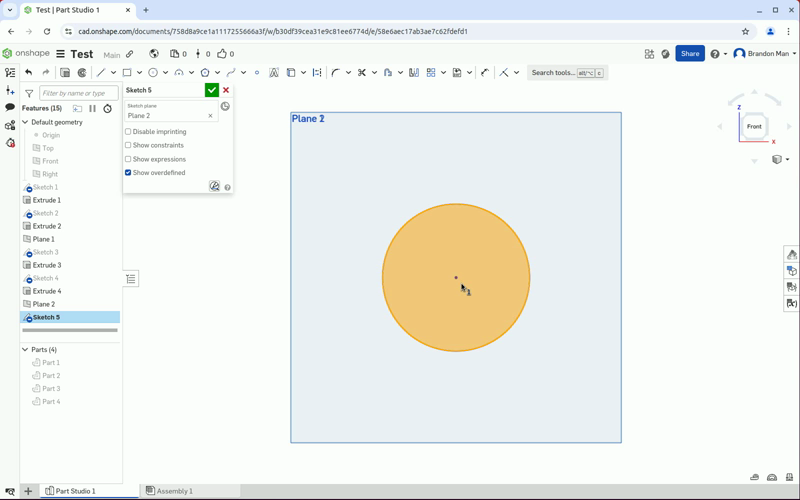
scroll(-6)
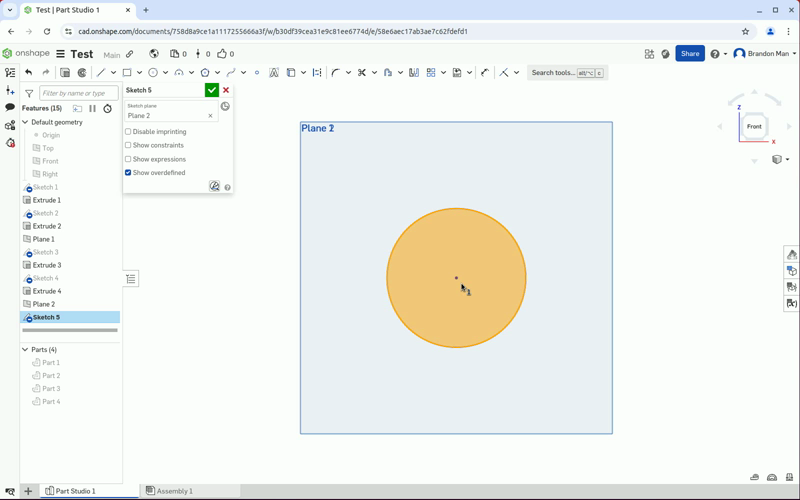
scroll(-6)
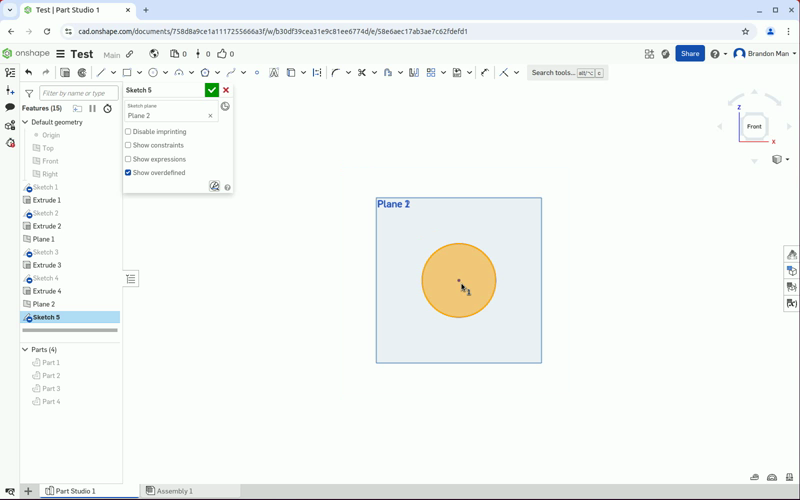
scroll(-6)
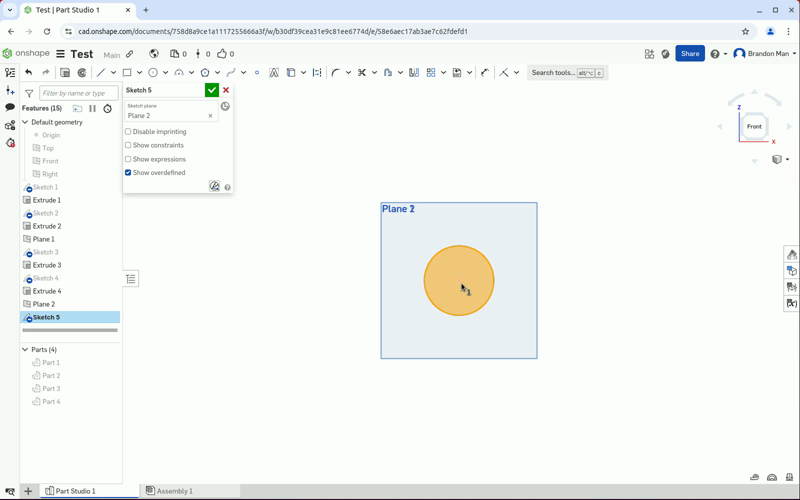
scroll(-6)
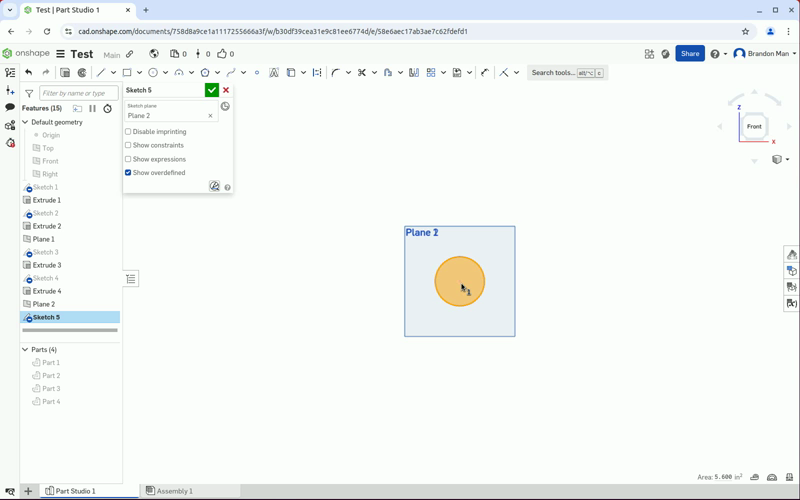
scroll(-6)
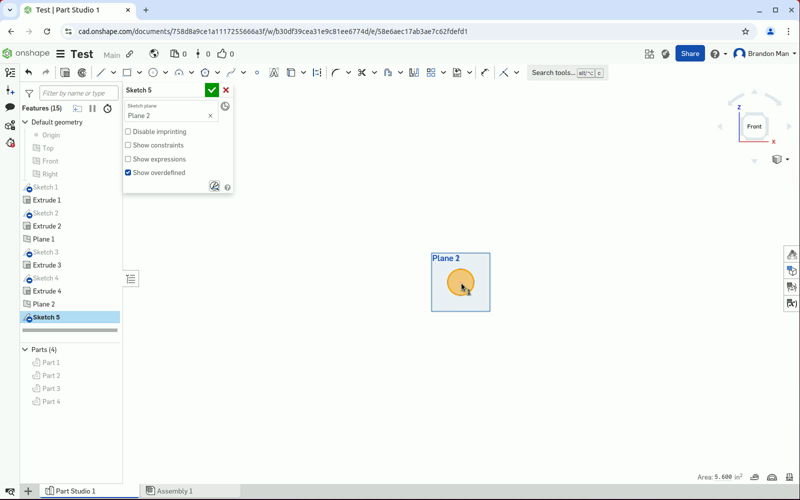
scroll(-6)
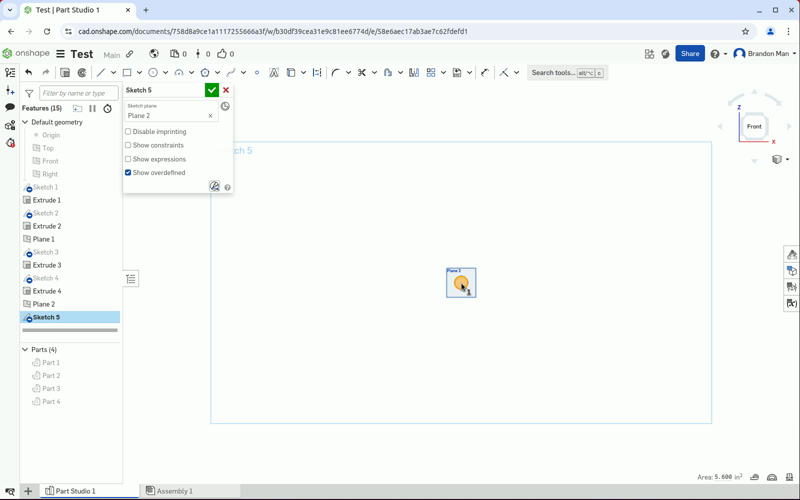
mouse_move(73, 352)
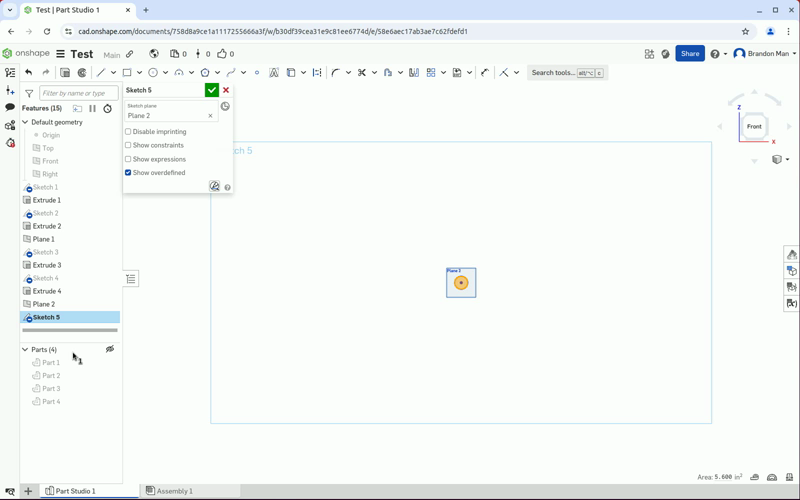
key(shift+y)
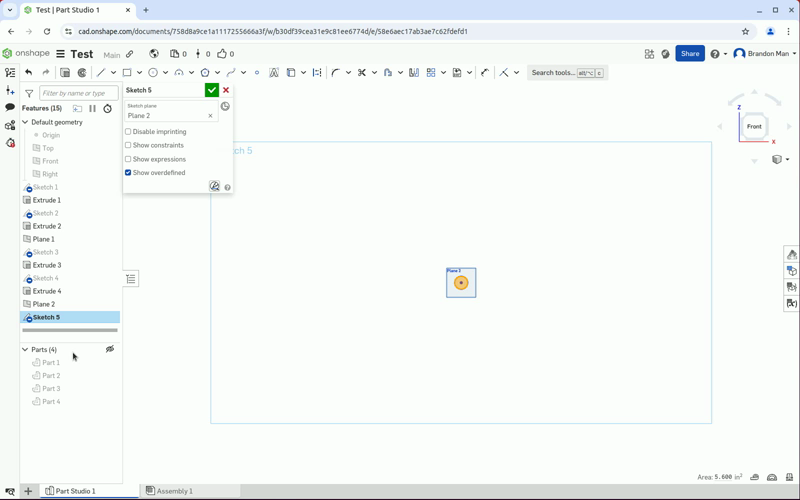
key(shift+e)
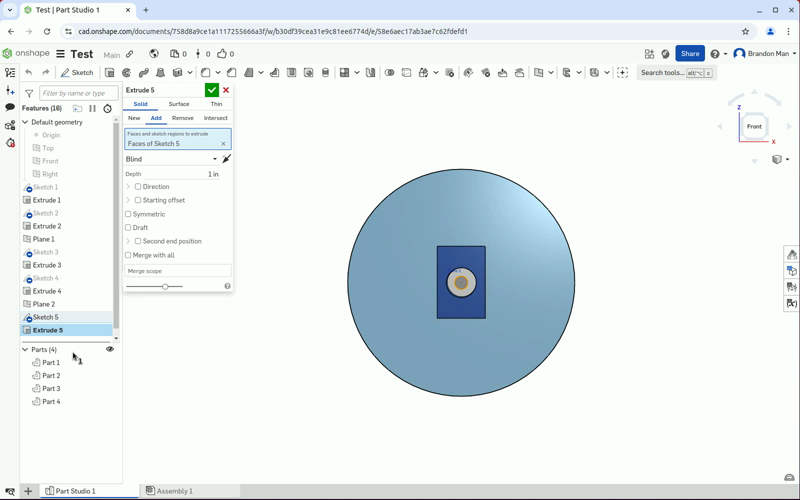
mouse_move(143, 106)
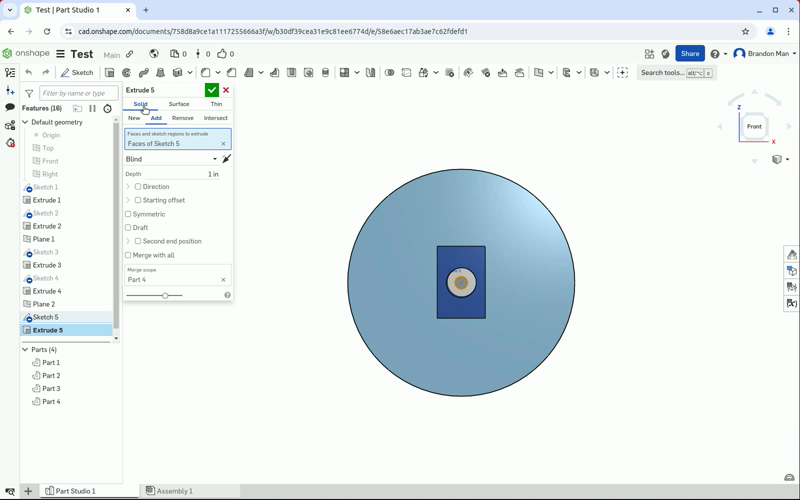
click(143, 106)
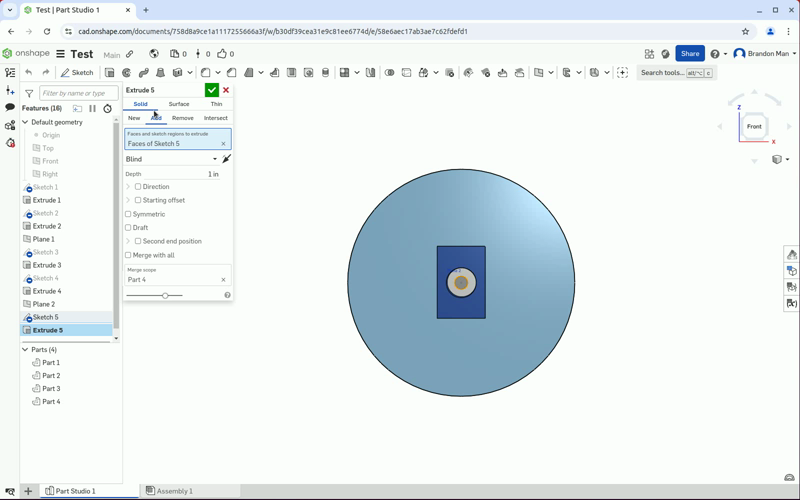
mouse_move(186, 120)
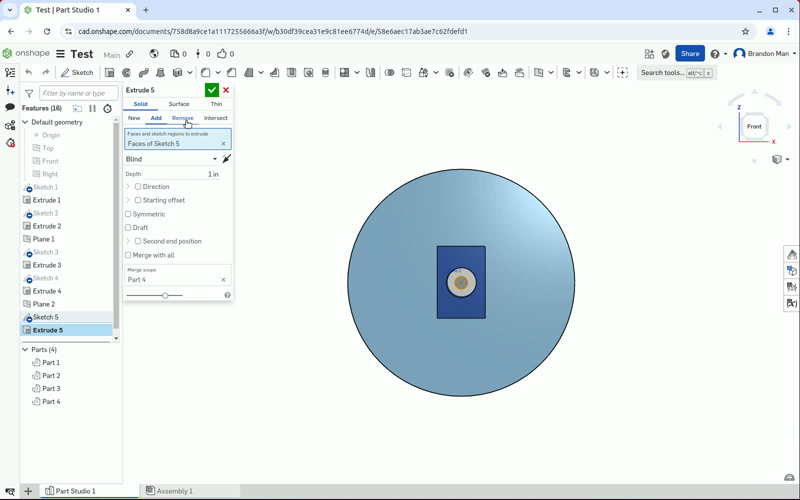
click(186, 120)
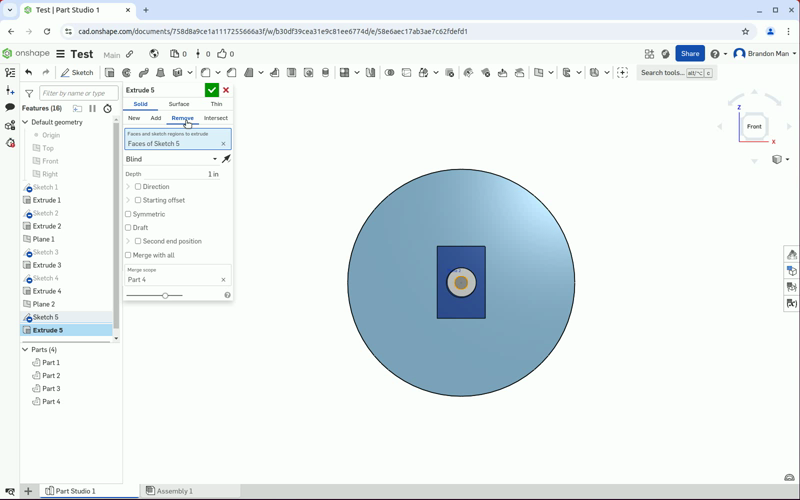
key(tab, 4)
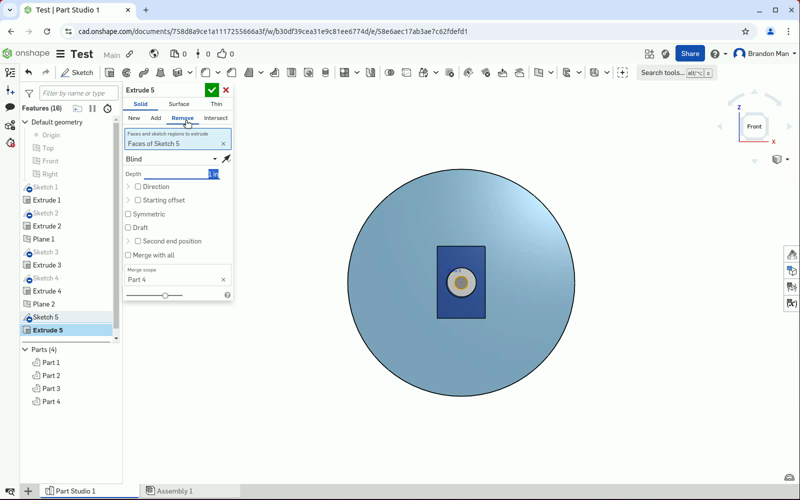
text(9.628)
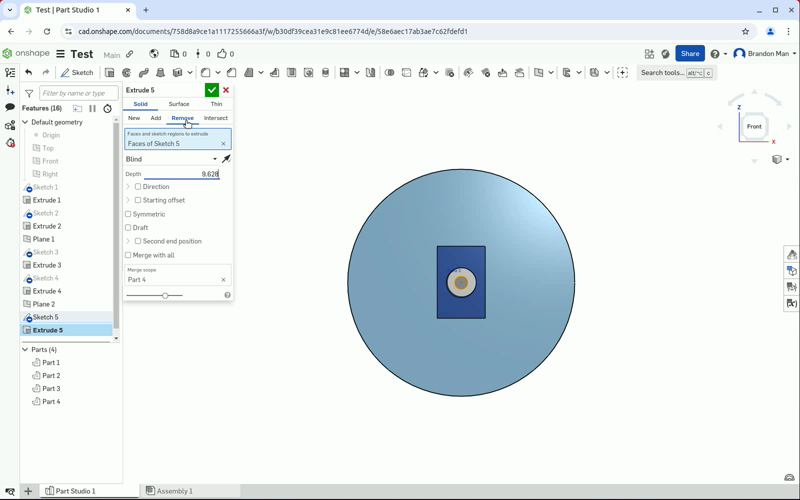
key(tab, 6)
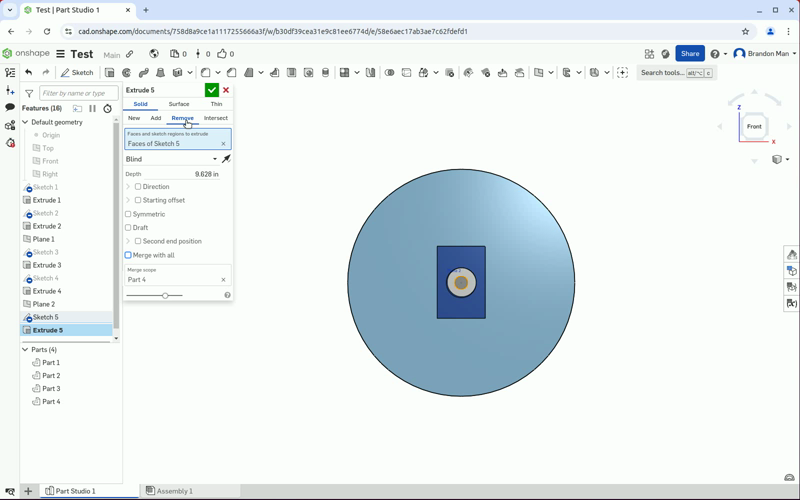
key(space)
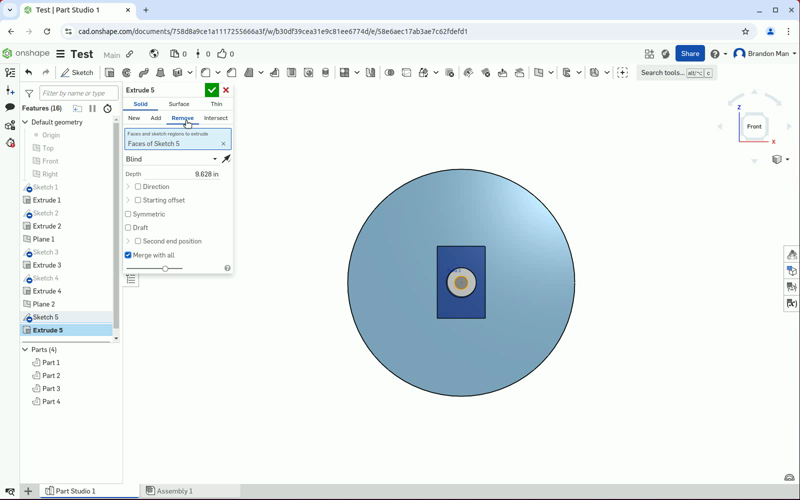
key(enter)
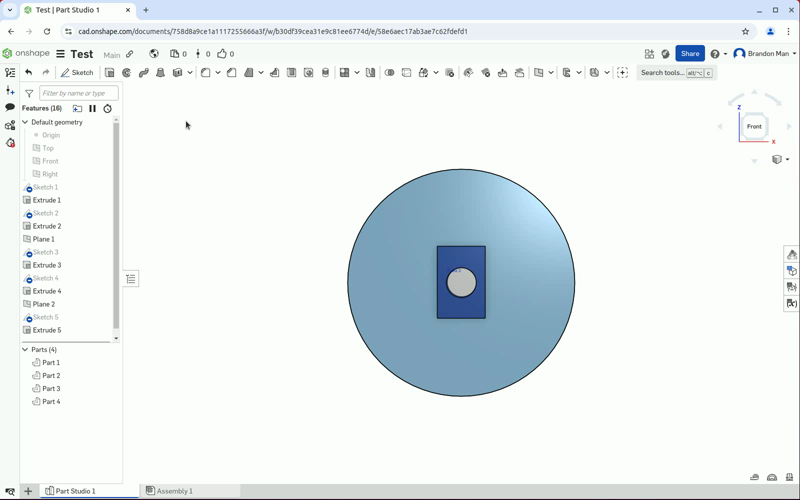
key(shift+h)
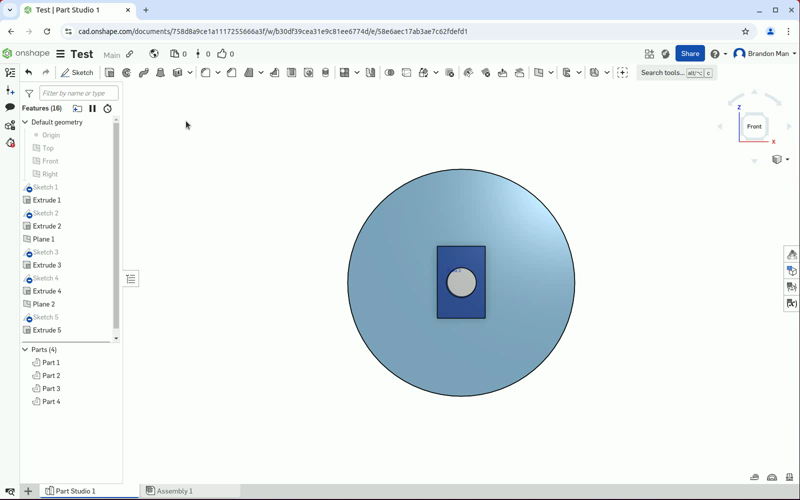
key(shift+h)
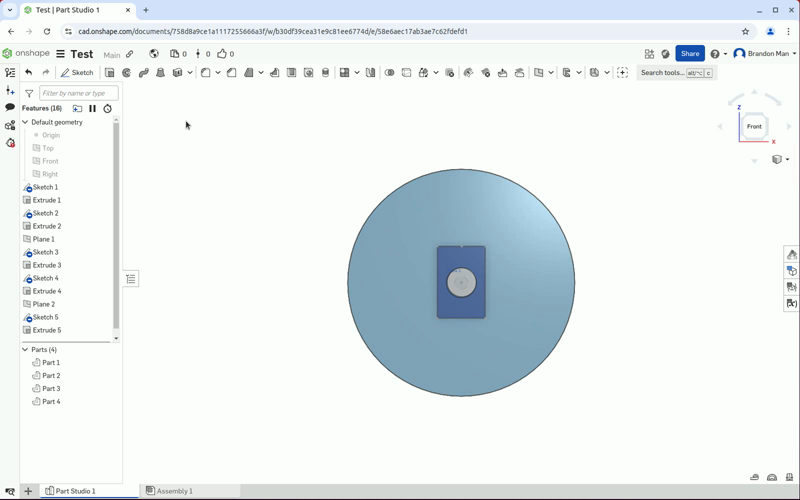
key(shift+7)
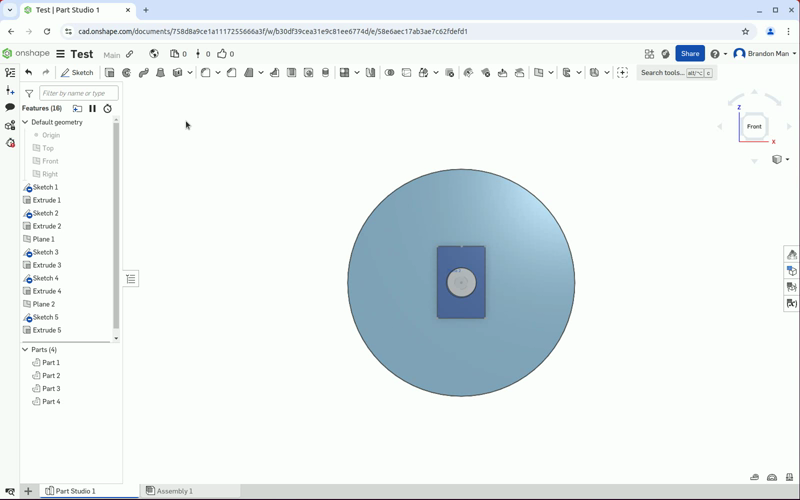
key(left, 2)
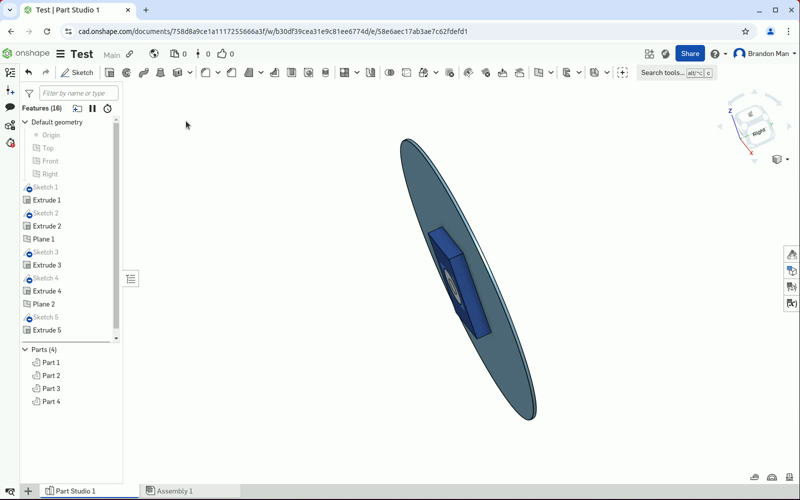
key(down, 2)
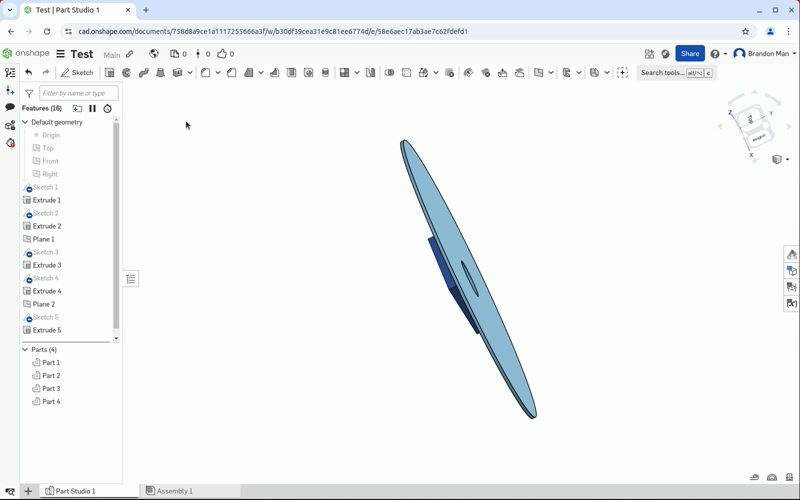
key(up, 2)
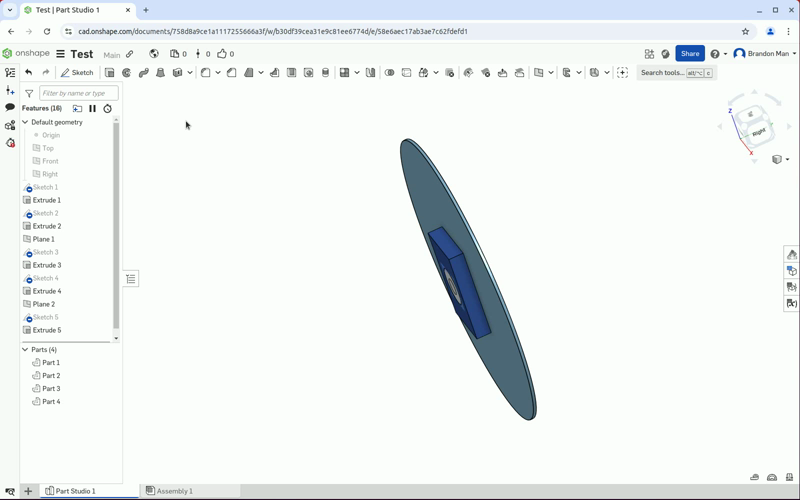
key(right, 2)
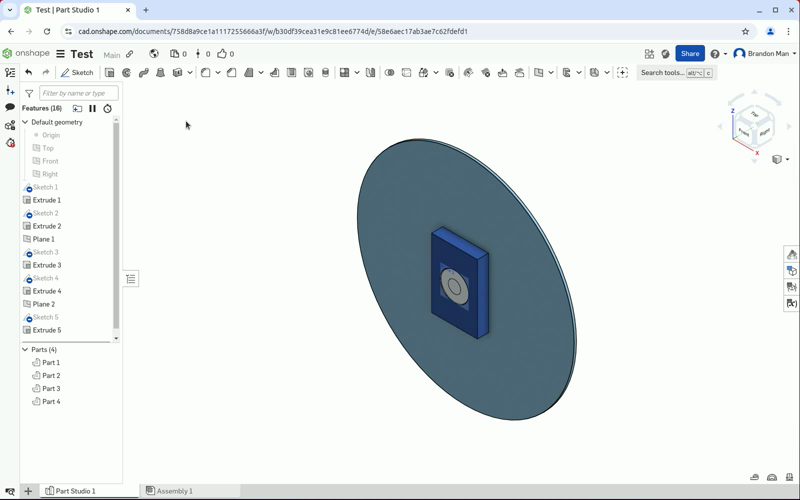
mouse_move(69, 189)
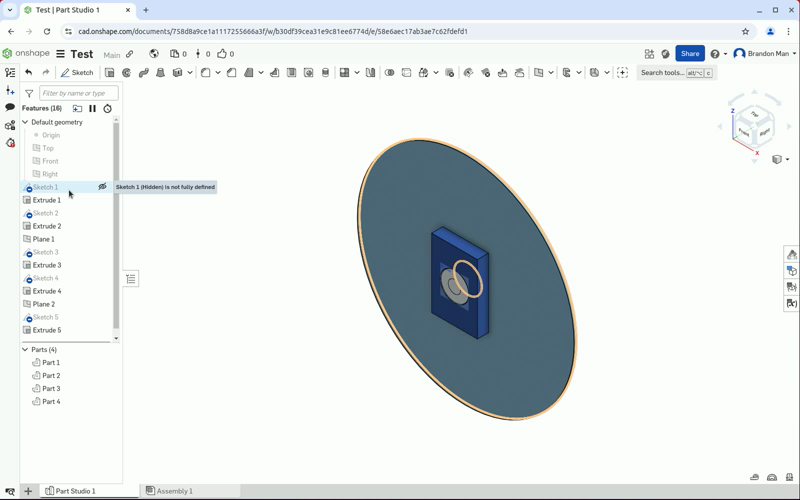
click(69, 189)